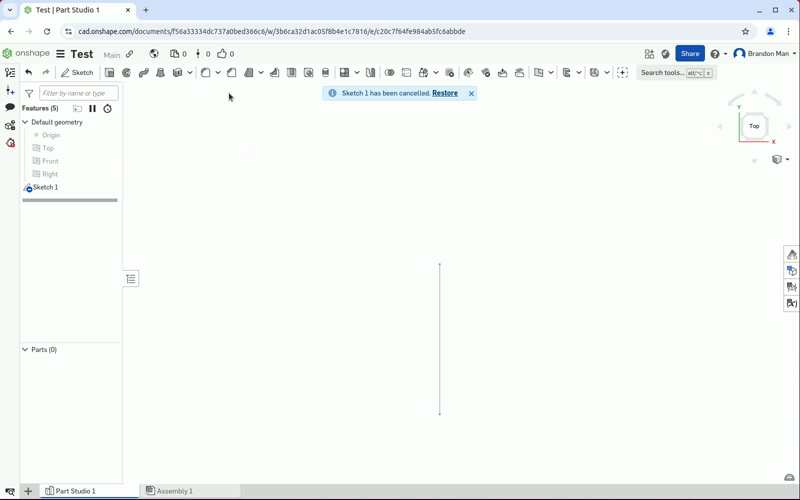
key(shift+h)
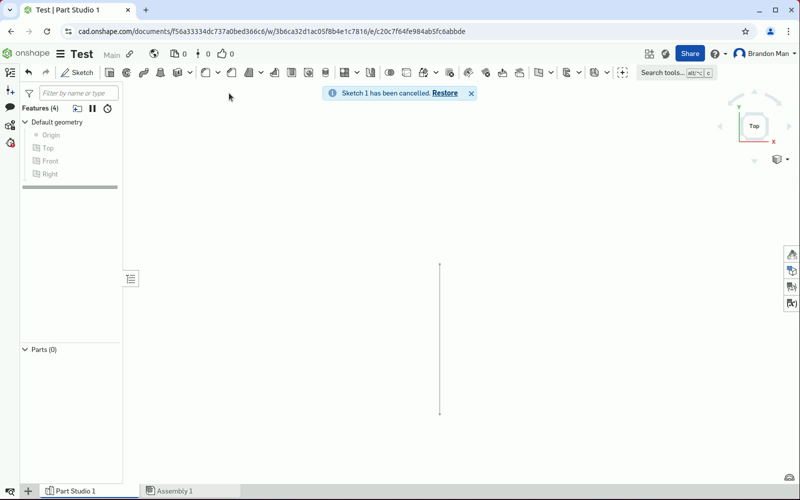
mouse_move(73, 352)
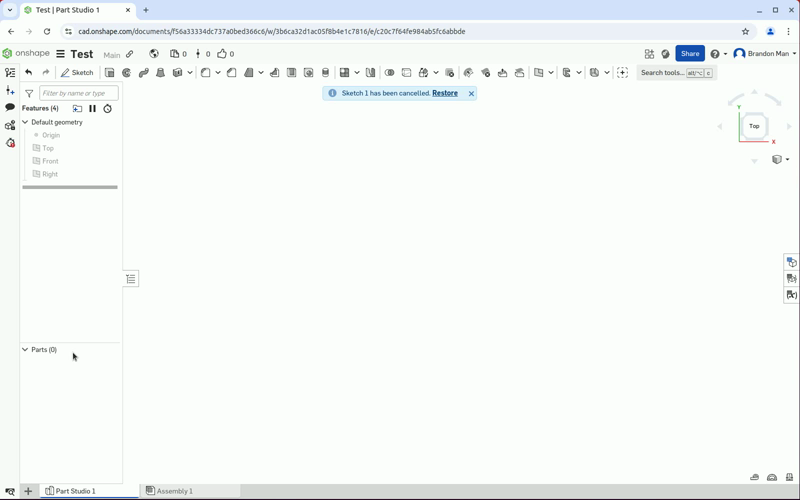
key(y)
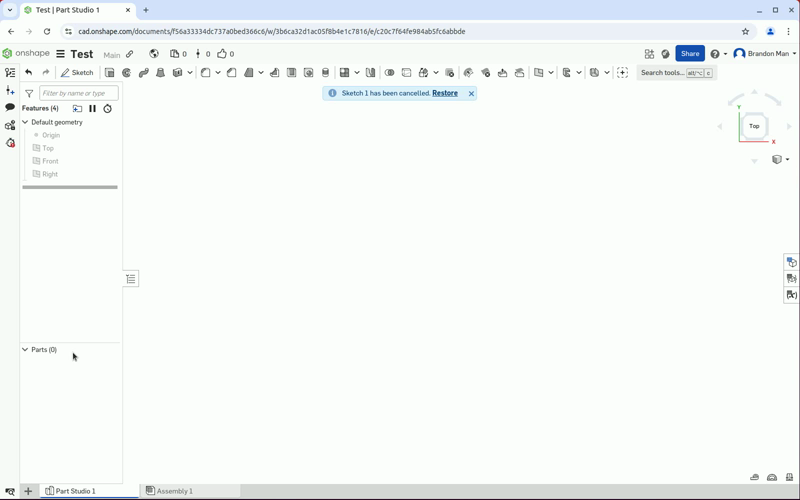
key(shift+p)
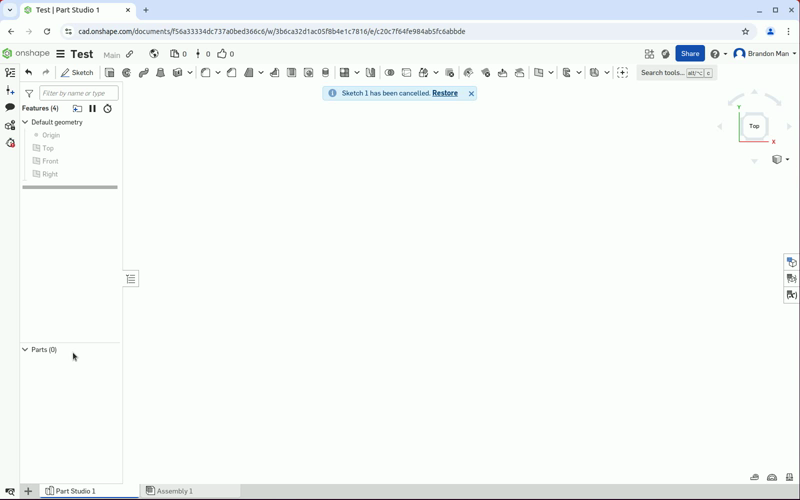
key(space)
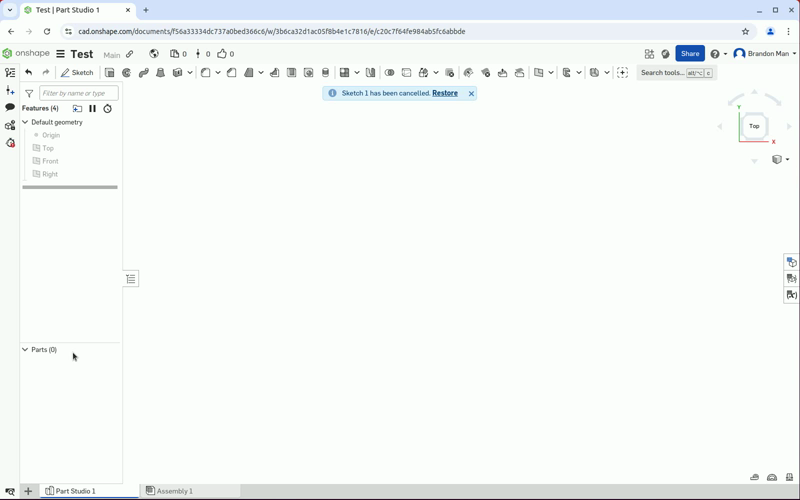
key_down(shift)
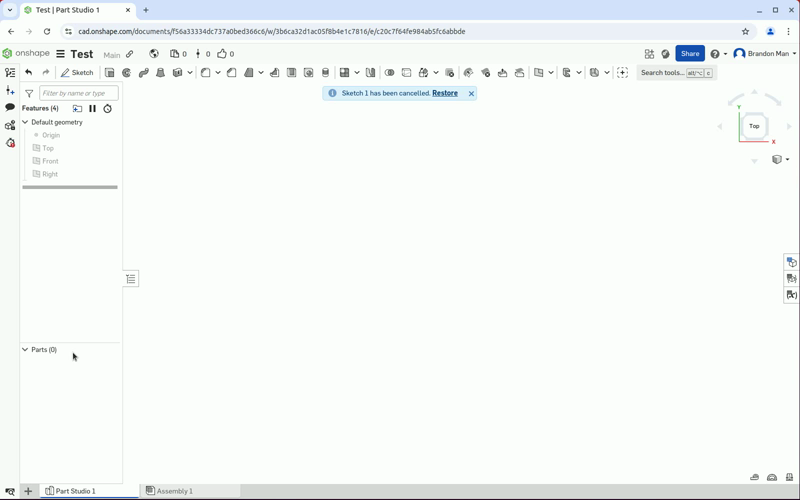
key(up)
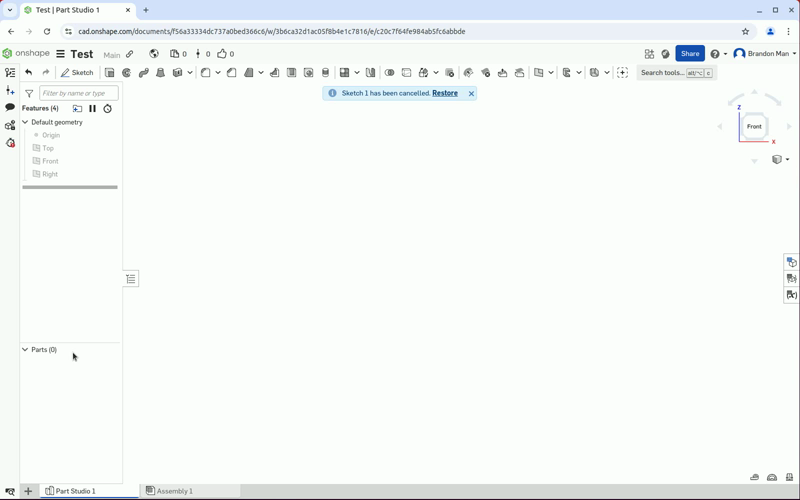
key_up(shift)
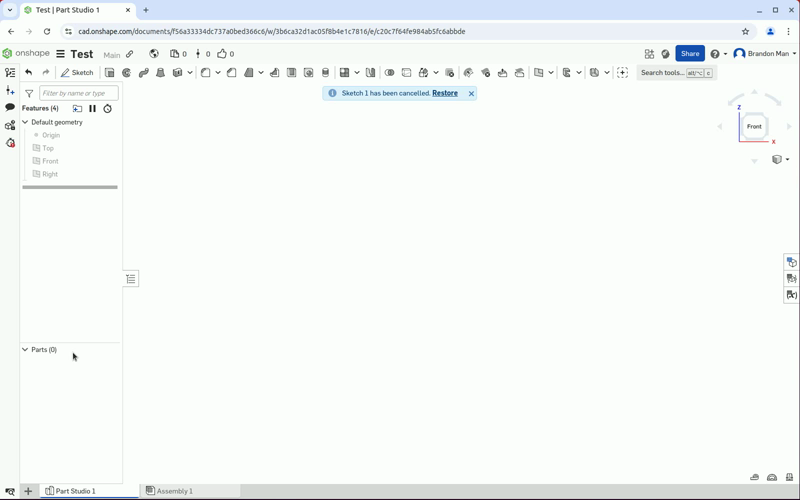
key(space)
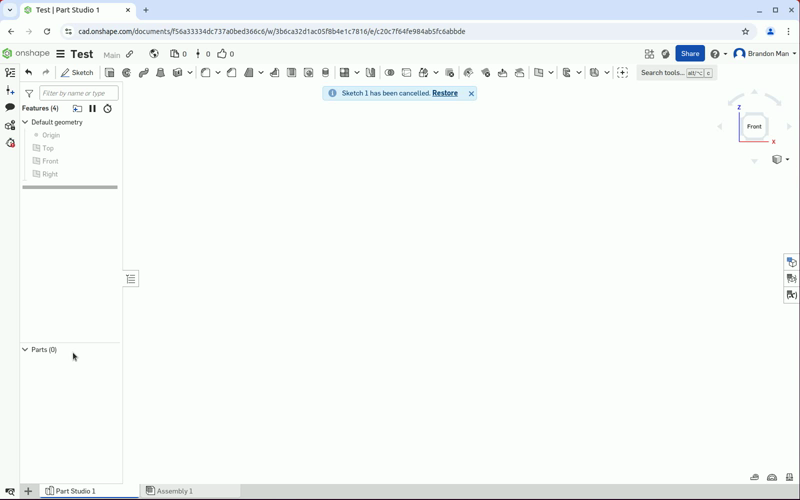
key_down(shift)
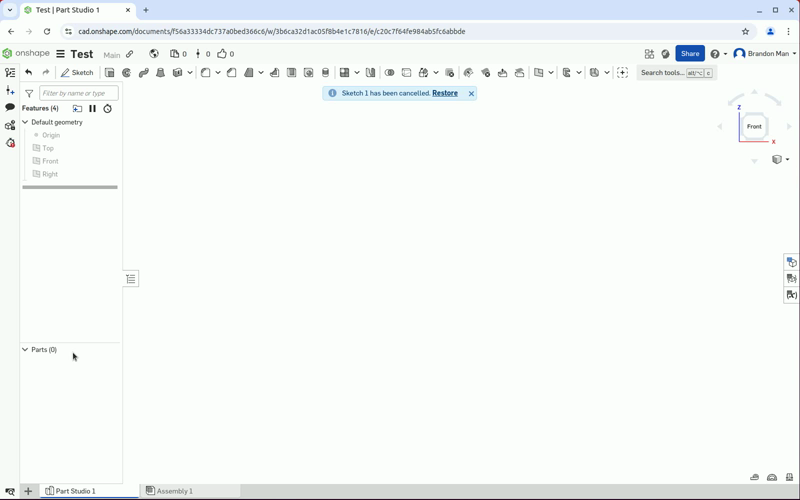
key(left)
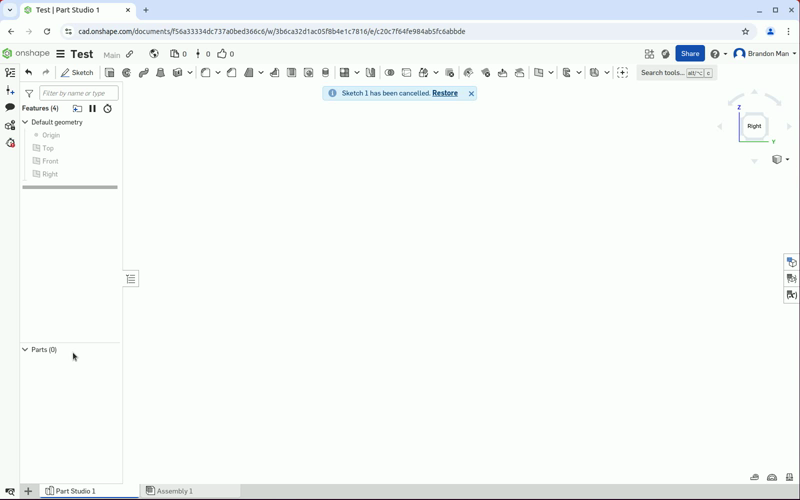
key_up(shift)
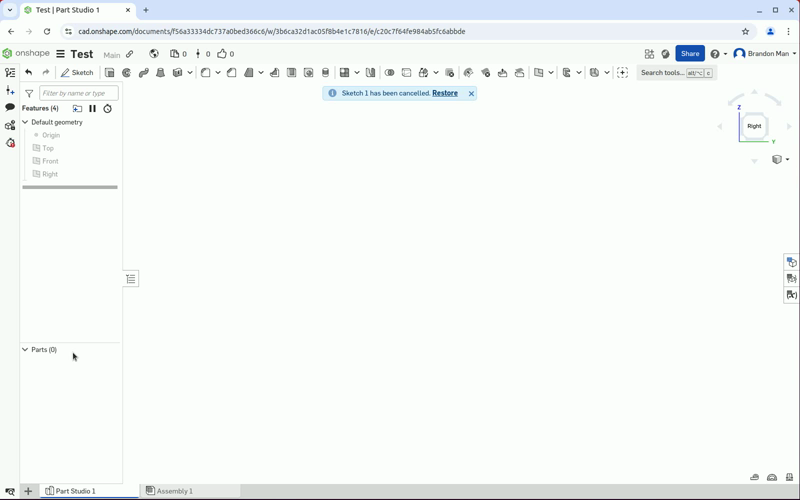
mouse_move(73, 352)
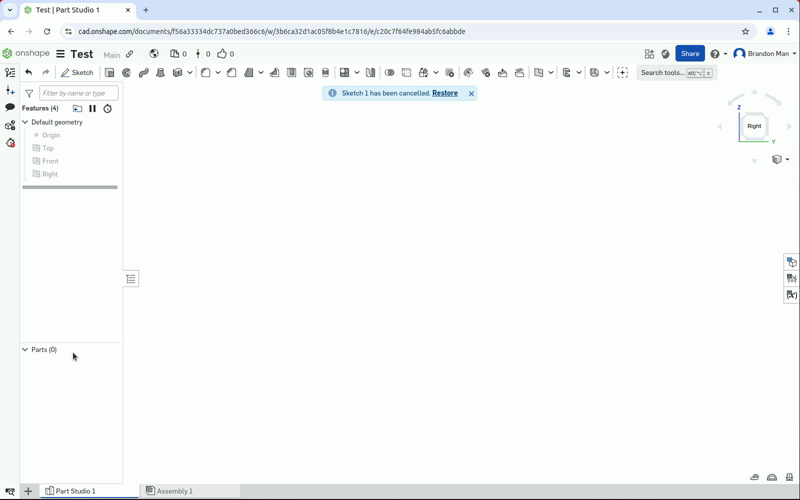
key(shift+y)
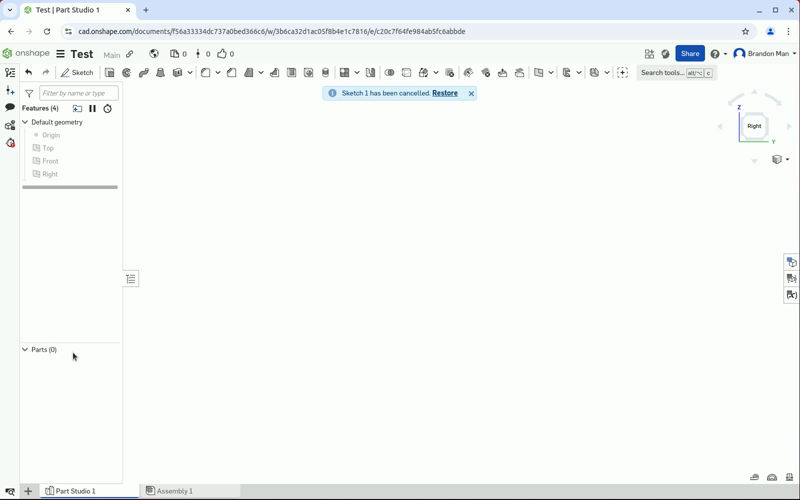
key(shift+s)
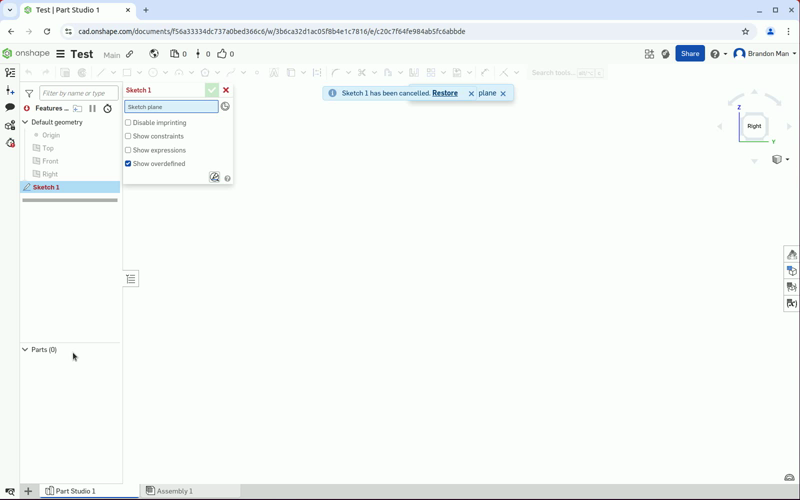
mouse_move(73, 176)
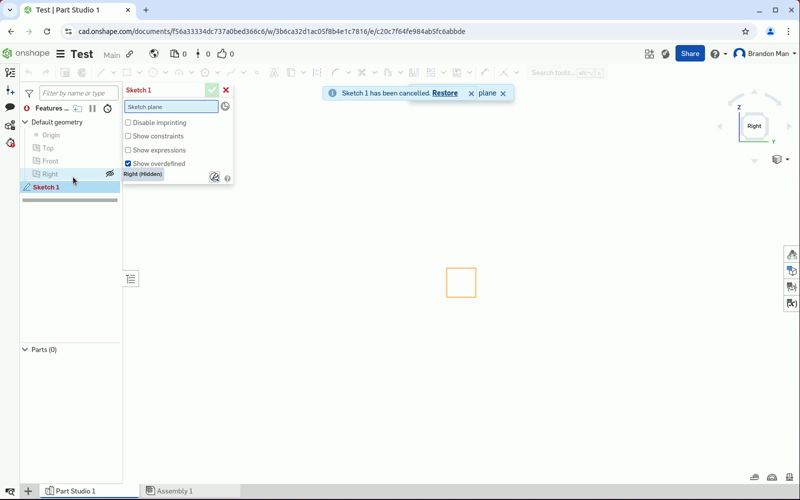
click(73, 176)
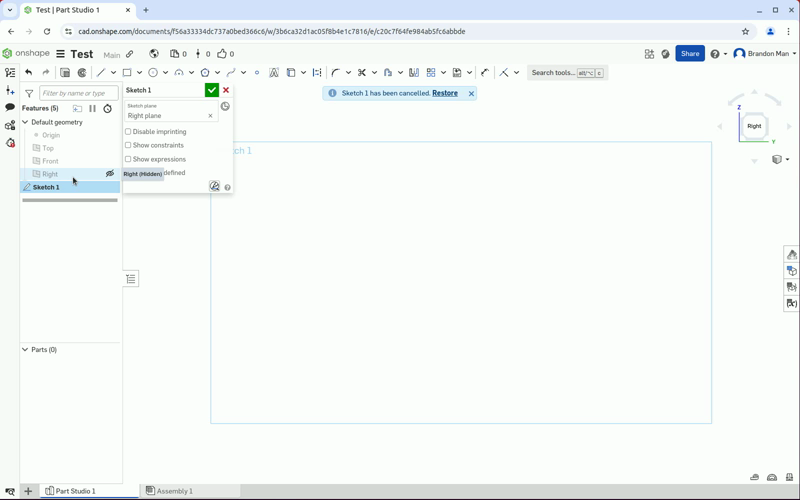
mouse_move(73, 352)
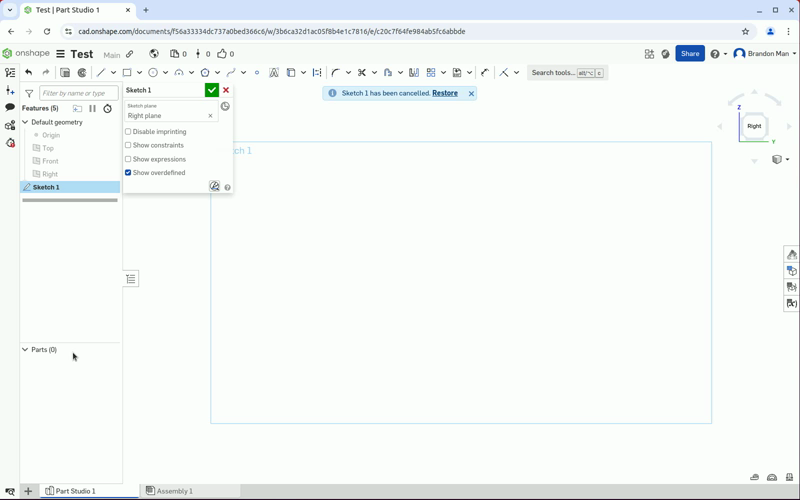
key(y)
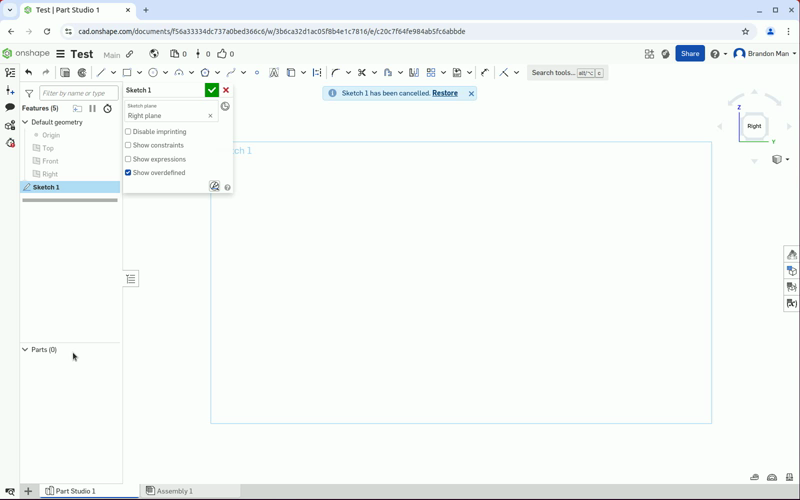
key(l)
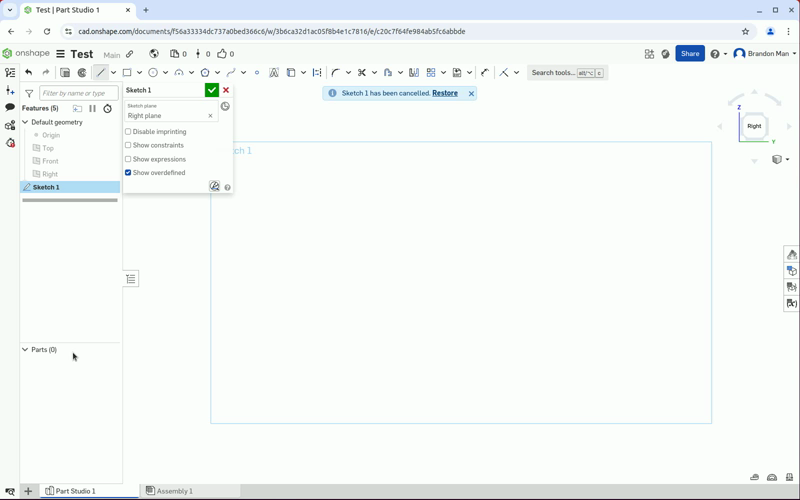
key_down(shift)
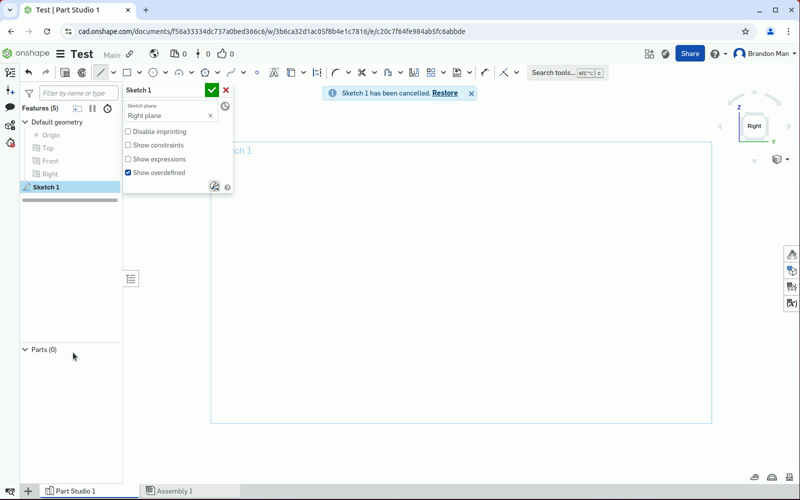
mouse_move(422, 238)
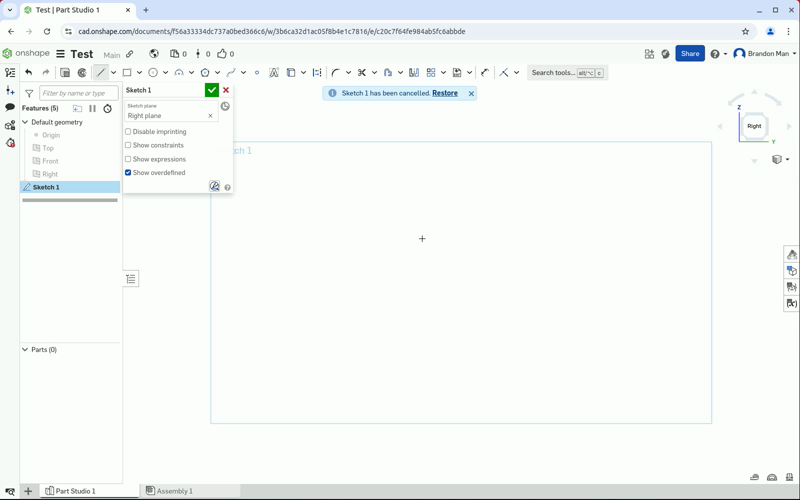
click(422, 238)
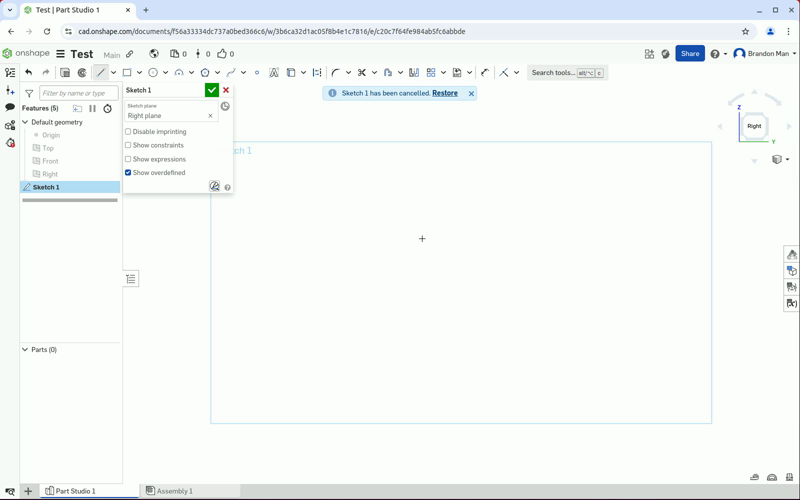
key_up(shift)
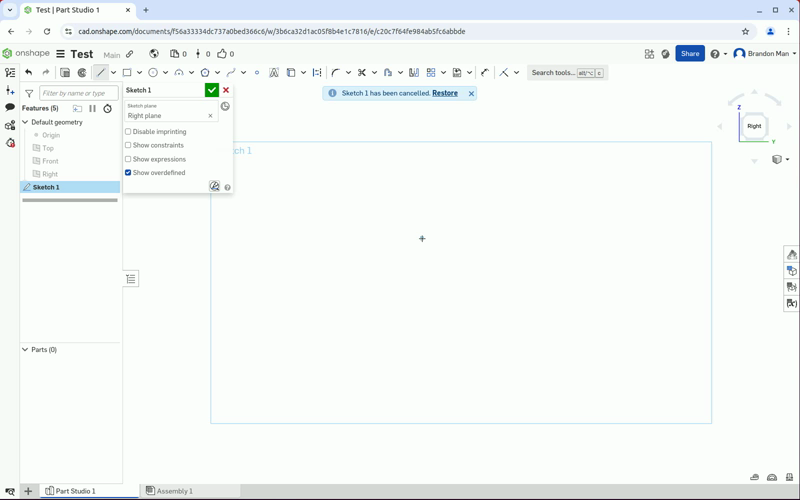
key_down(shift)
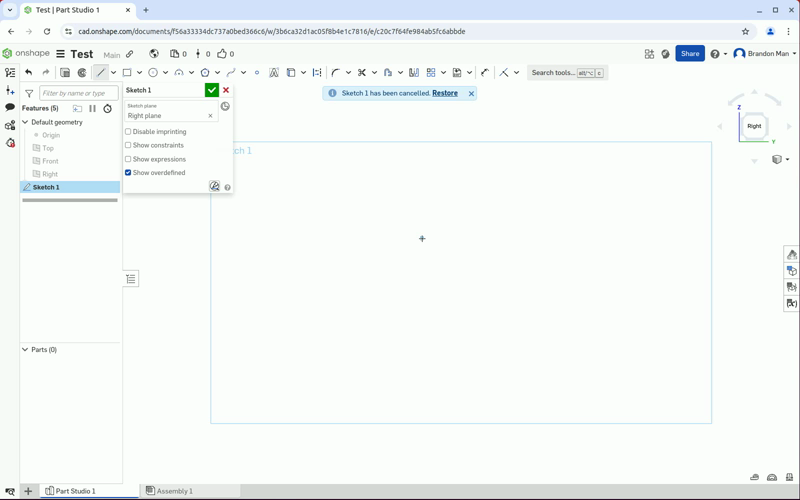
mouse_move(452, 238)
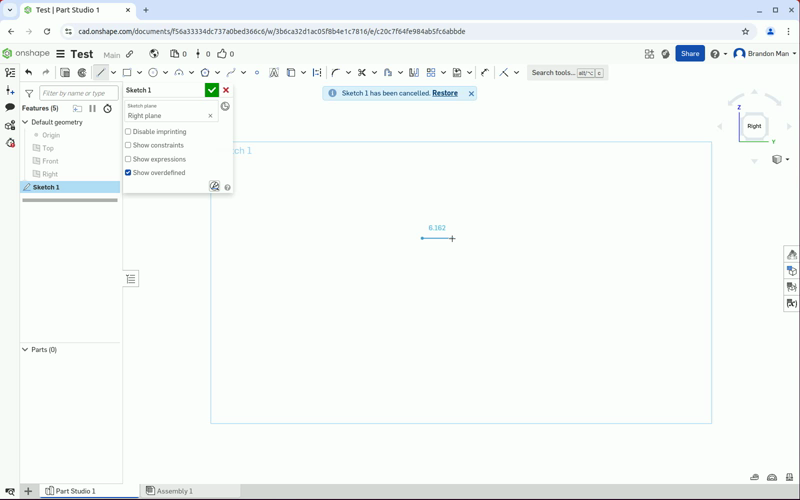
mouse_move(460, 283)
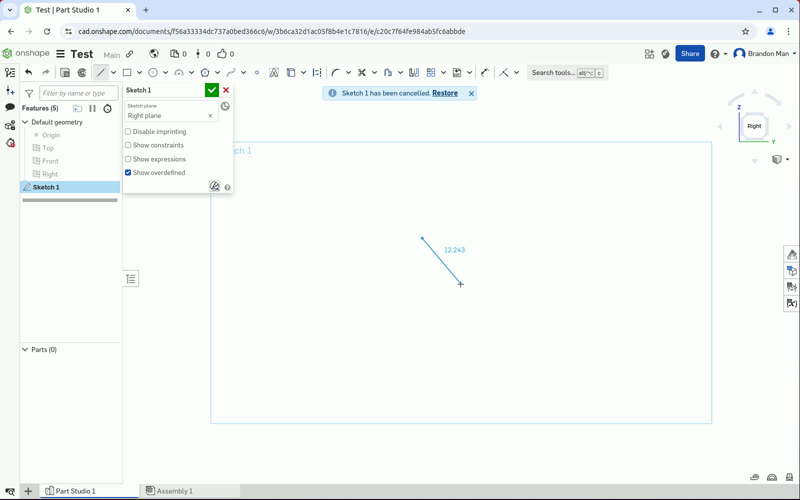
click(460, 283)
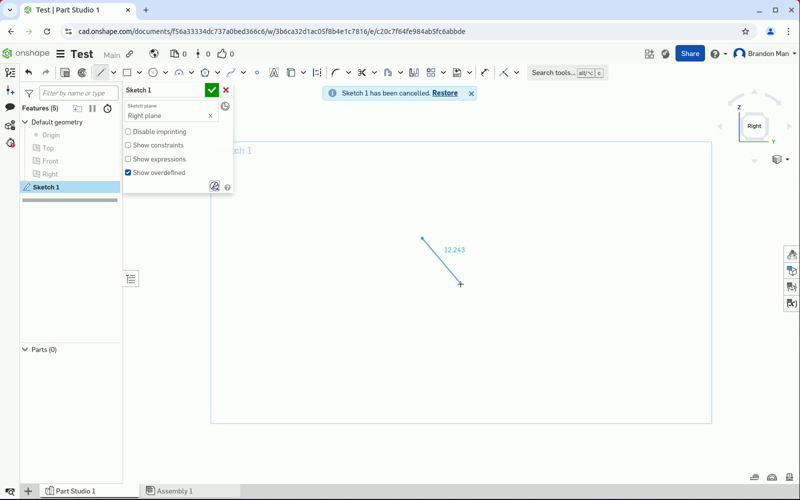
key_up(shift)
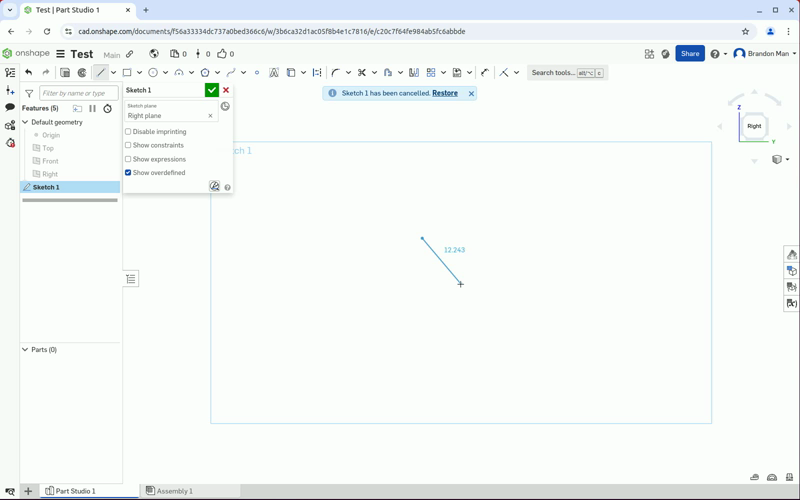
key_down(shift)
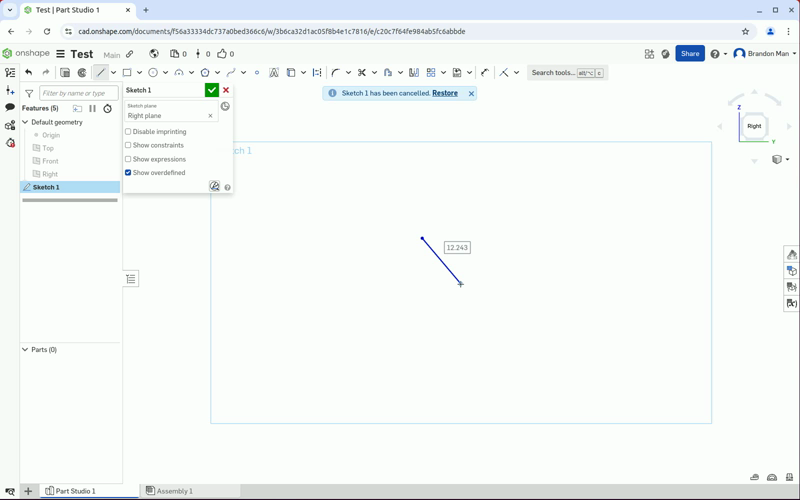
mouse_move(490, 283)
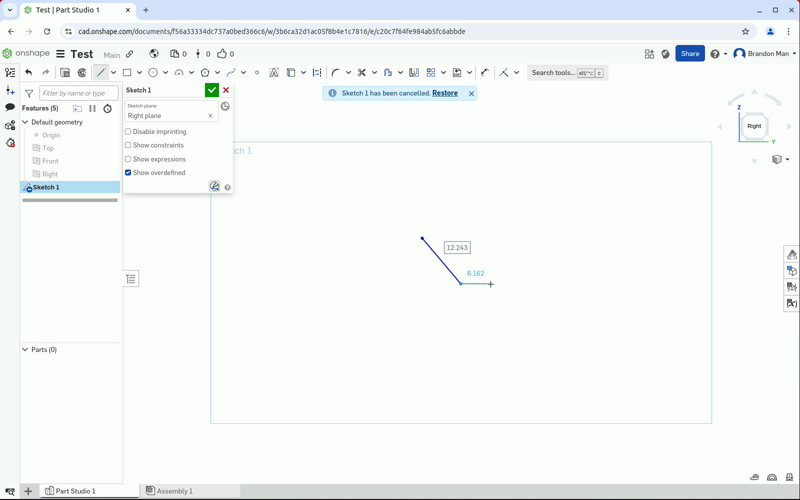
mouse_move(460, 232)
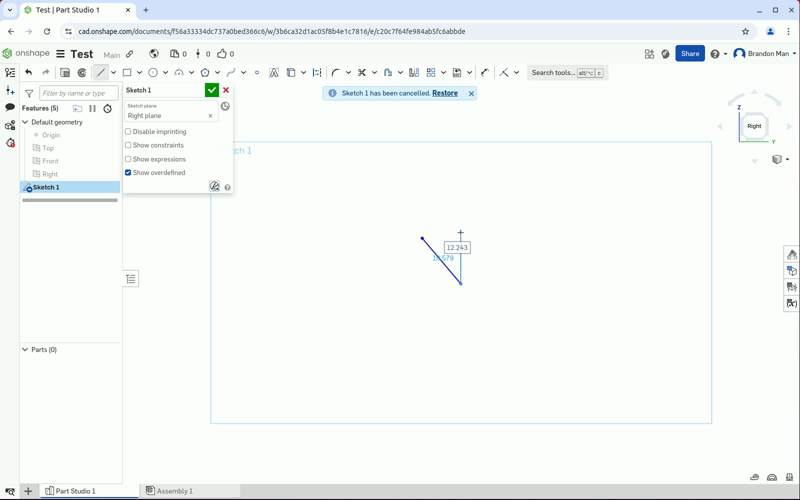
click(460, 232)
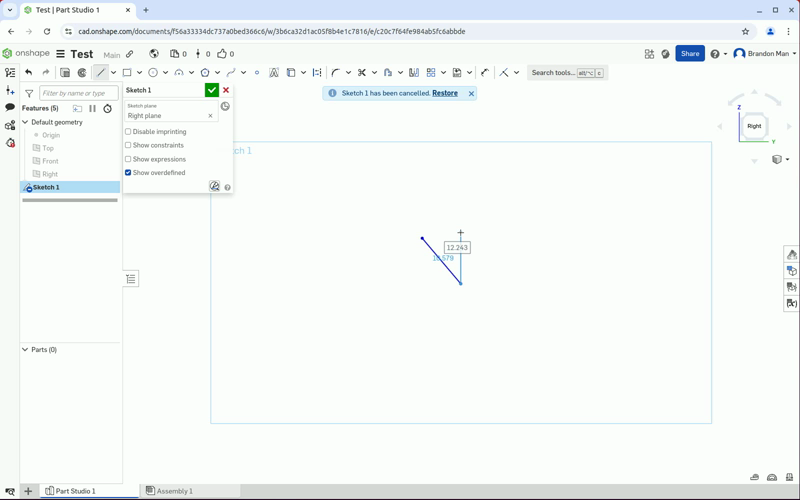
key_up(shift)
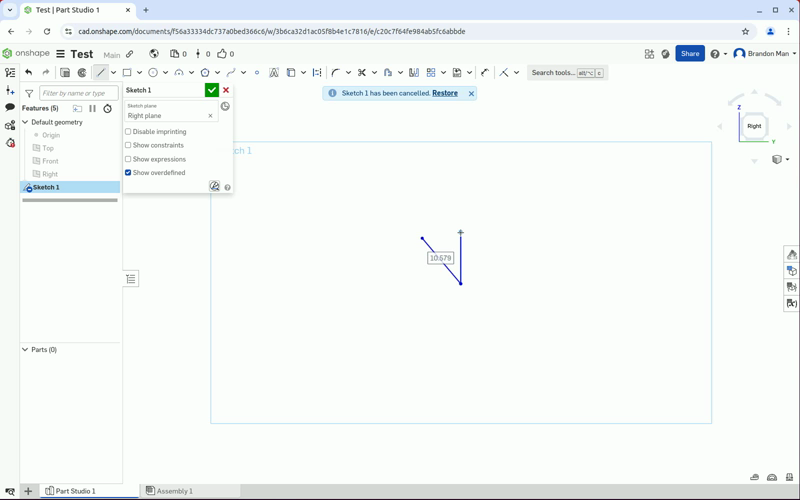
mouse_move(490, 232)
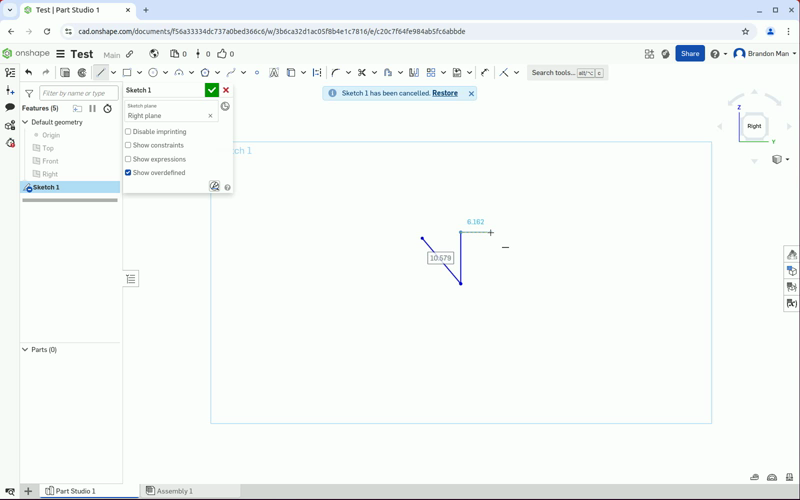
key_down(shift)
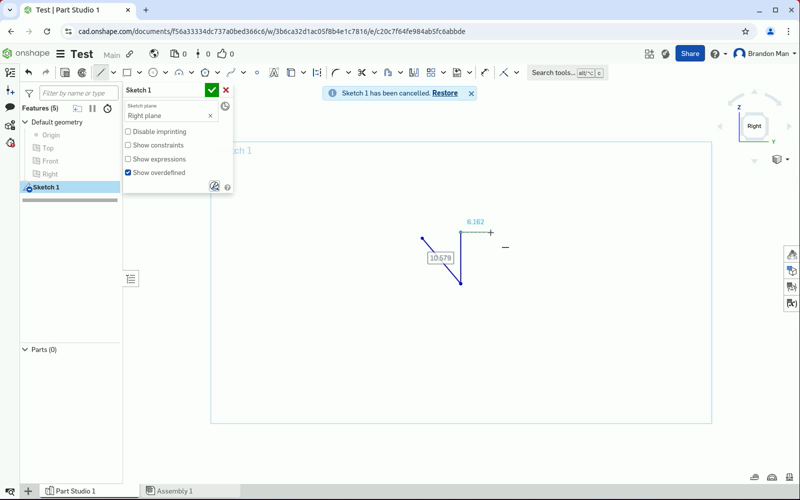
mouse_move(422, 238)
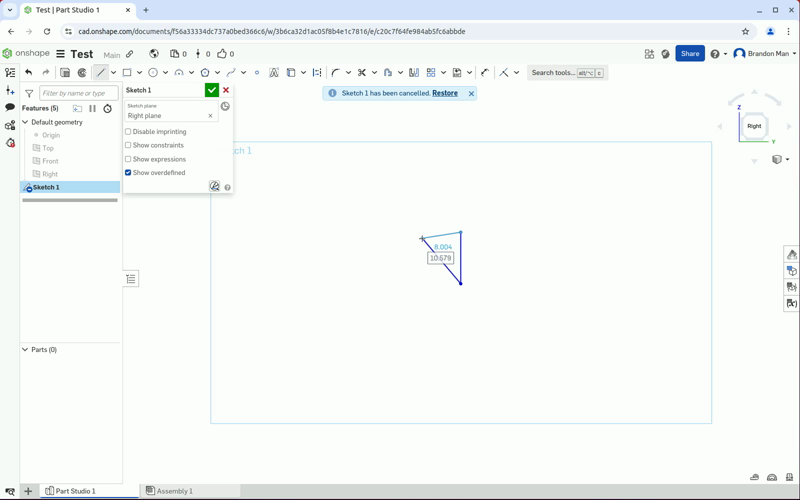
key_up(shift)
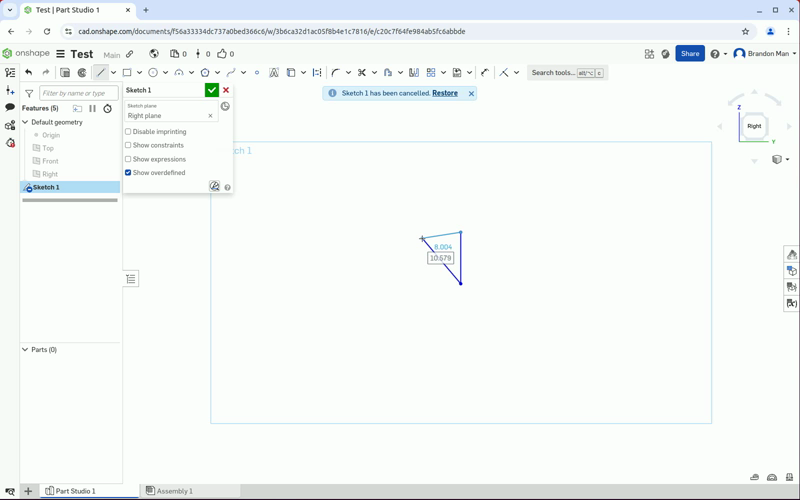
click(422, 238)
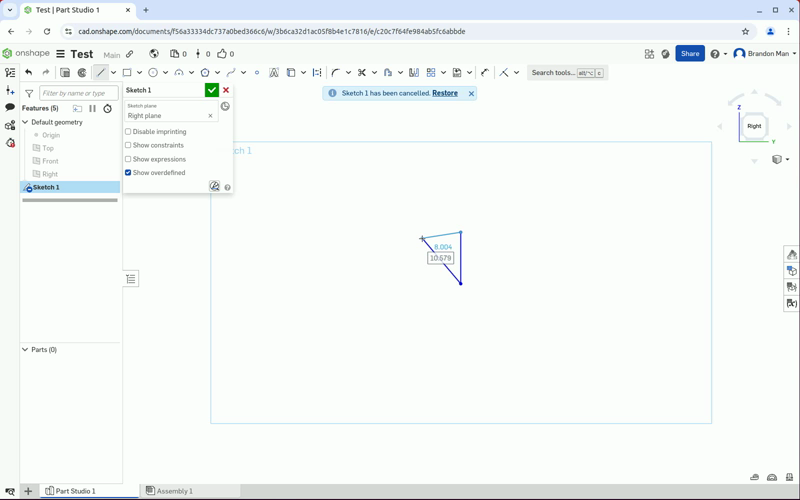
key(esc)
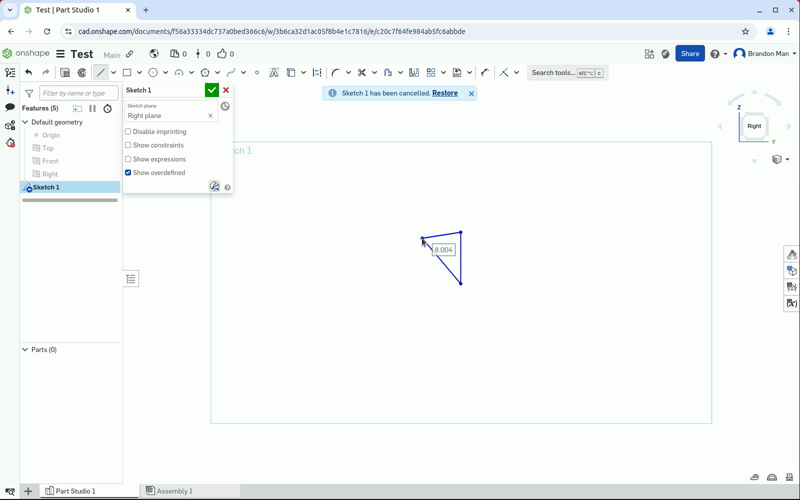
mouse_move(459, 242)
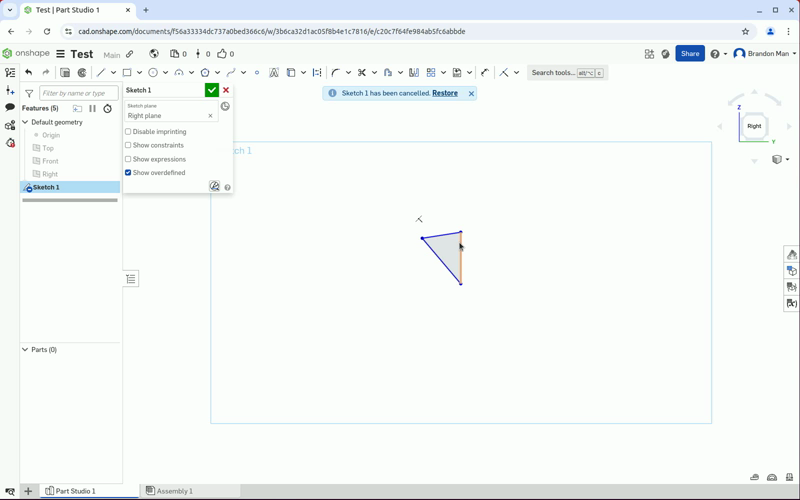
scroll(6)
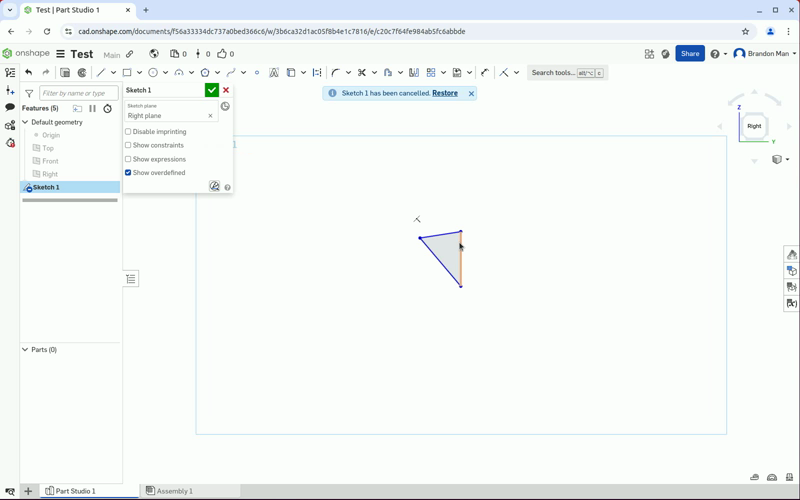
scroll(6)
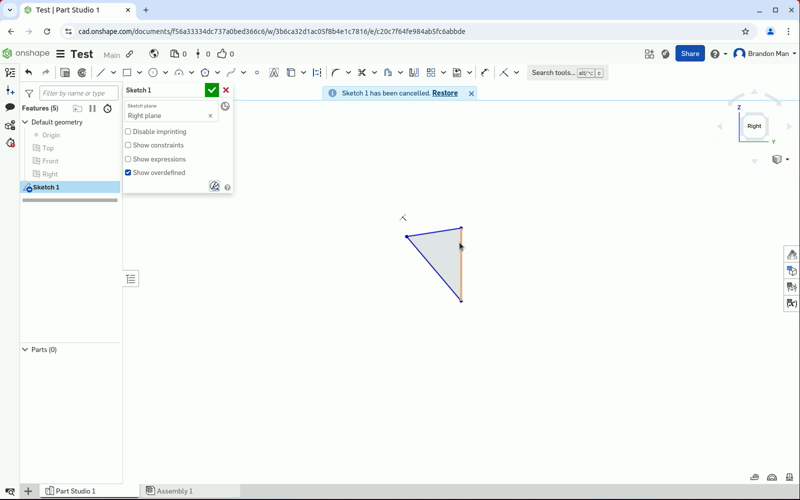
scroll(6)
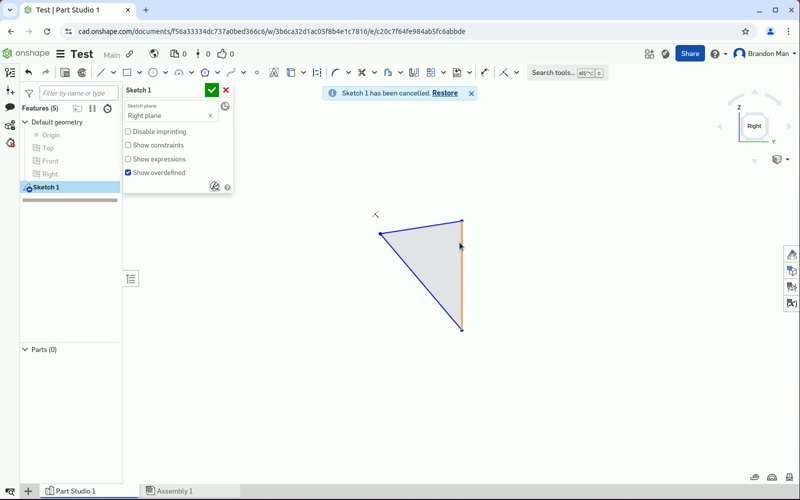
scroll(6)
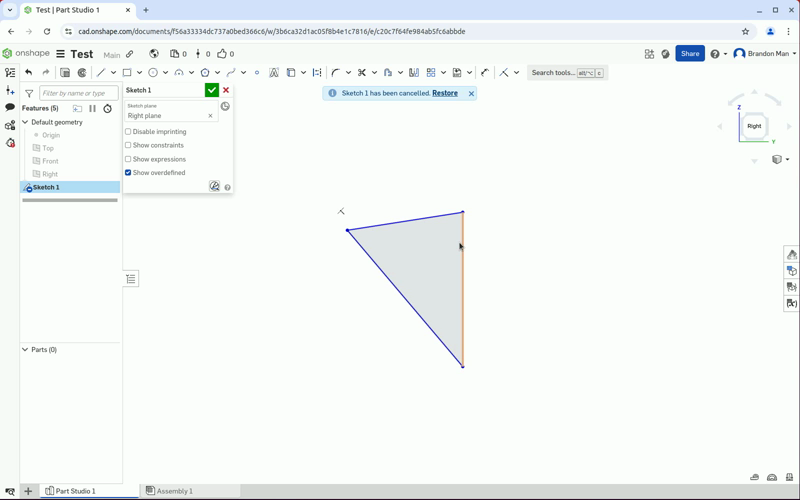
scroll(6)
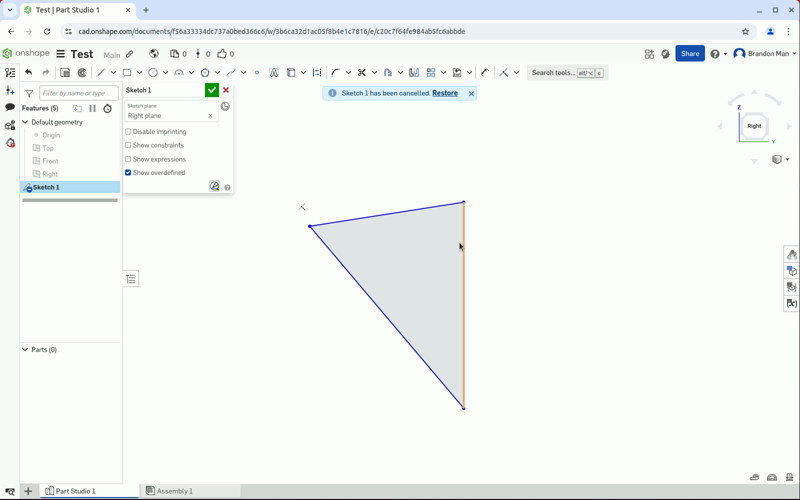
scroll(6)
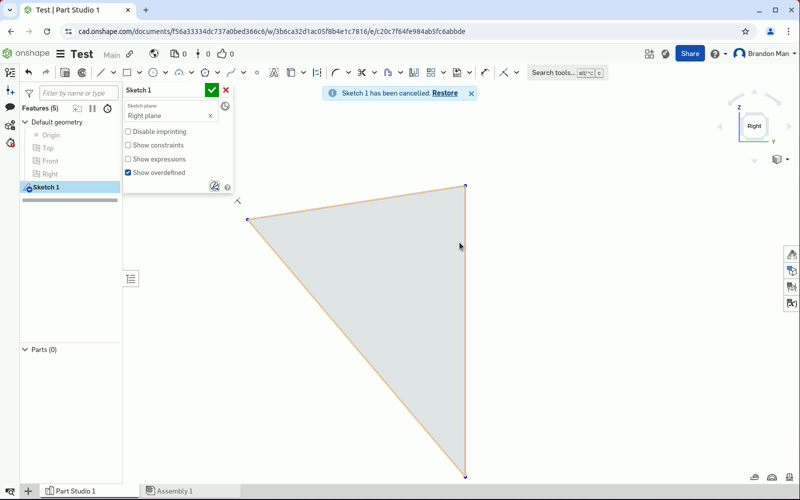
scroll(6)
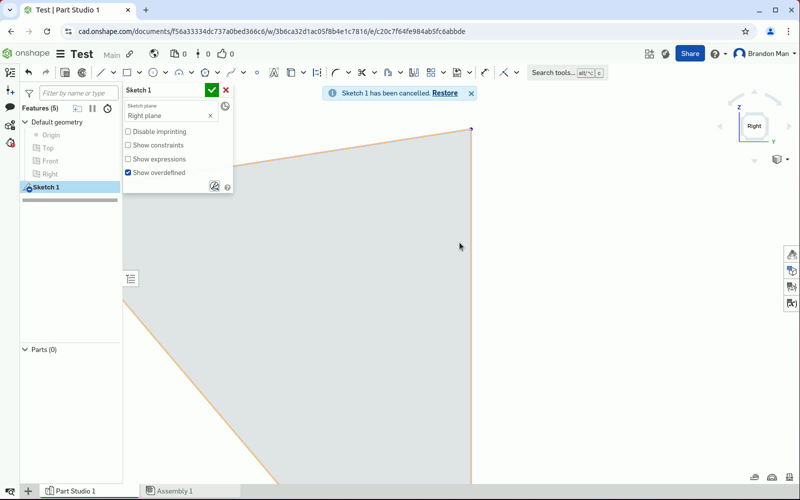
click(459, 242)
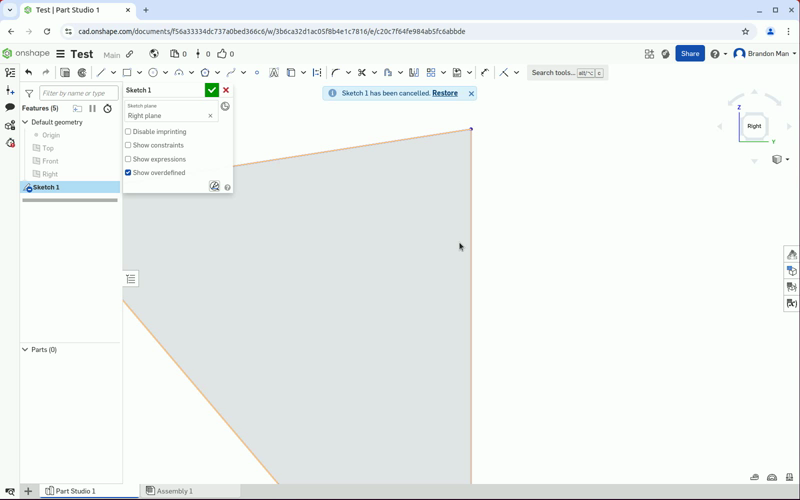
scroll(-6)
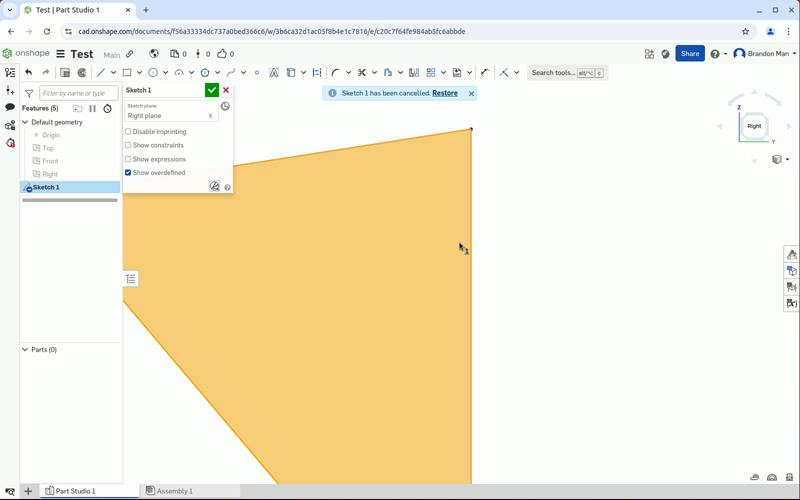
scroll(-6)
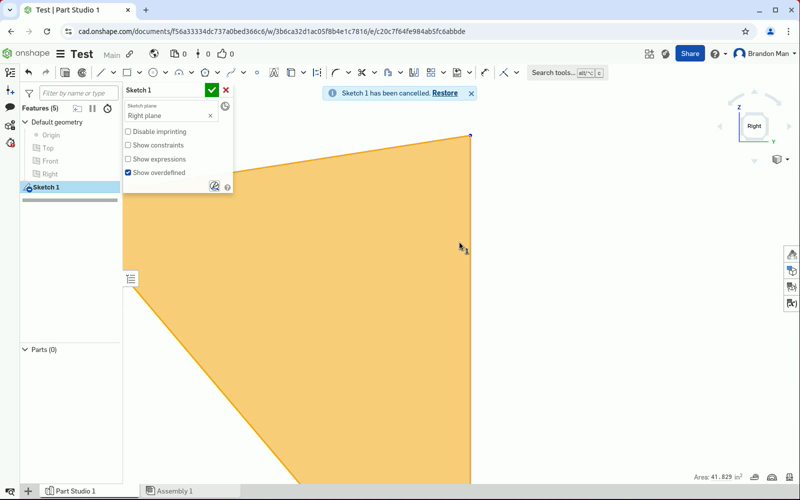
scroll(-6)
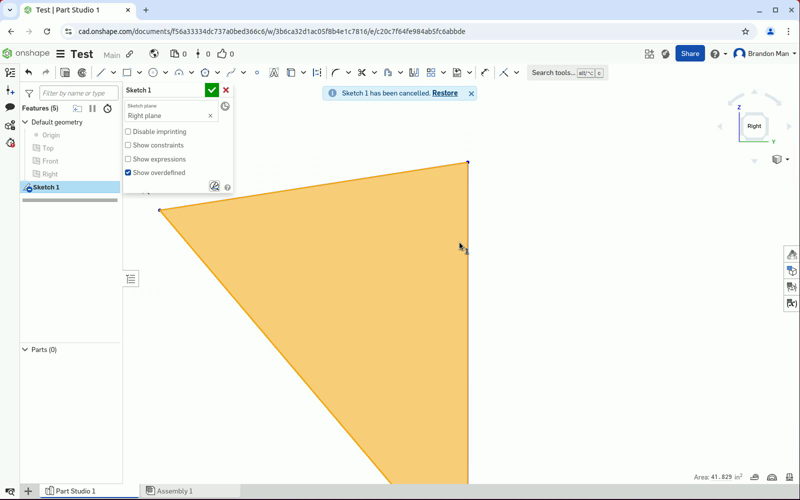
scroll(-6)
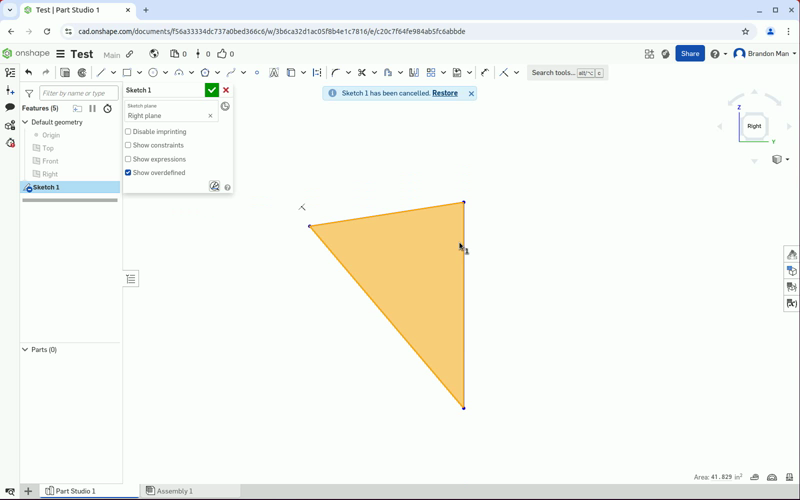
scroll(-6)
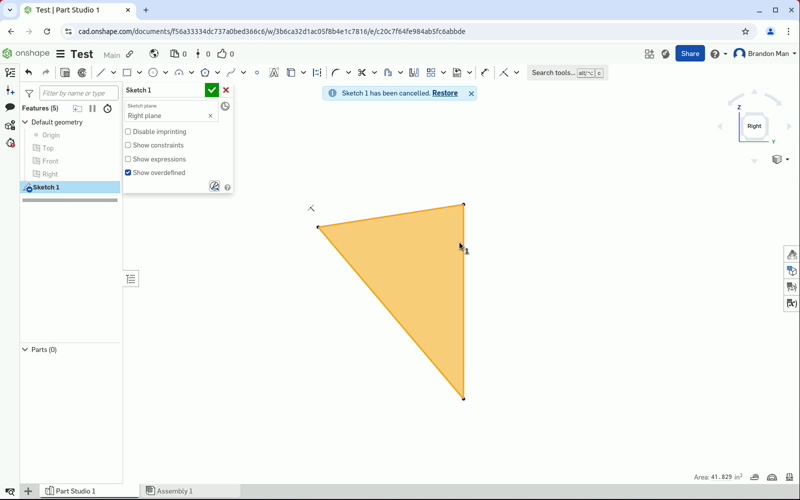
scroll(-6)
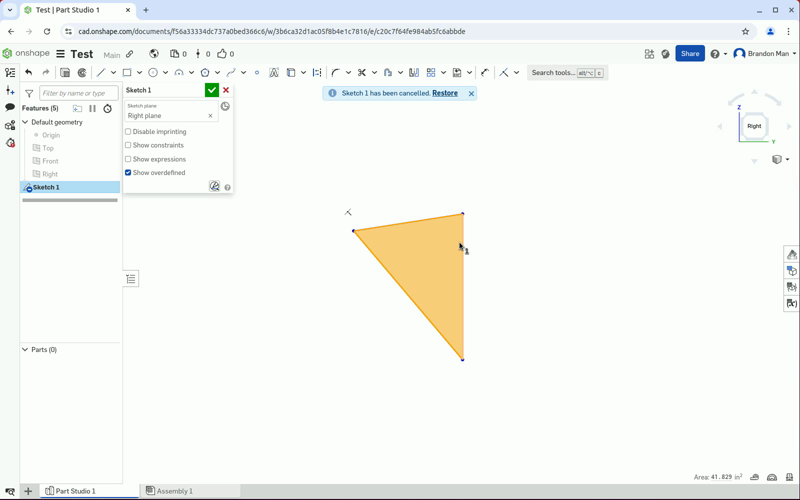
scroll(-6)
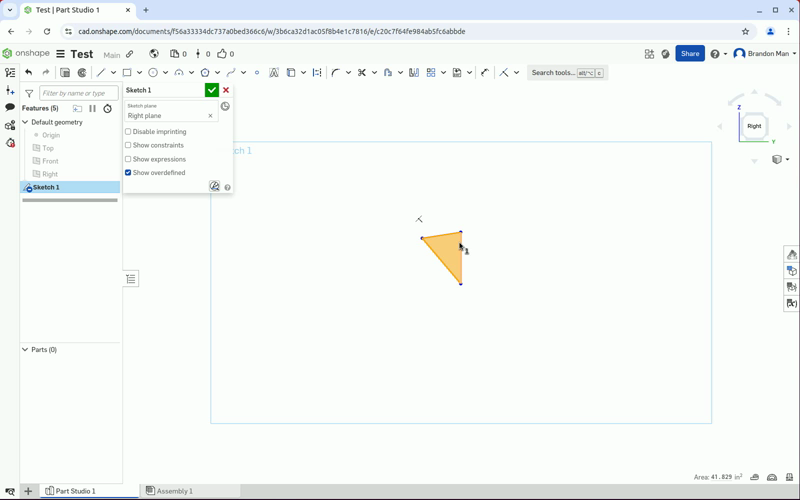
mouse_move(73, 352)
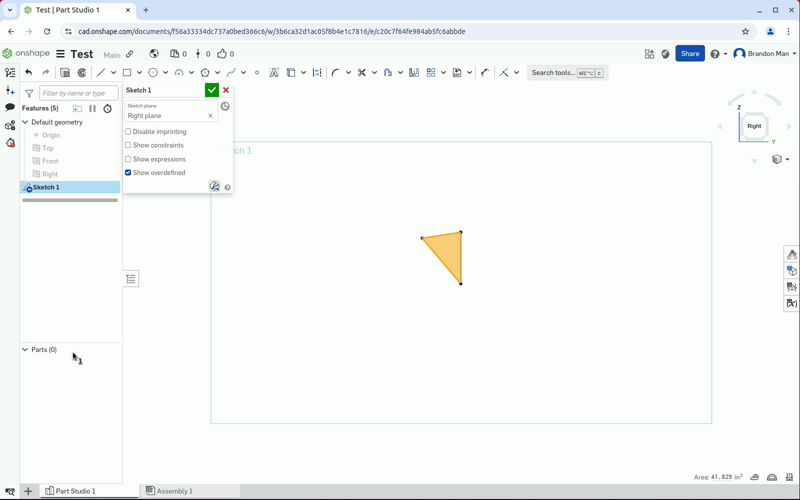
key(shift+y)
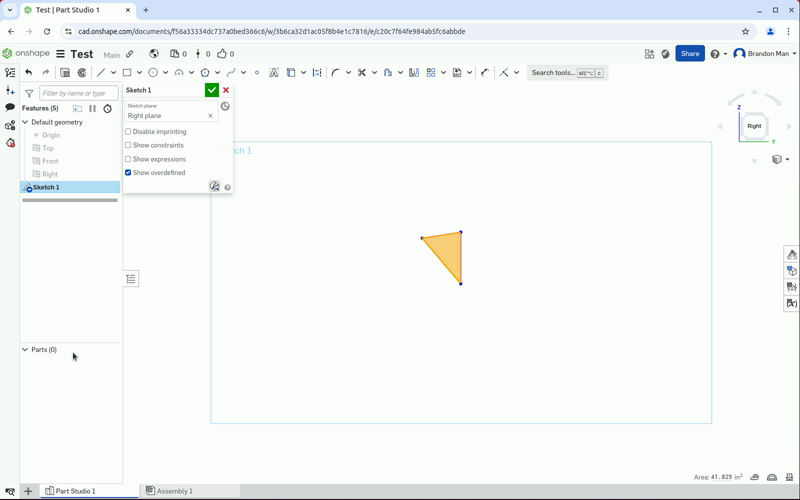
key(shift+e)
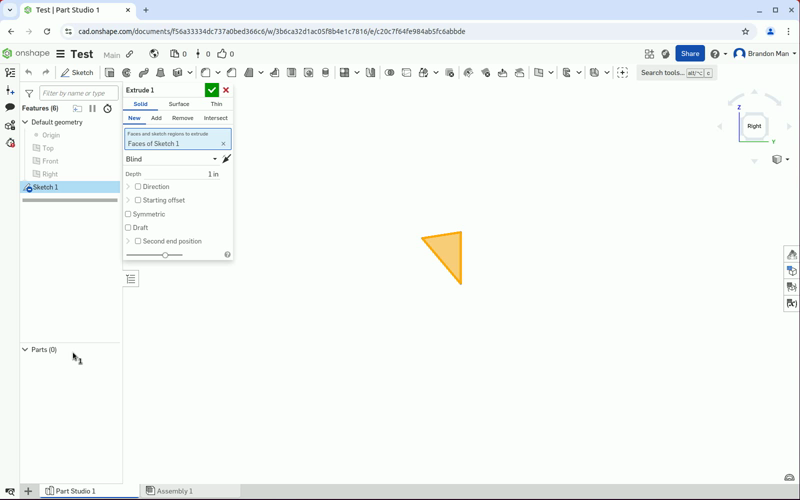
mouse_move(143, 106)
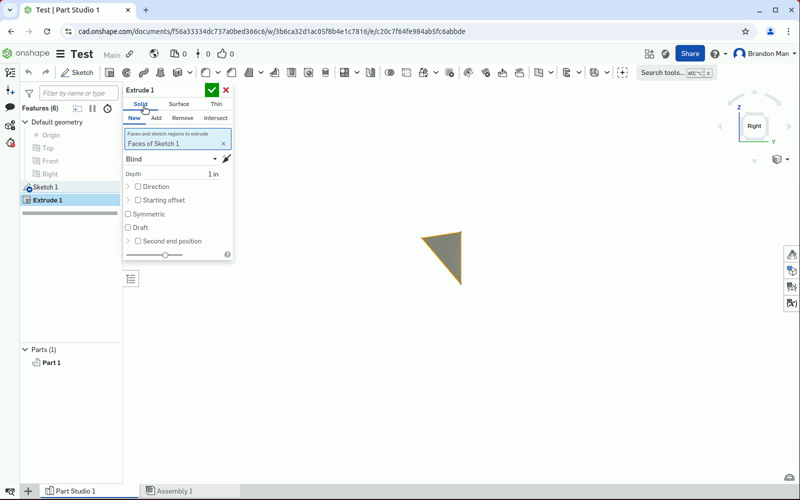
click(143, 106)
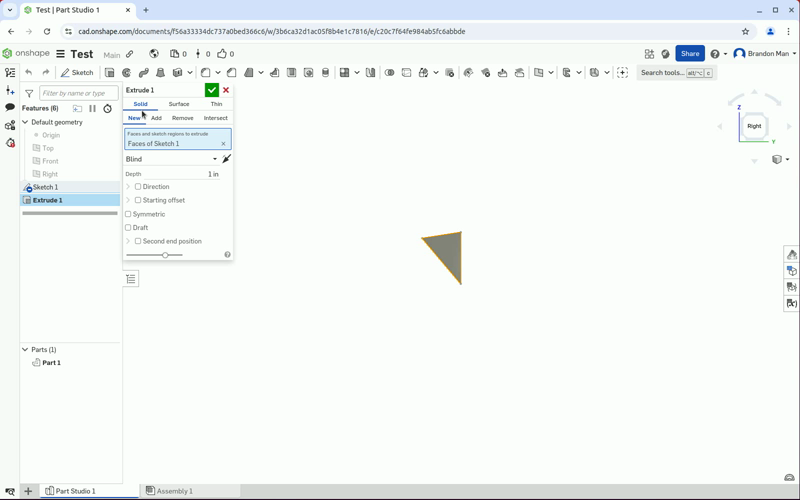
mouse_move(137, 120)
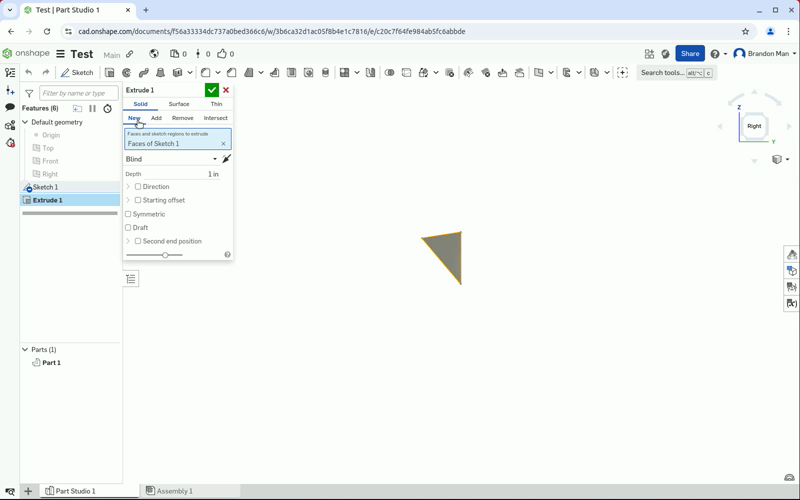
click(137, 120)
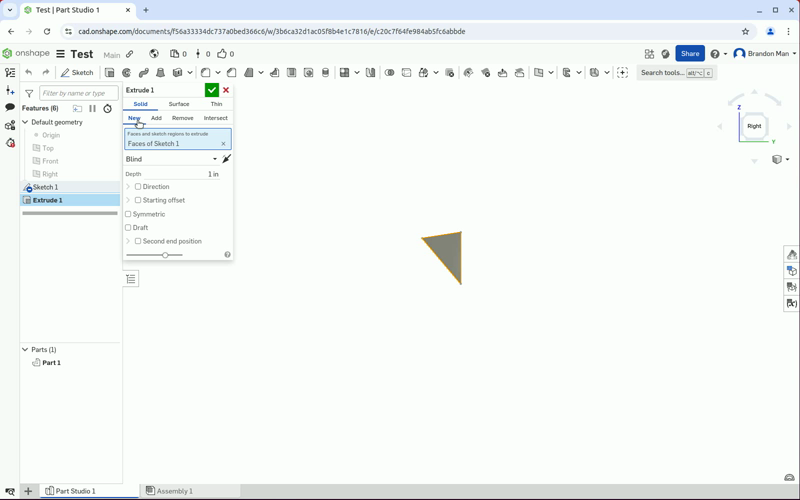
key(tab, 4)
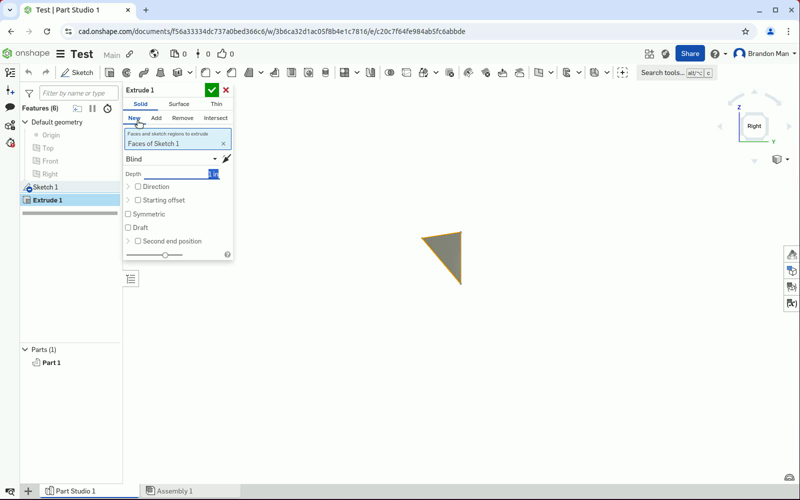
text(6.018)
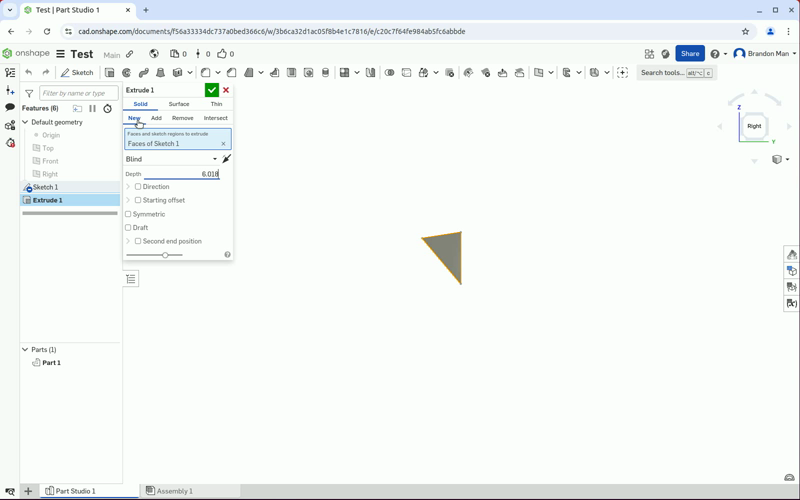
key(enter)
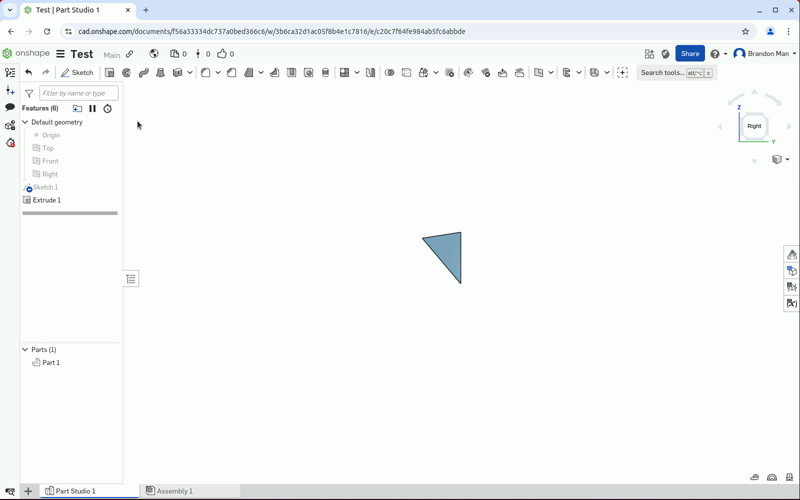
key(shift+h)
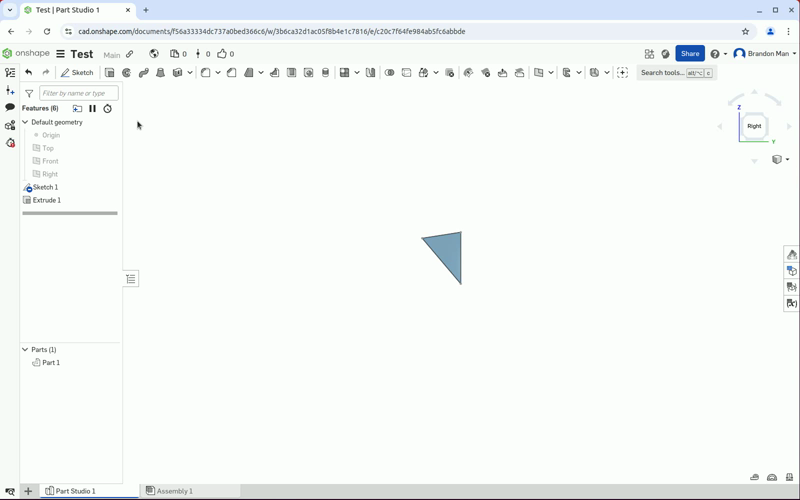
key(shift+h)
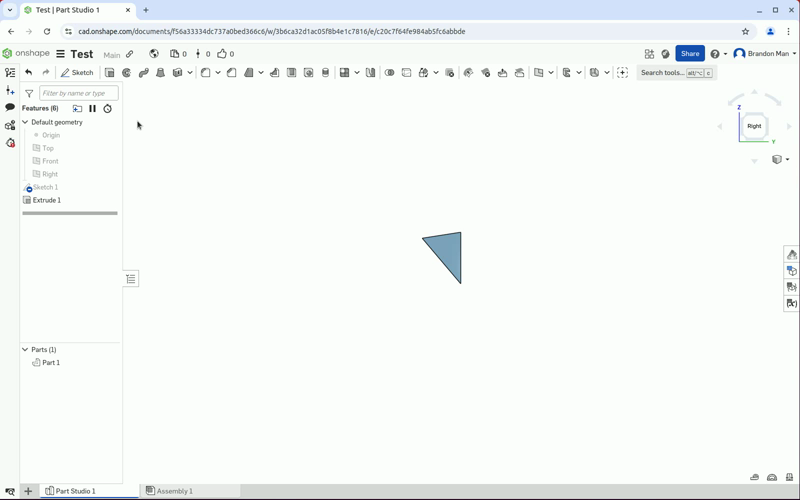
mouse_move(73, 189)
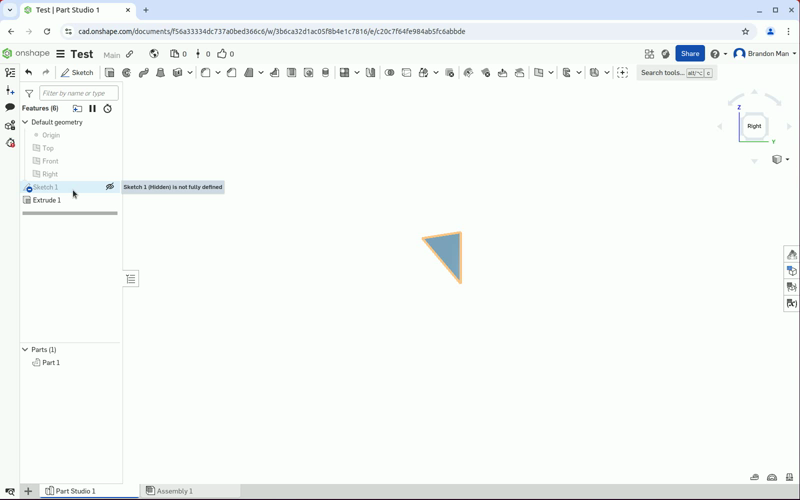
click(73, 189)
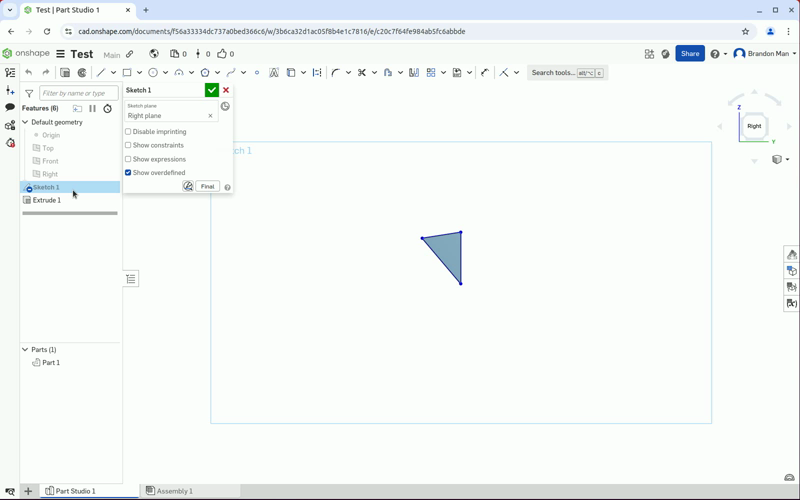
mouse_move(229, 92)
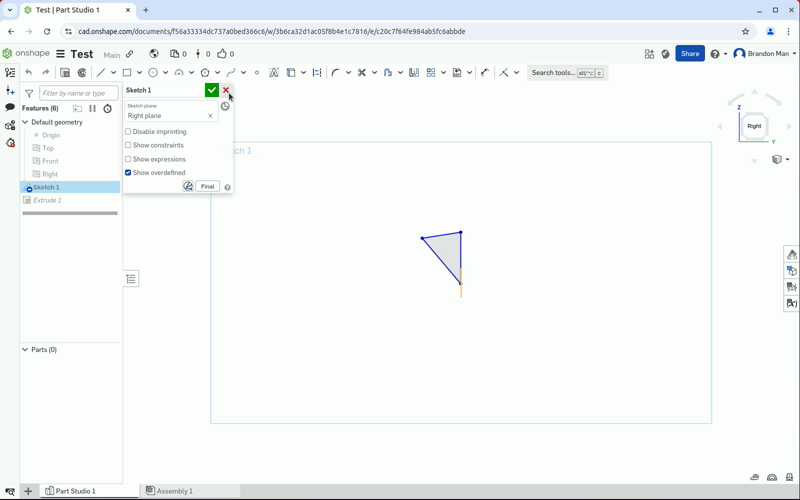
click(229, 92)
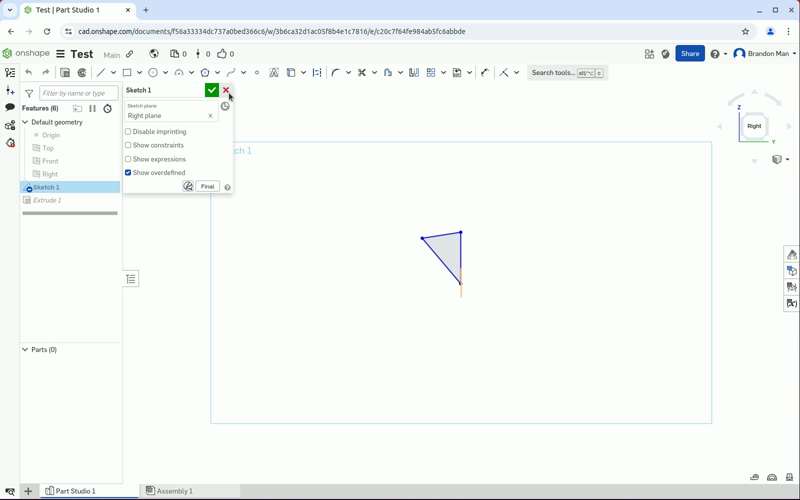
key(shift+s)
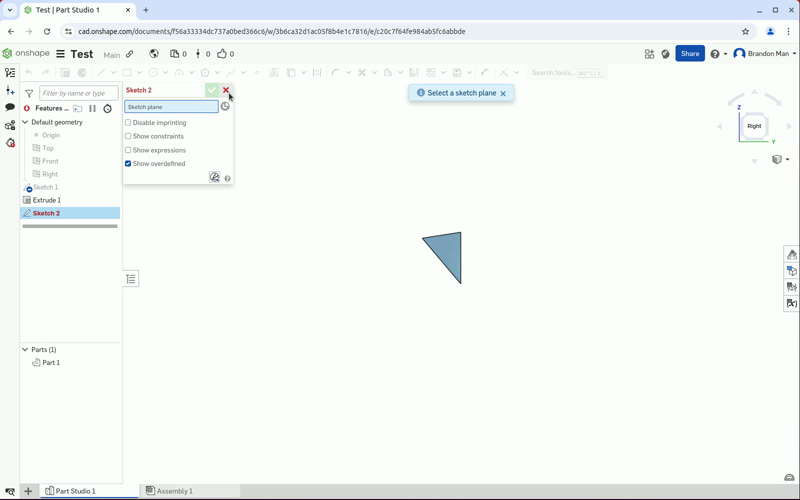
mouse_move(73, 176)
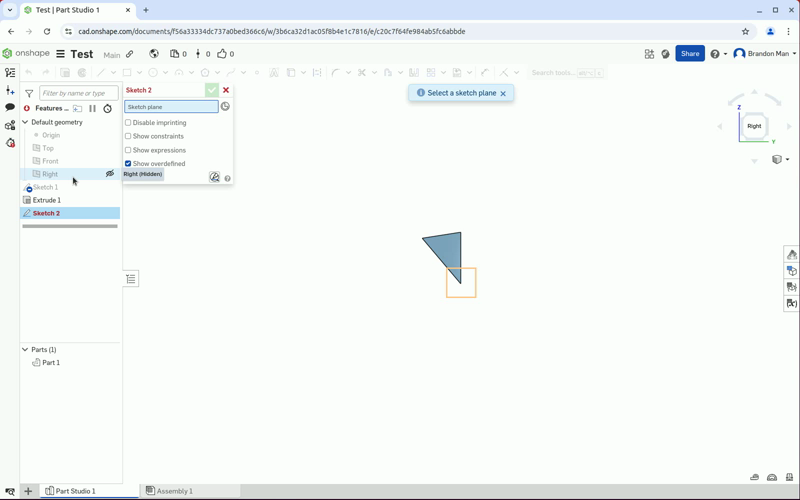
click(73, 176)
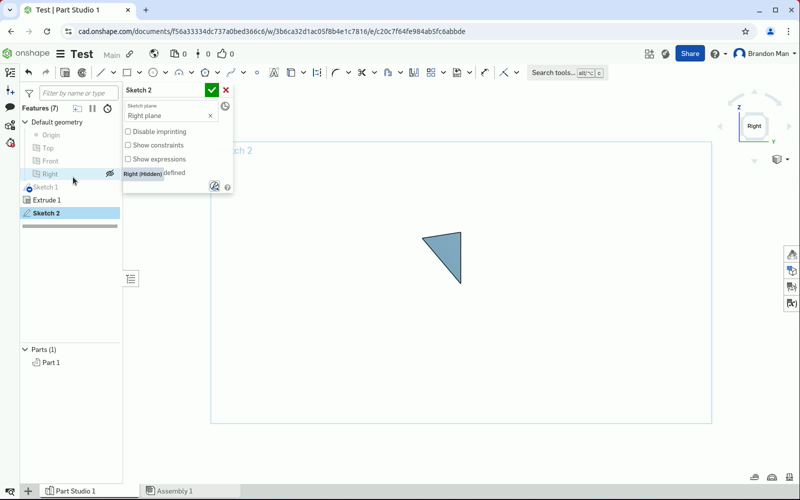
mouse_move(73, 352)
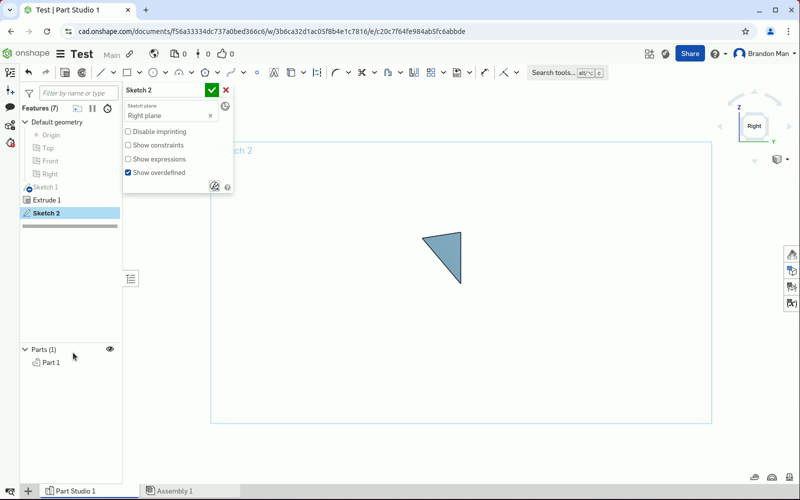
key(y)
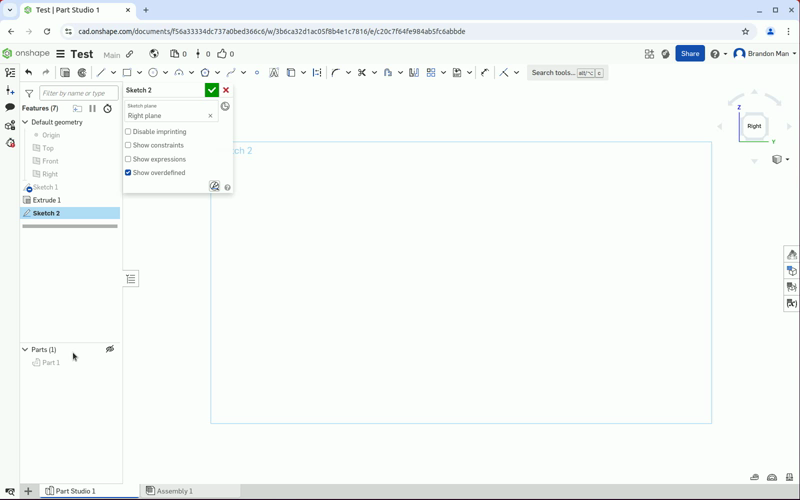
key(l)
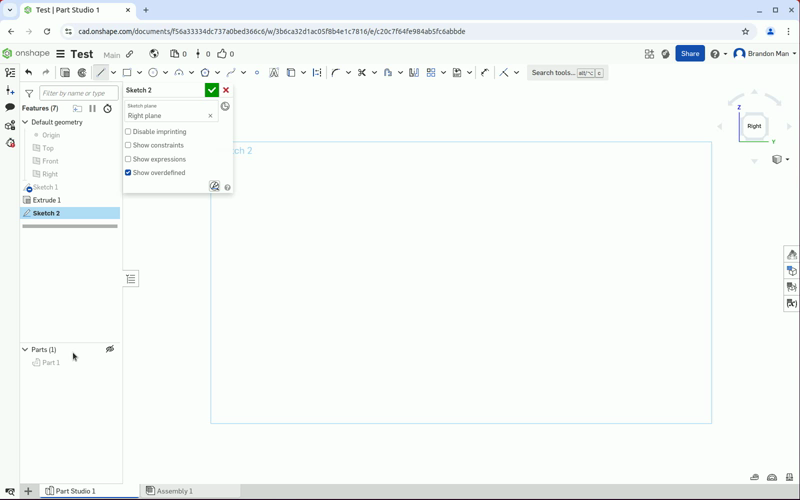
key_down(shift)
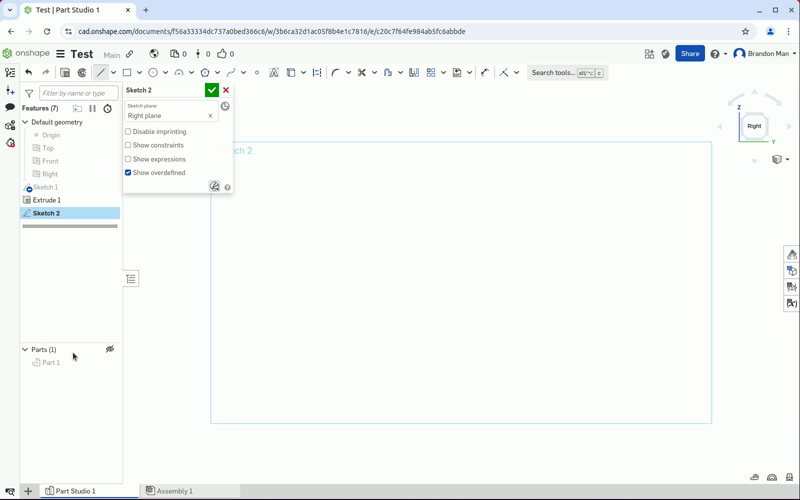
mouse_move(348, 238)
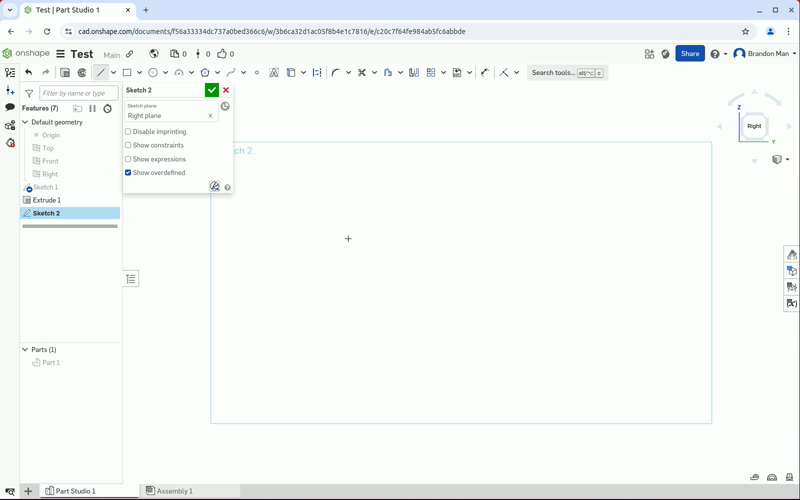
click(348, 238)
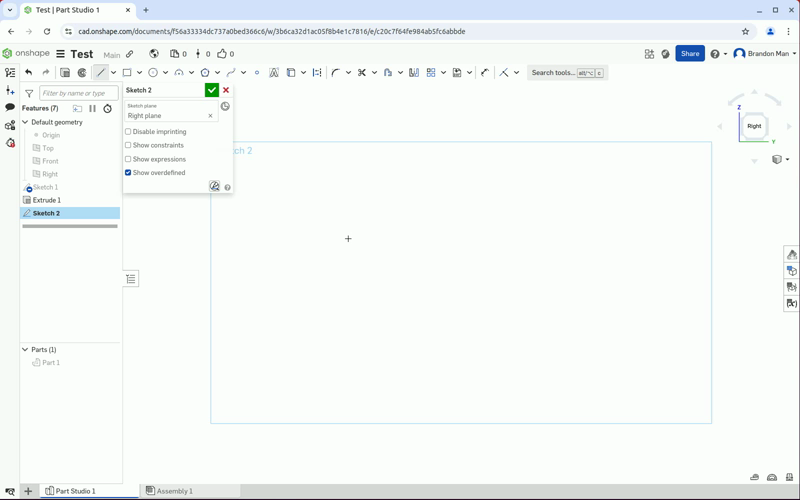
key_up(shift)
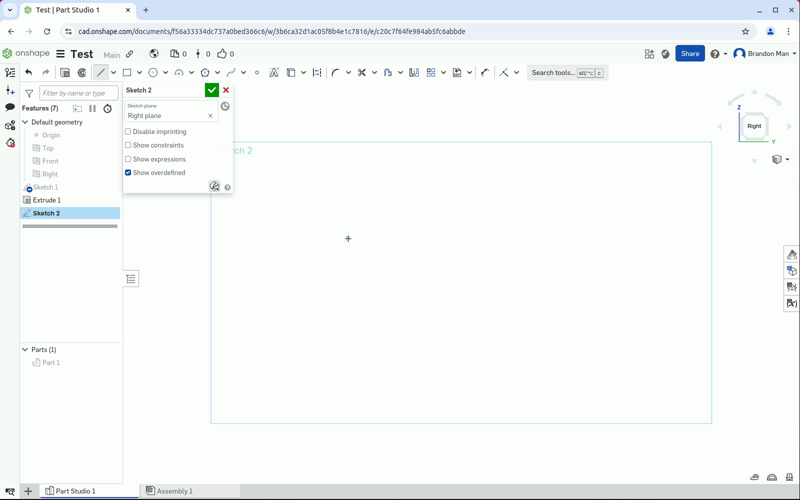
key_down(shift)
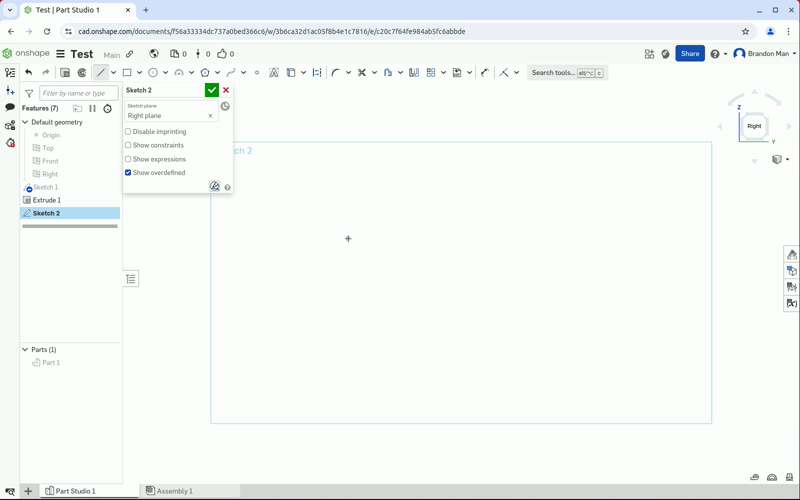
mouse_move(378, 238)
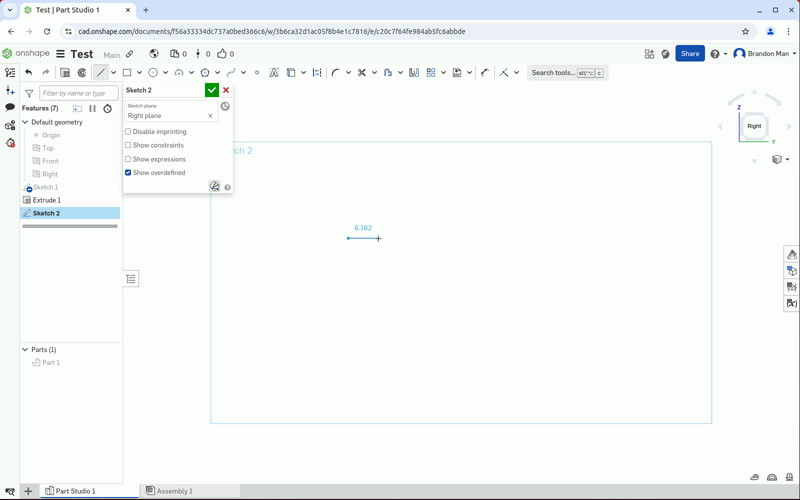
mouse_move(386, 238)
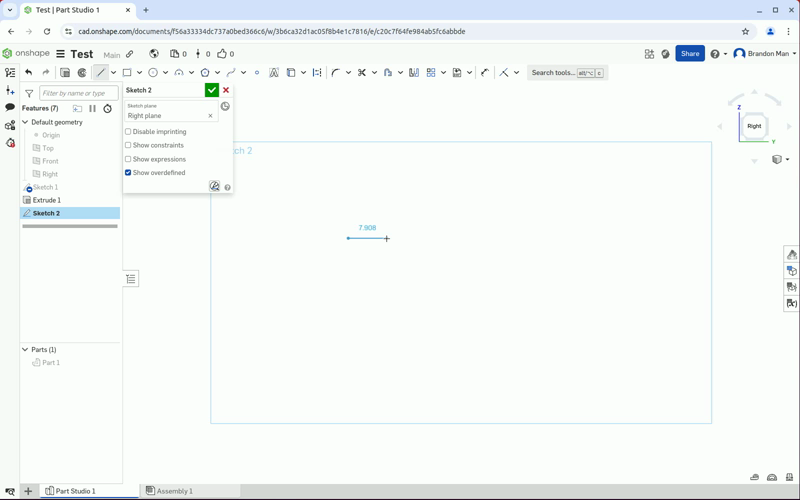
click(386, 238)
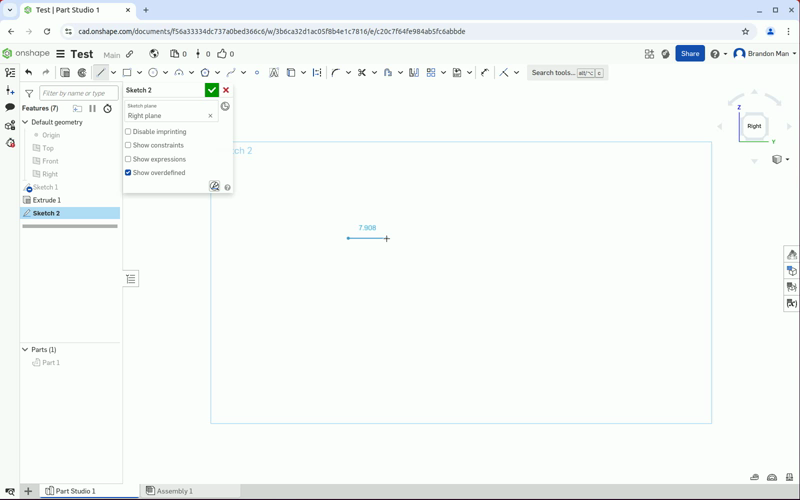
key_up(shift)
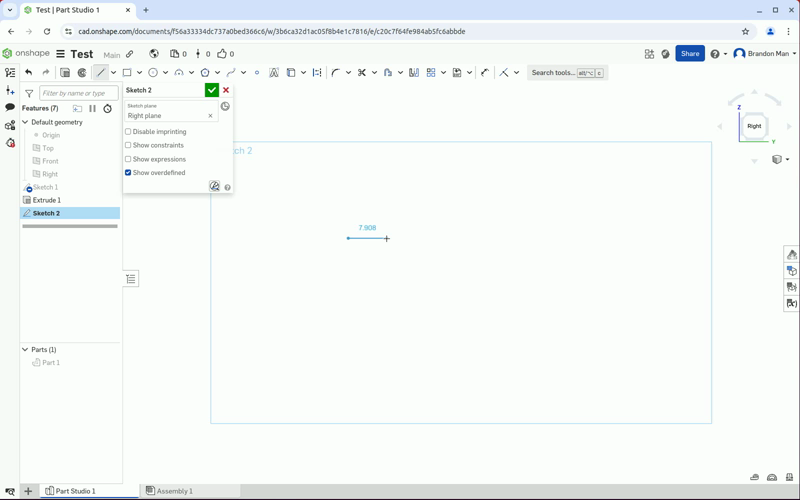
key_down(shift)
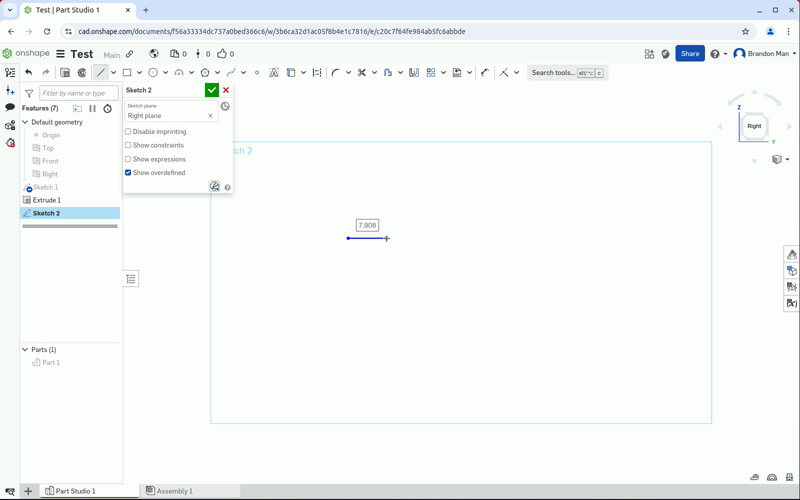
mouse_move(416, 238)
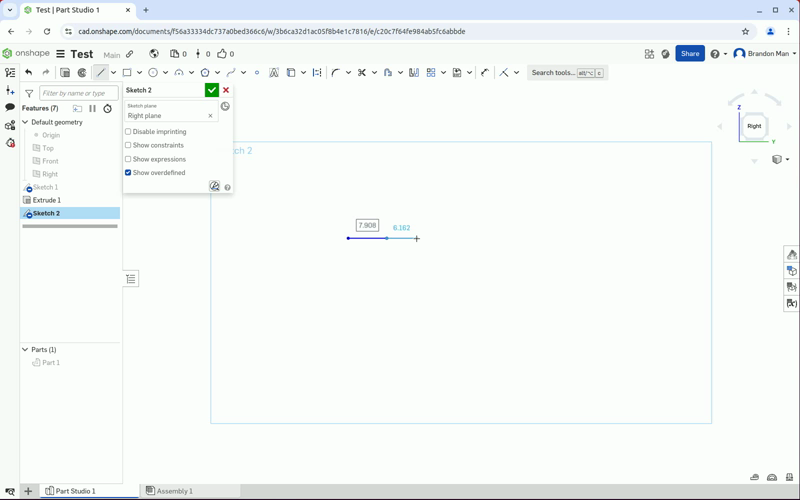
mouse_move(386, 232)
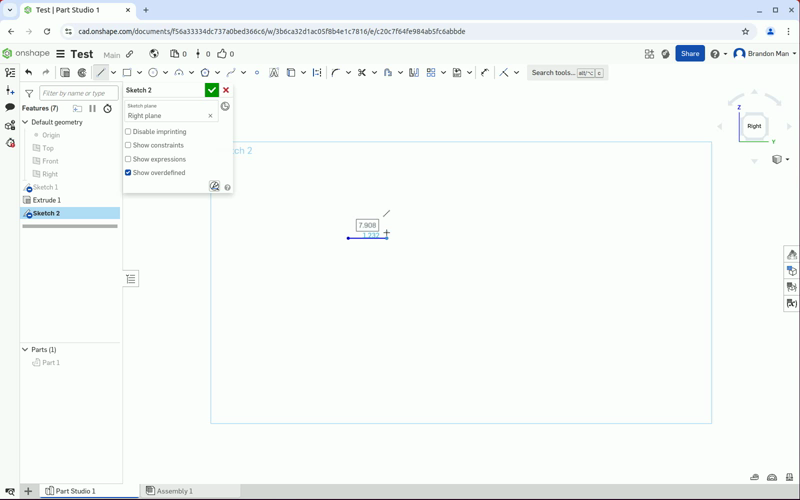
scroll(6)
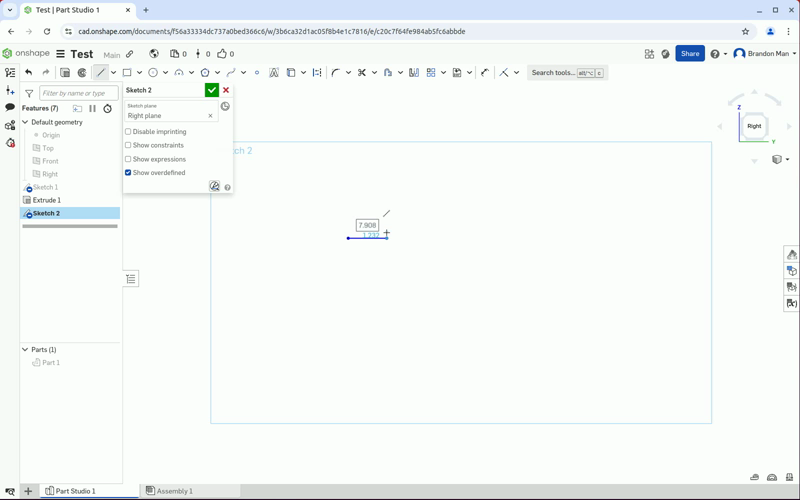
scroll(6)
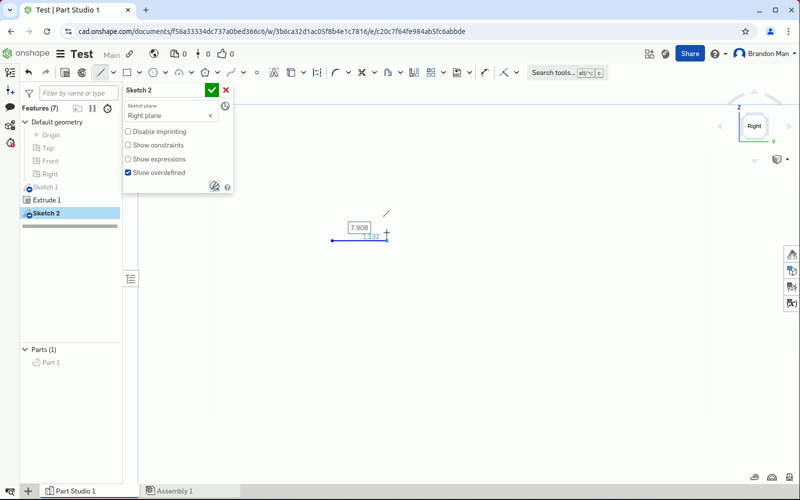
scroll(6)
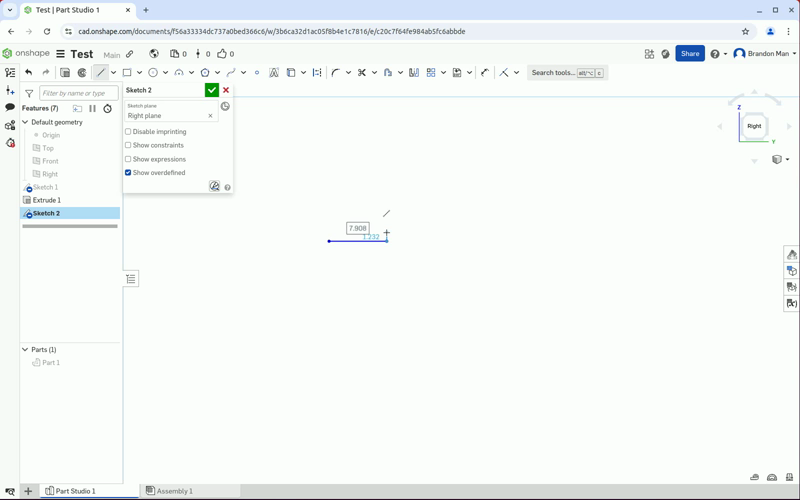
scroll(6)
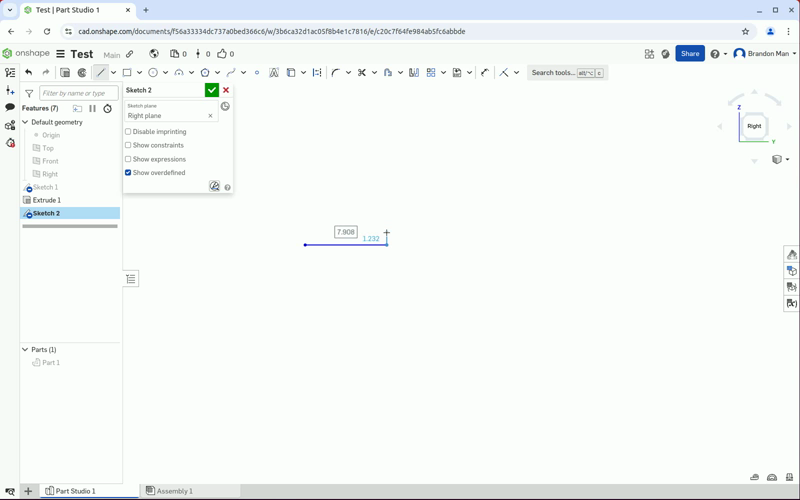
scroll(6)
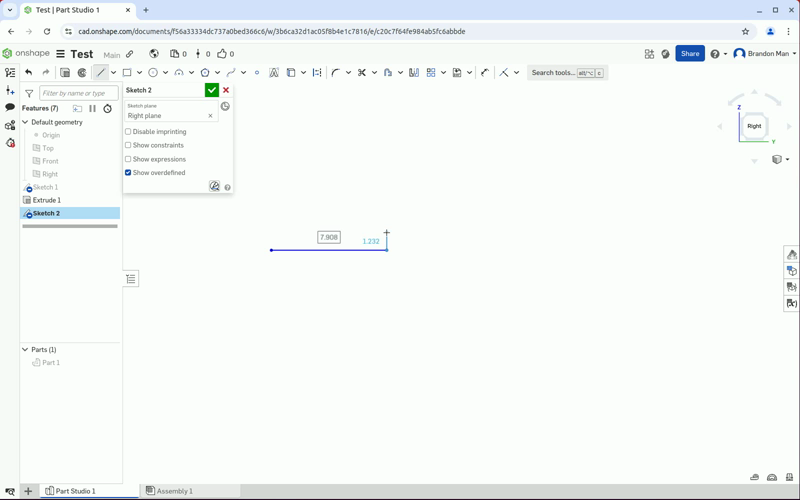
scroll(6)
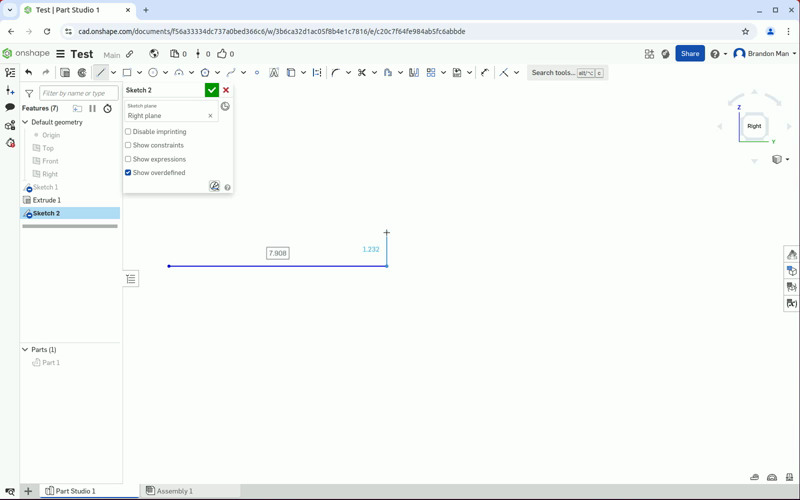
scroll(6)
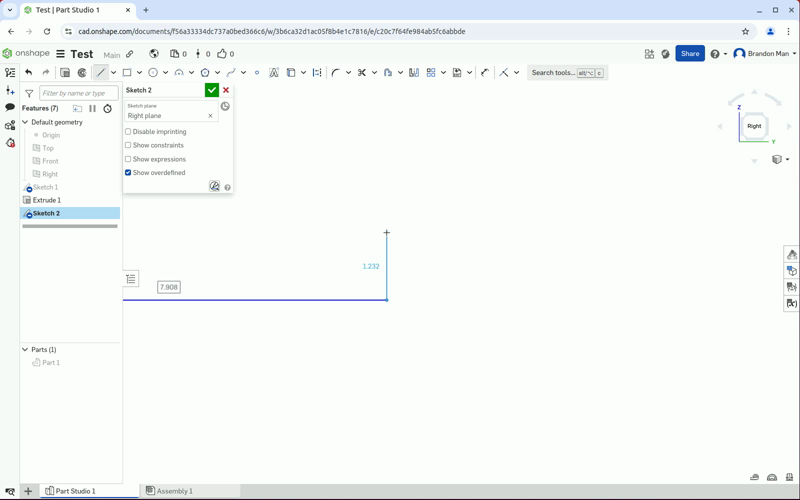
click(386, 232)
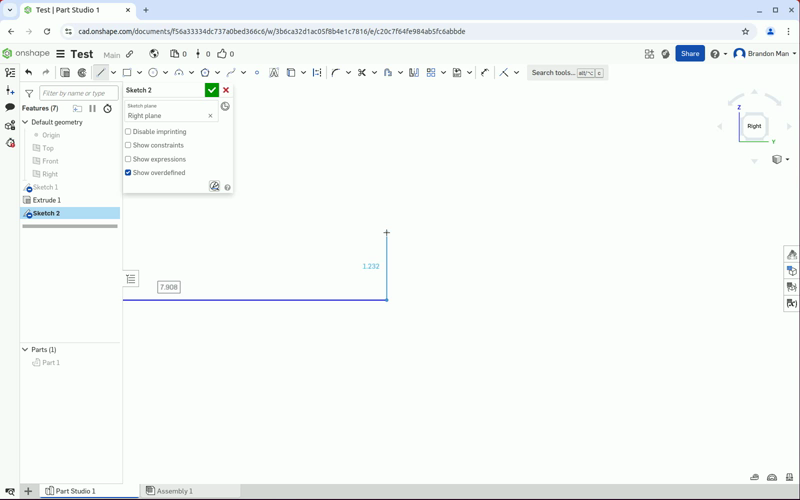
scroll(-6)
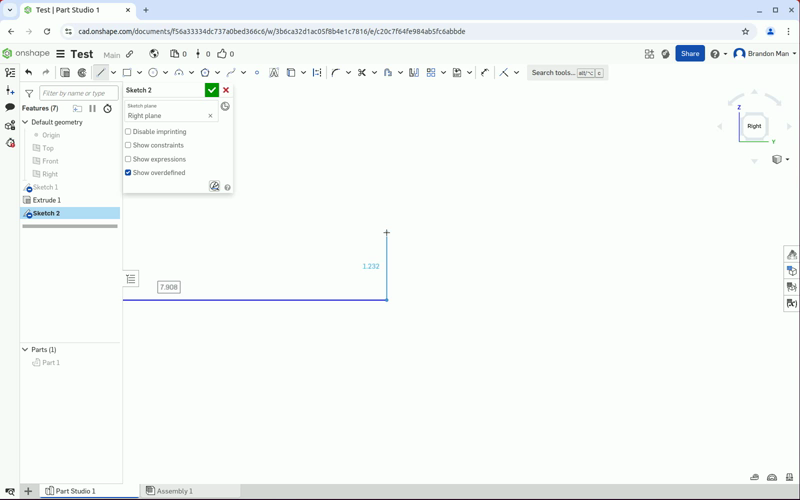
scroll(-6)
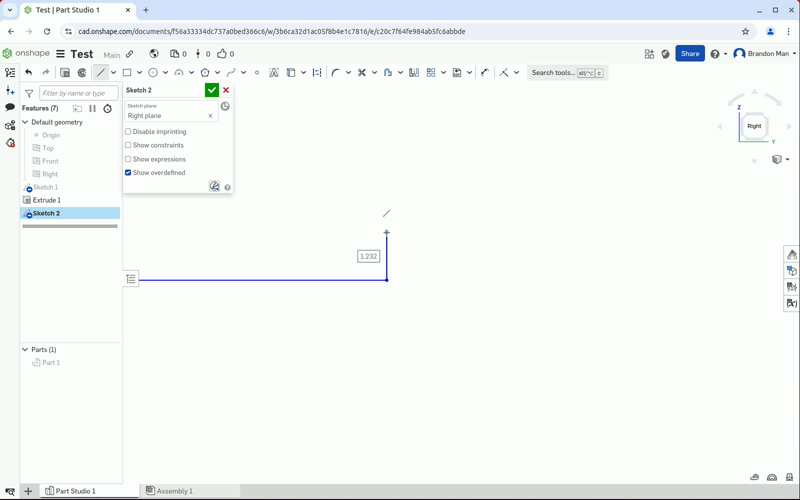
scroll(-6)
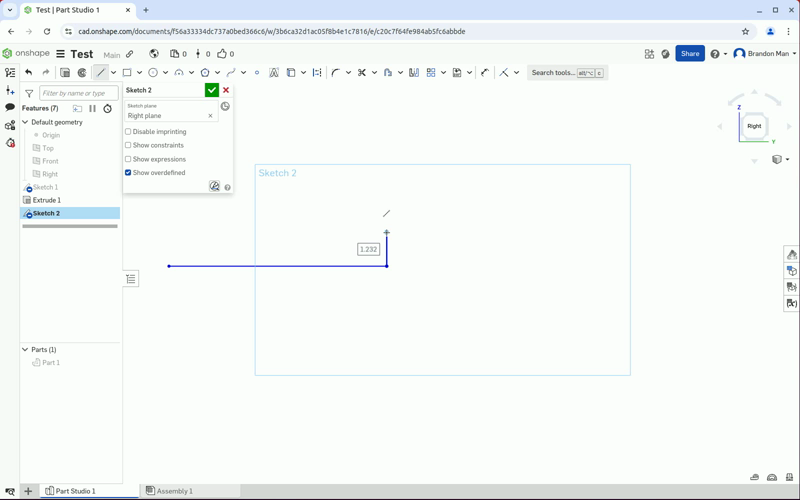
scroll(-6)
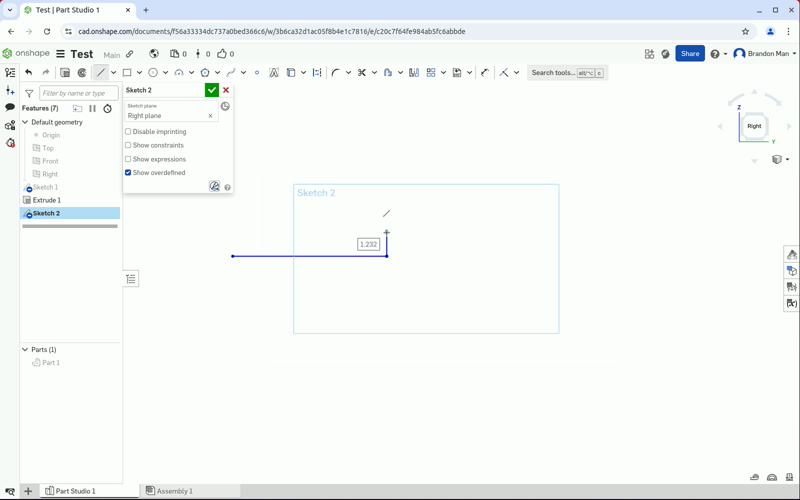
scroll(-6)
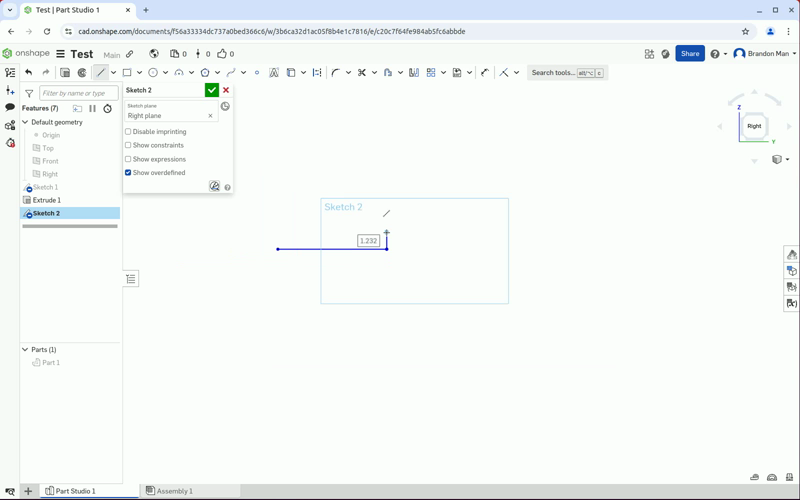
scroll(-6)
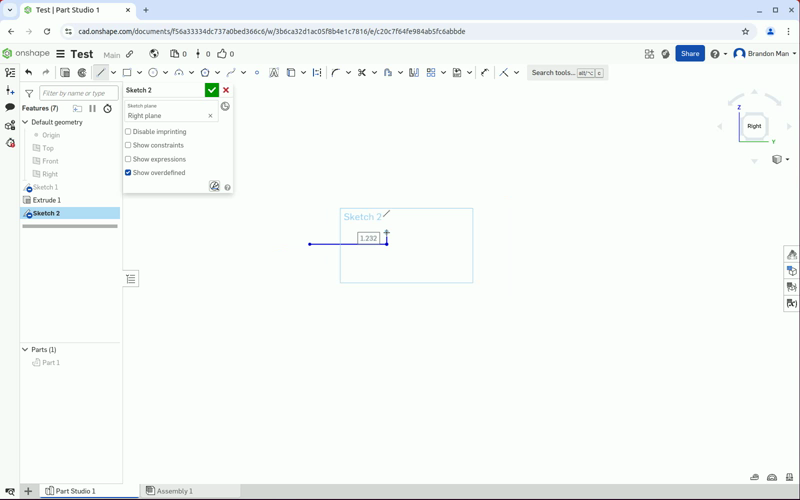
scroll(-6)
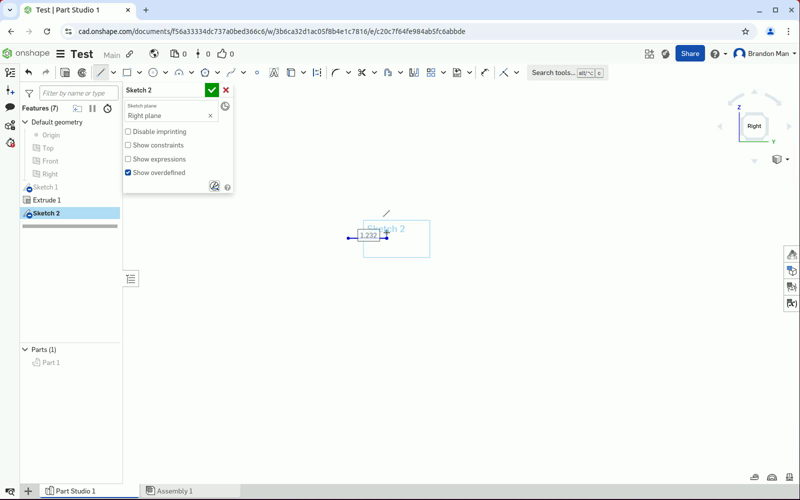
key_up(shift)
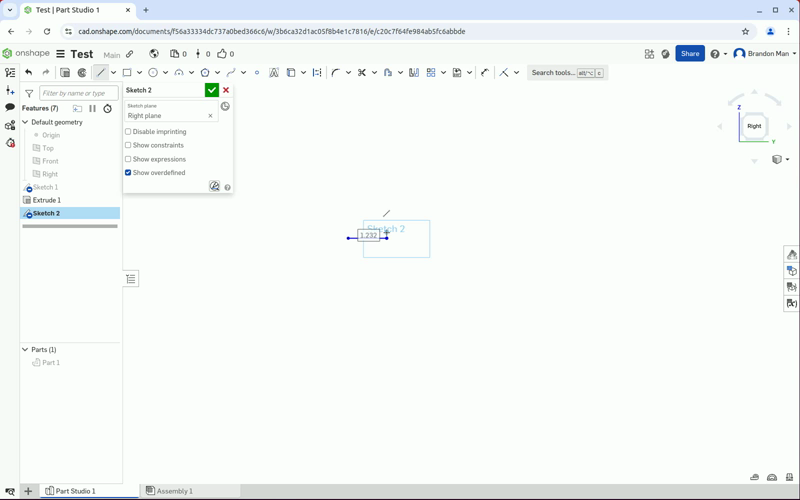
mouse_move(416, 232)
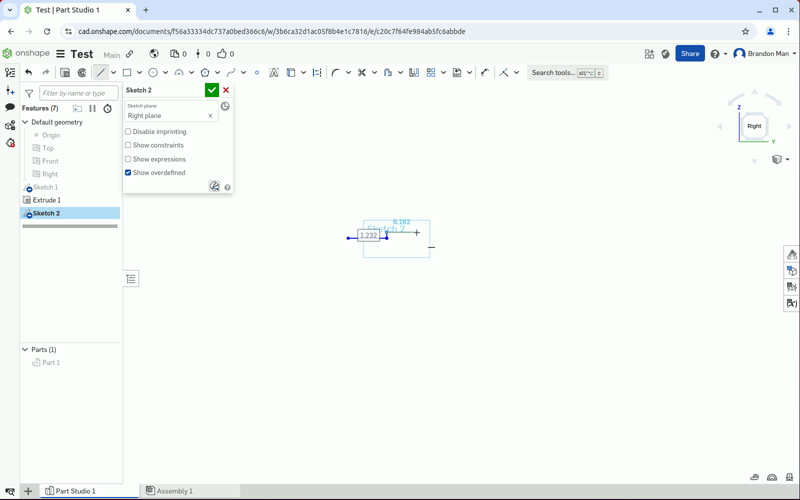
key_down(shift)
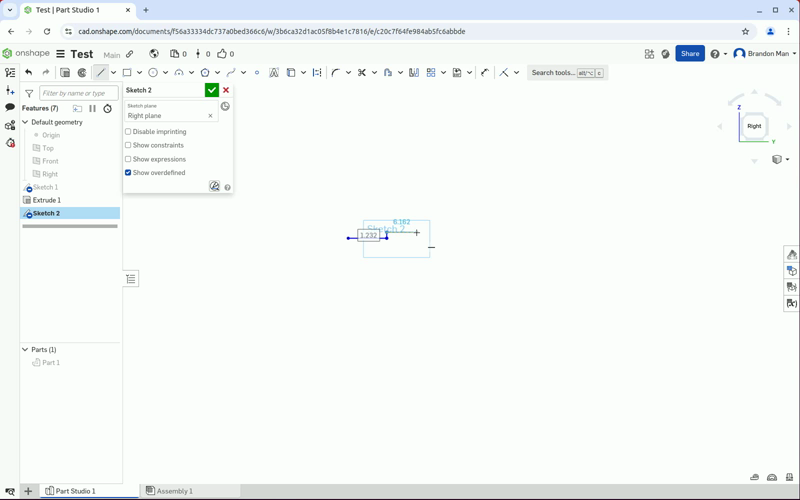
mouse_move(348, 238)
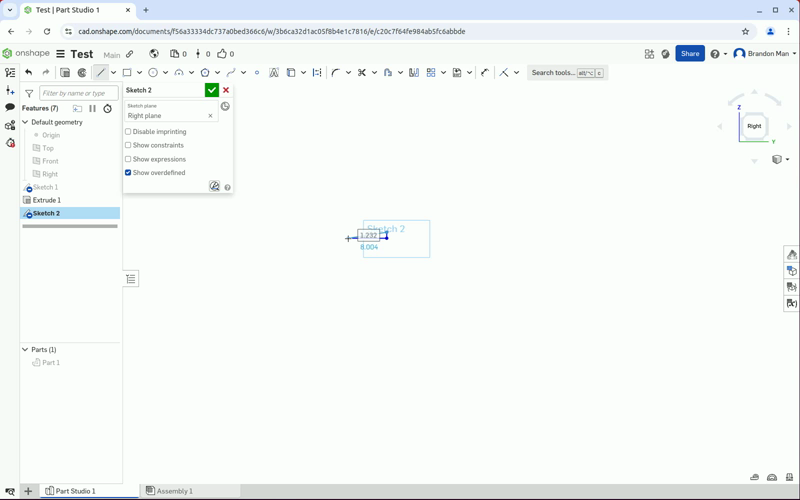
key_up(shift)
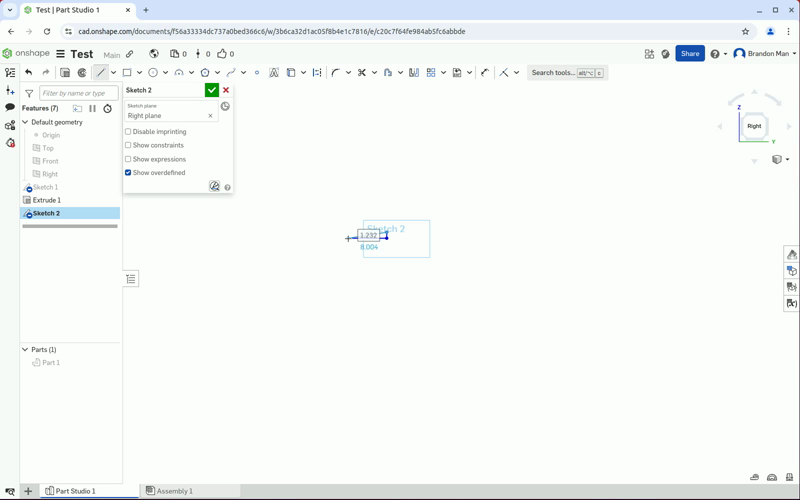
click(348, 238)
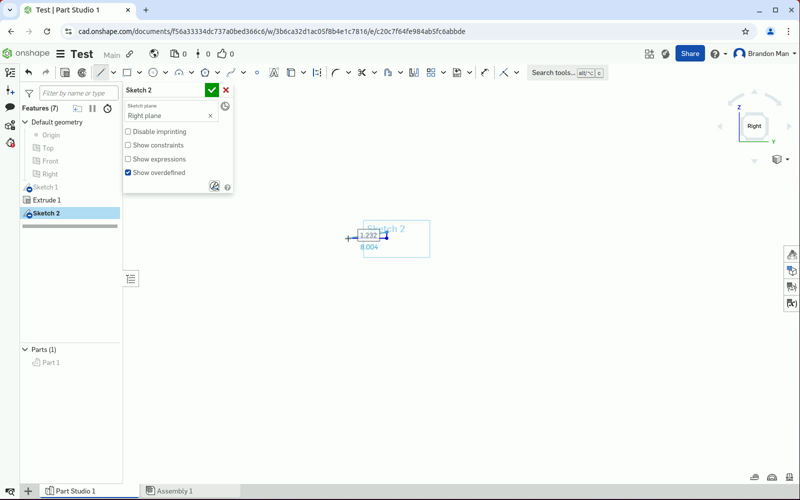
key(esc)
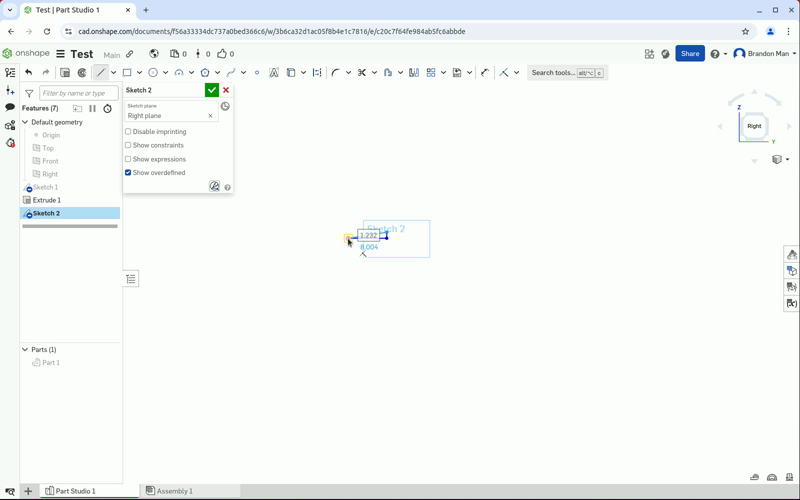
mouse_move(380, 235)
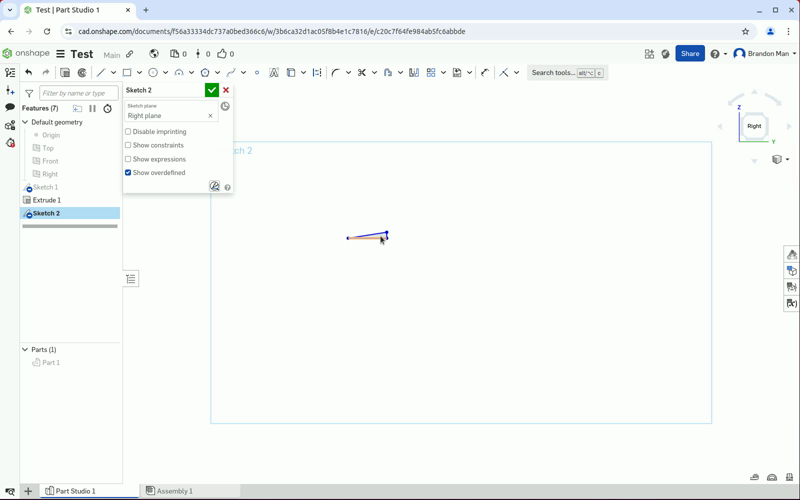
scroll(6)
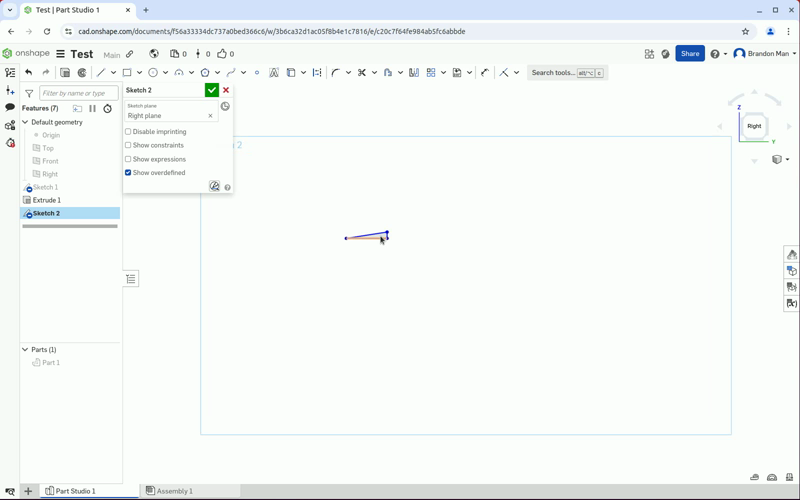
scroll(6)
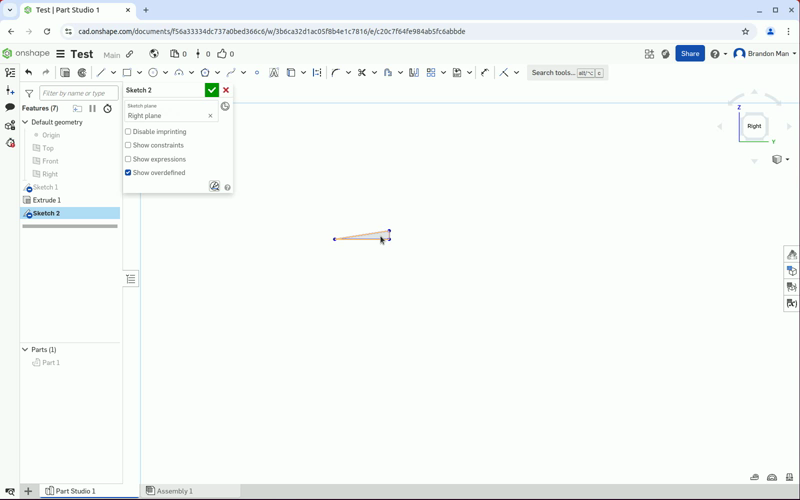
scroll(6)
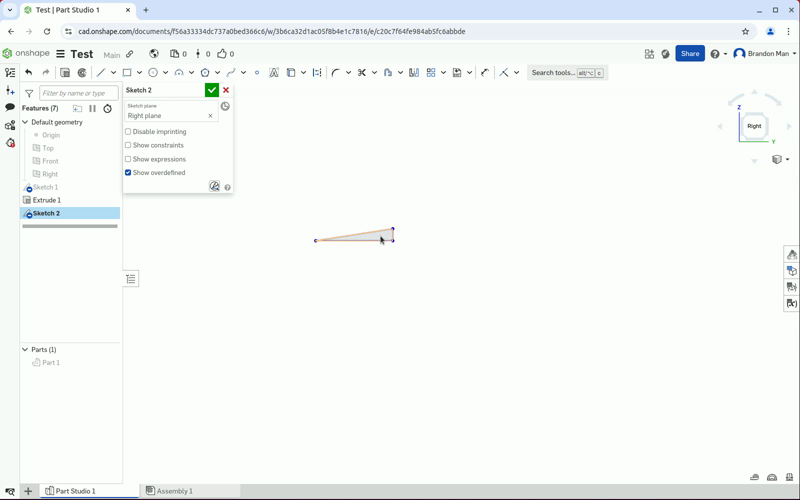
scroll(6)
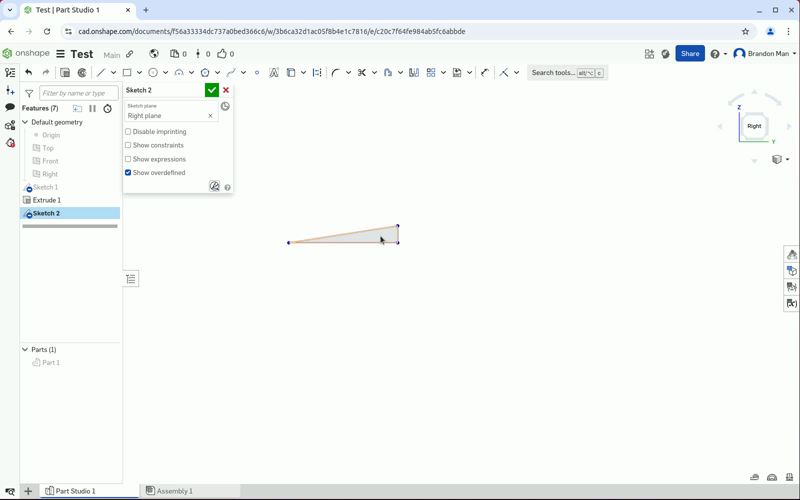
scroll(6)
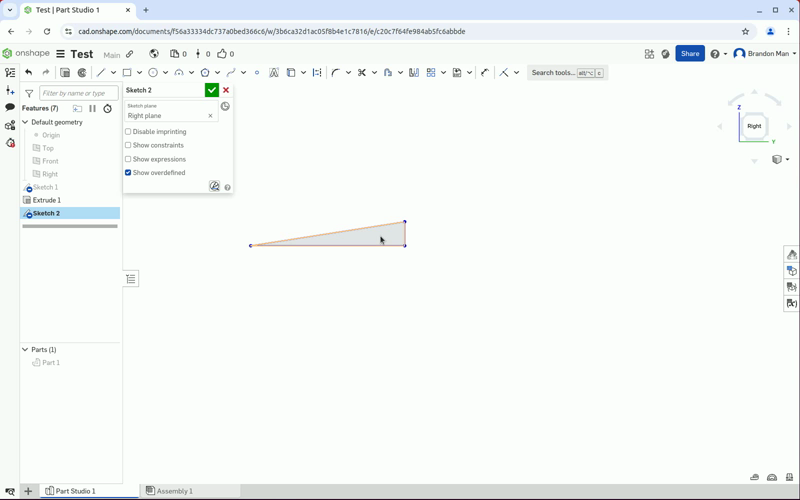
scroll(6)
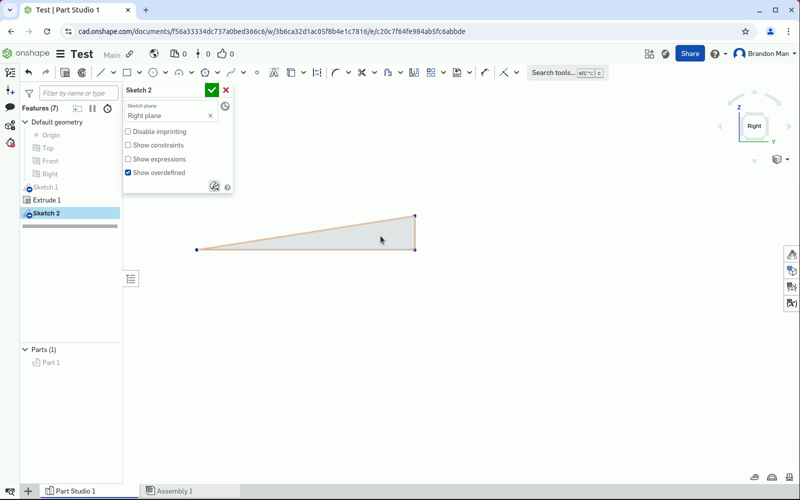
scroll(6)
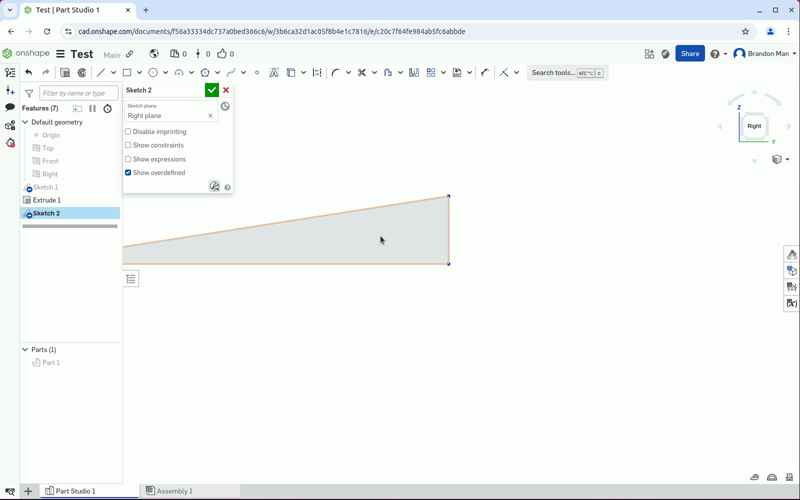
click(380, 235)
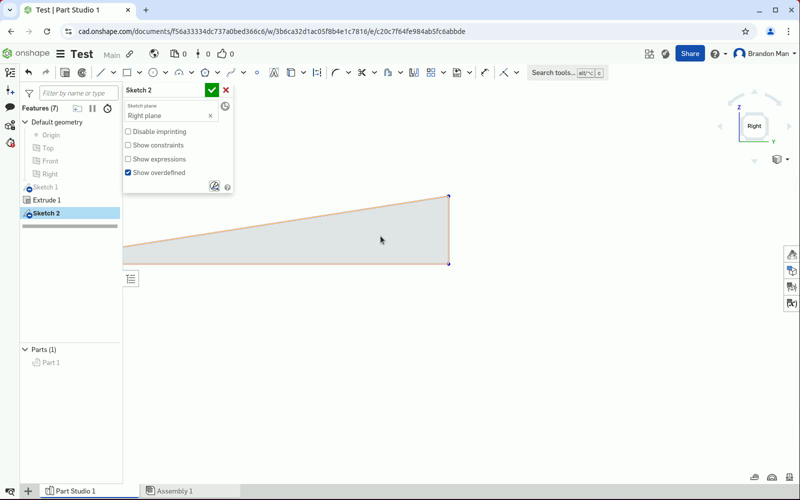
scroll(-6)
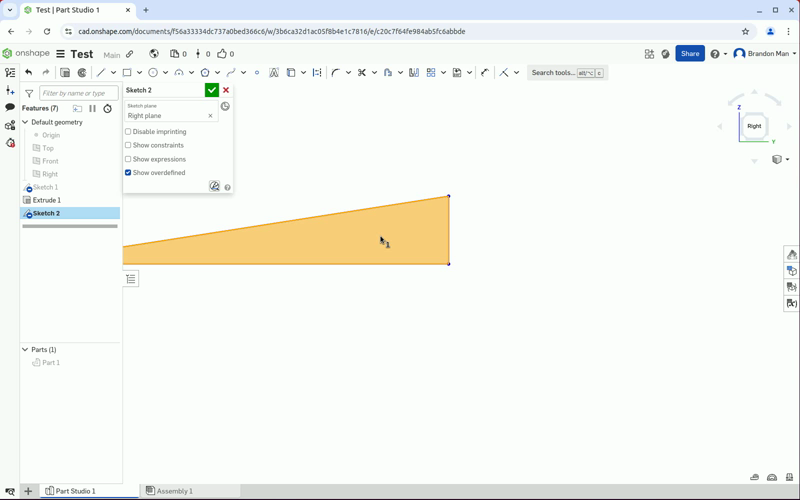
scroll(-6)
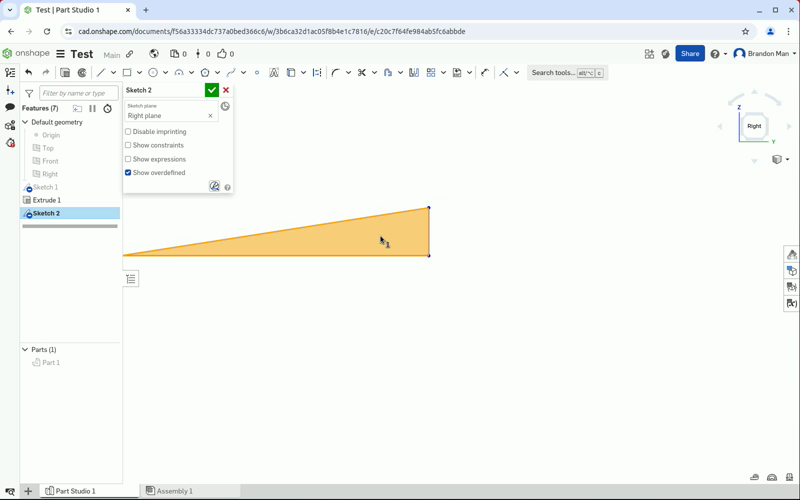
scroll(-6)
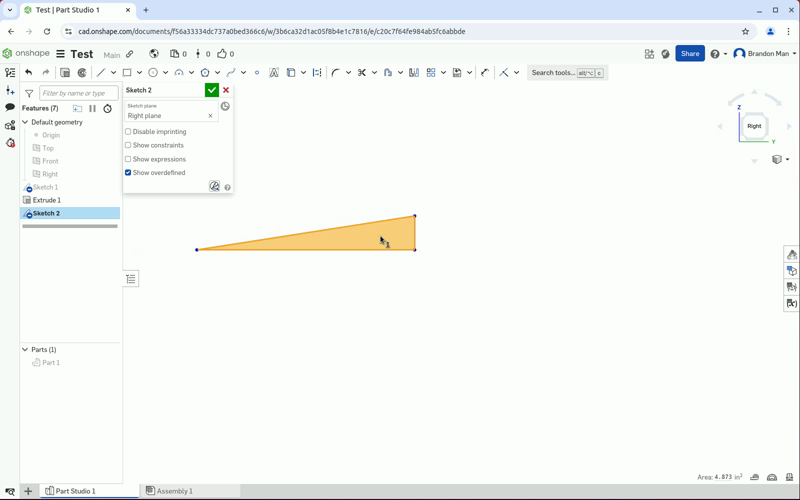
scroll(-6)
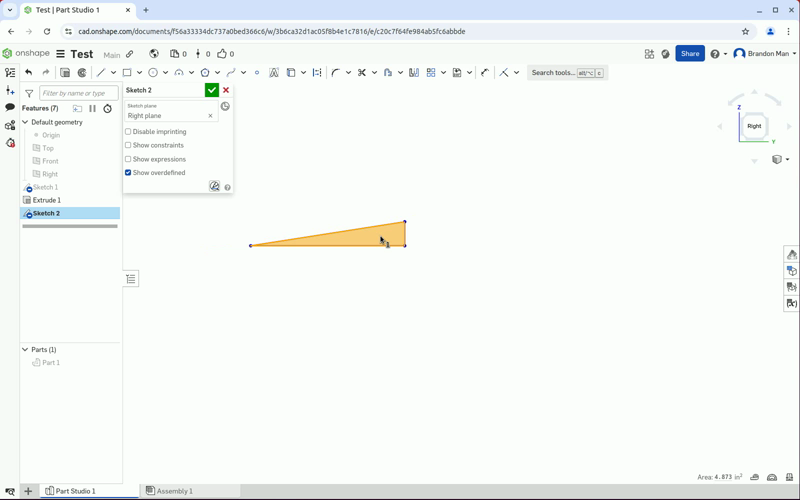
scroll(-6)
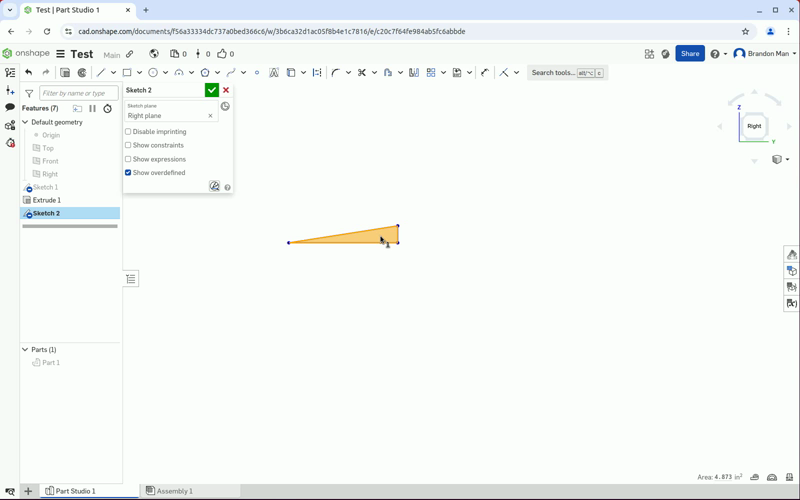
scroll(-6)
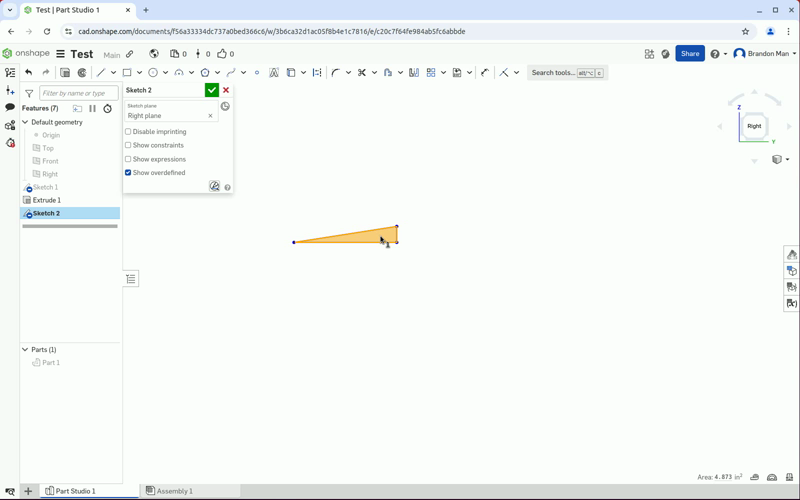
scroll(-6)
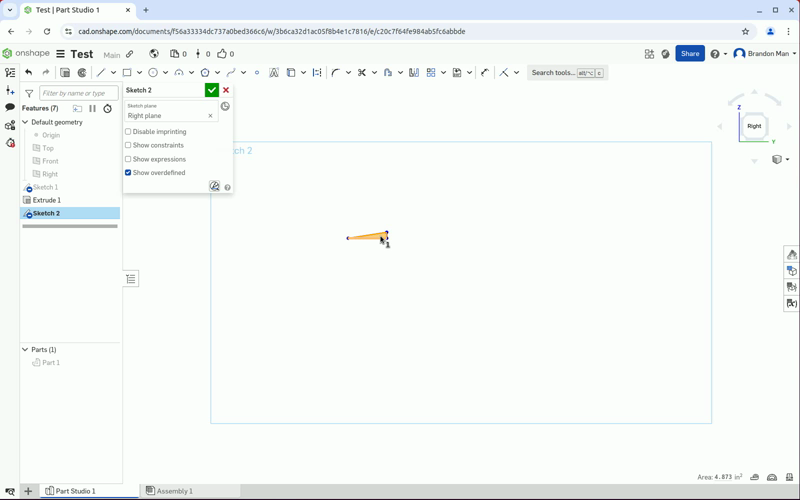
mouse_move(73, 352)
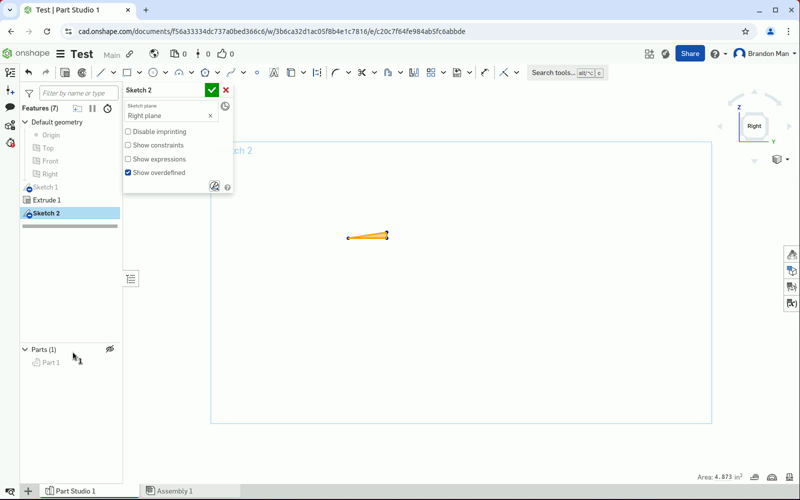
key(shift+y)
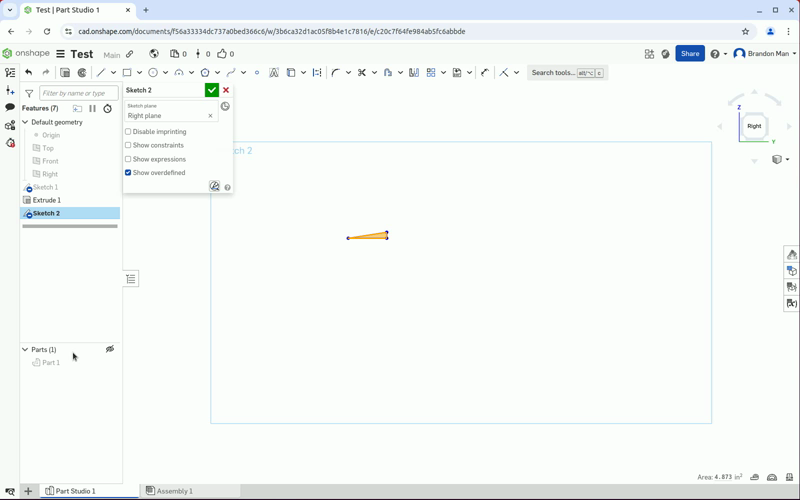
key(shift+e)
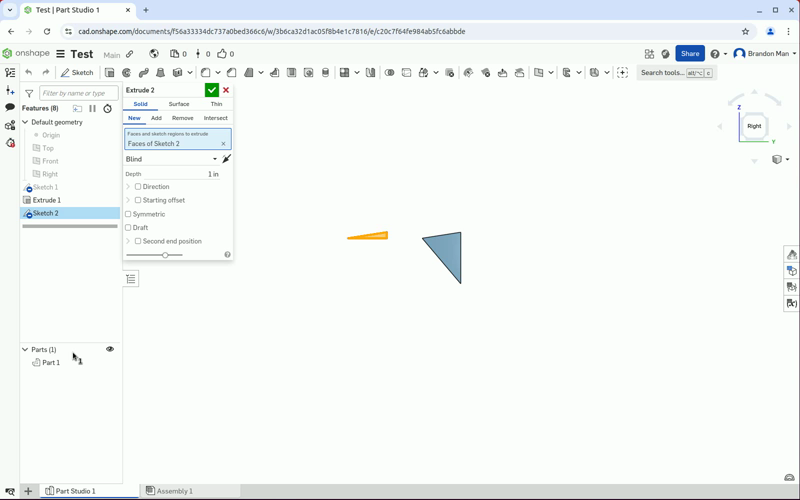
mouse_move(143, 106)
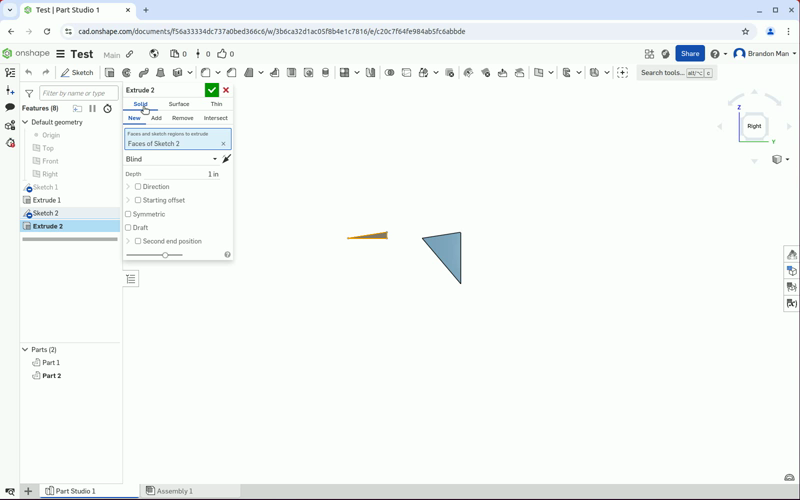
click(143, 106)
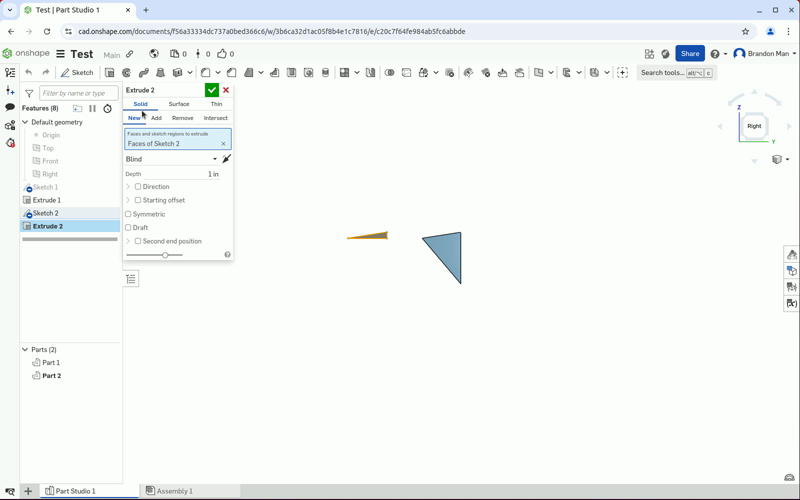
mouse_move(137, 120)
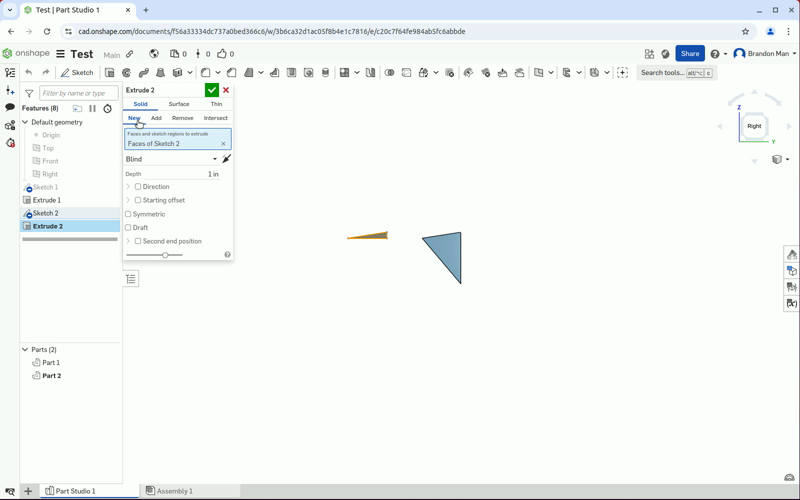
click(137, 120)
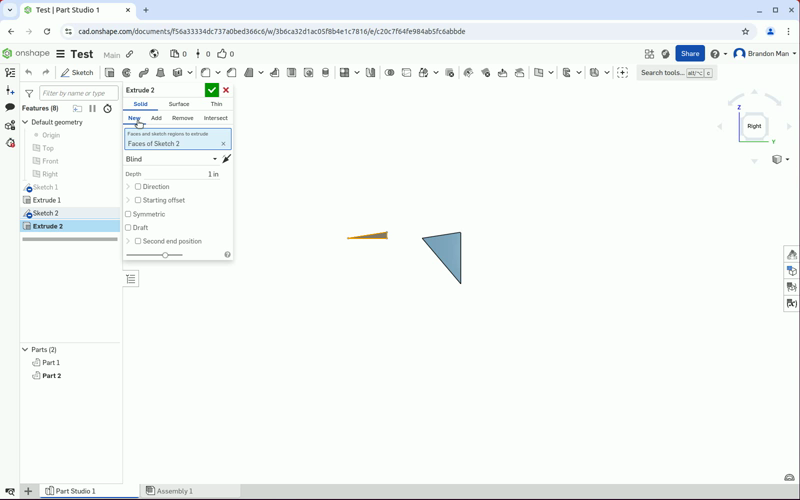
key(tab, 4)
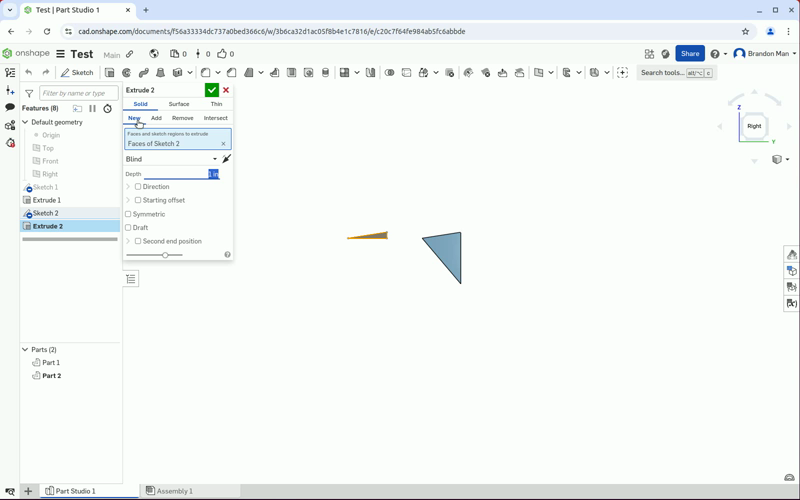
text(6.018)
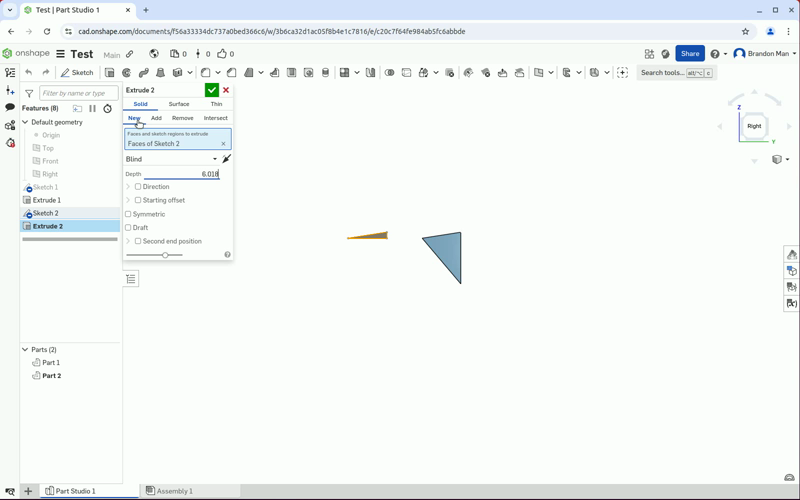
key(enter)
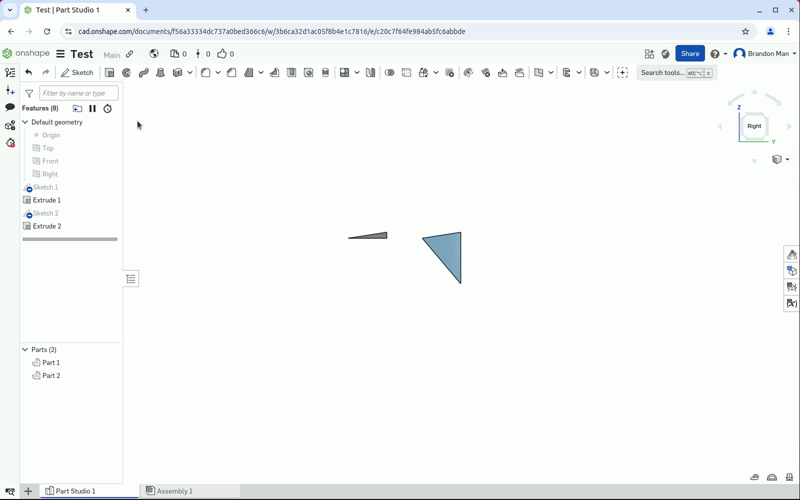
key(shift+h)
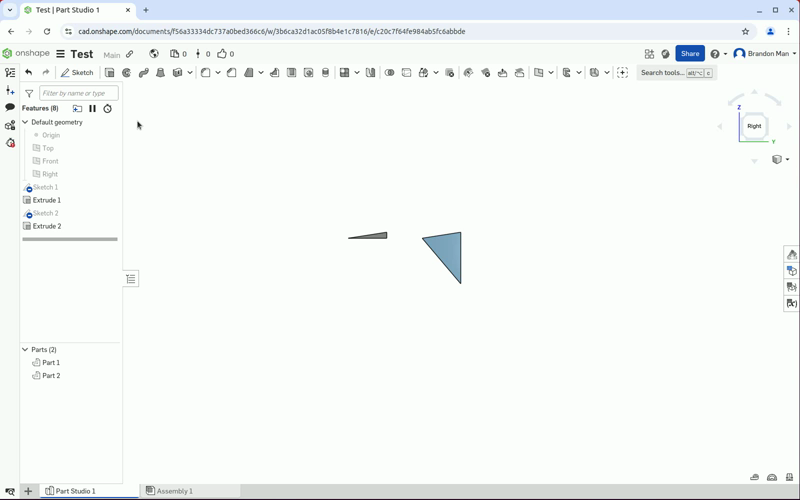
key(shift+h)
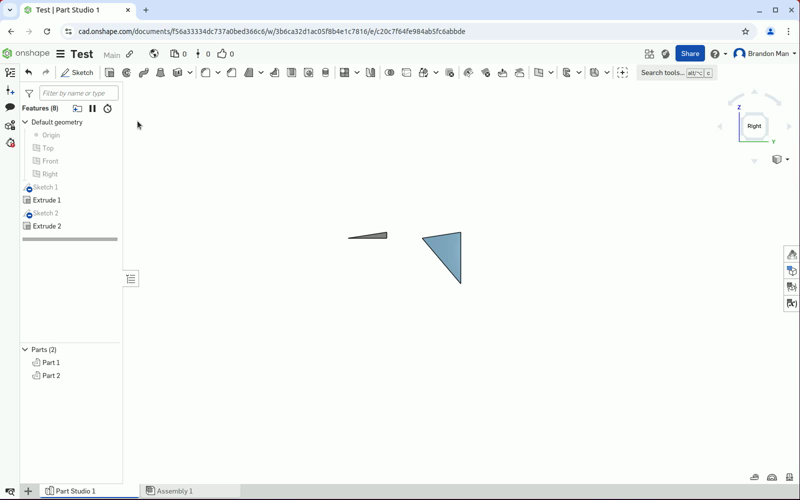
mouse_move(73, 189)
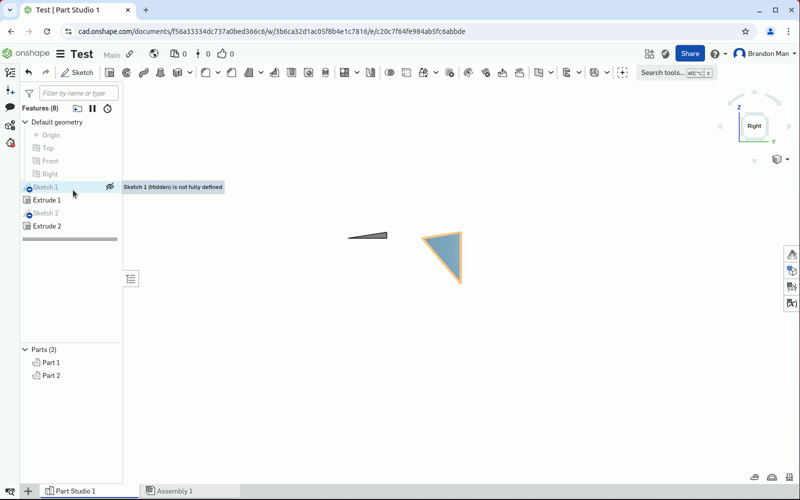
click(73, 189)
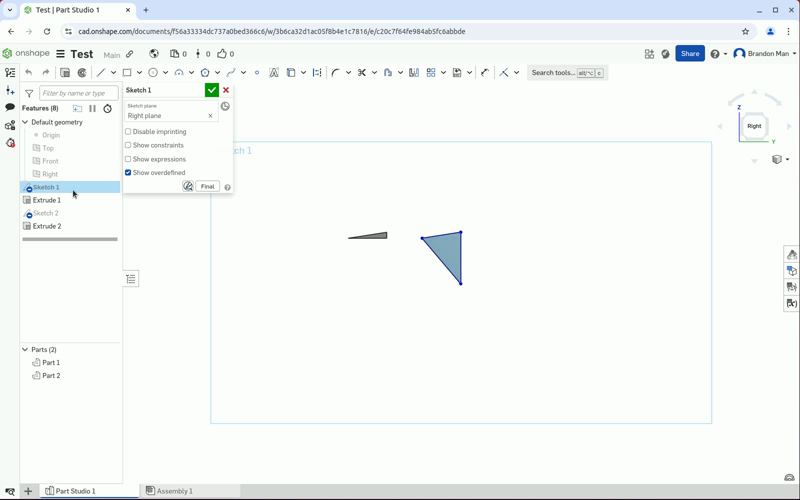
mouse_move(229, 92)
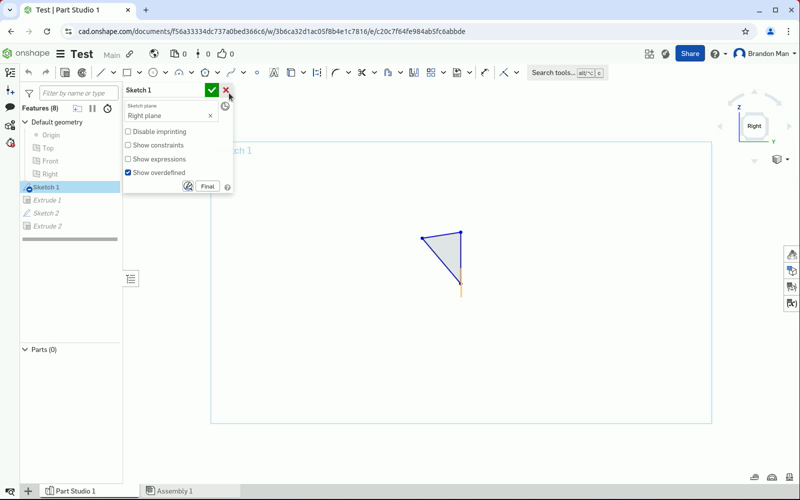
click(229, 92)
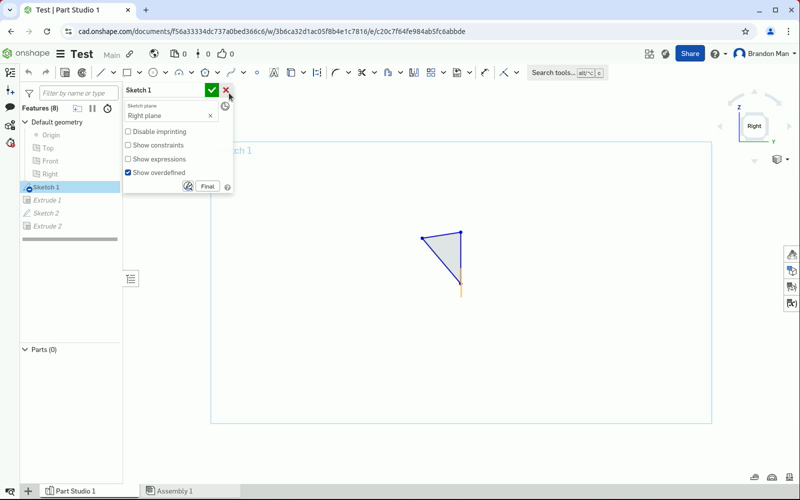
key(shift+s)
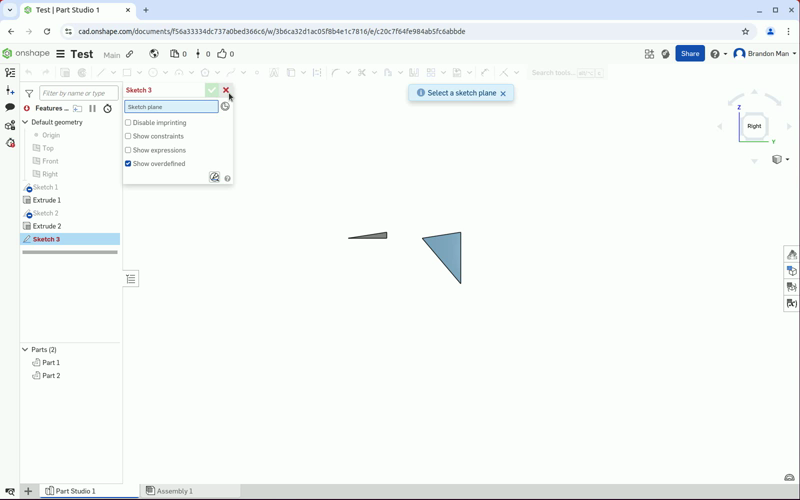
mouse_move(73, 176)
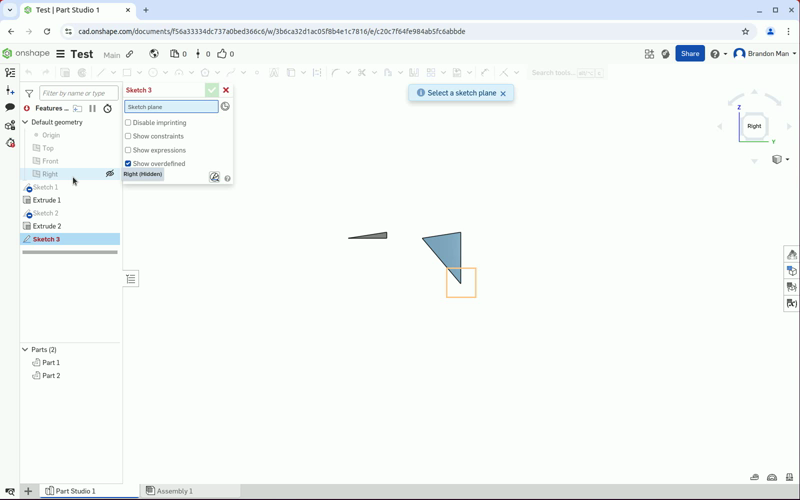
click(73, 176)
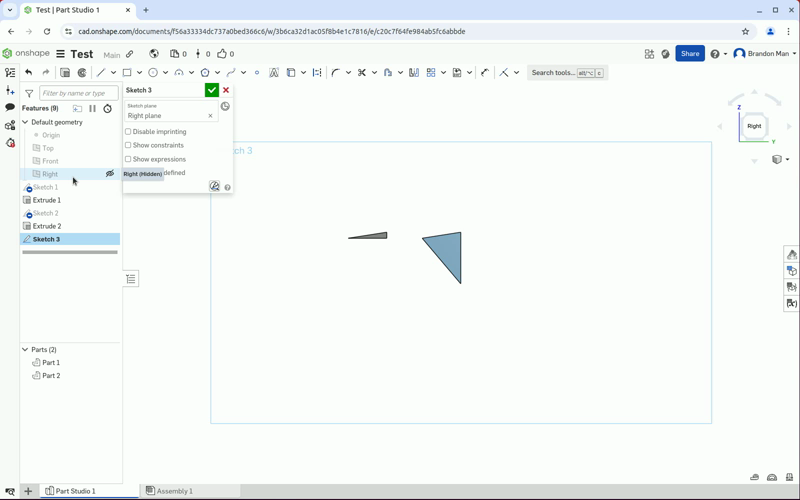
mouse_move(73, 352)
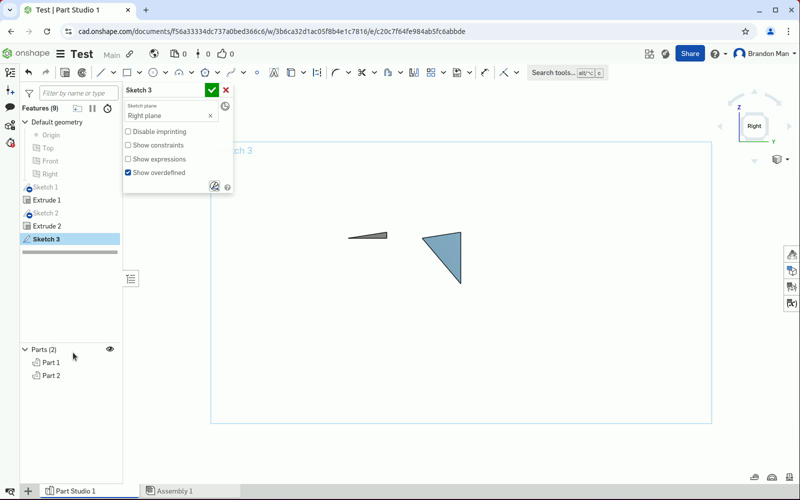
key(y)
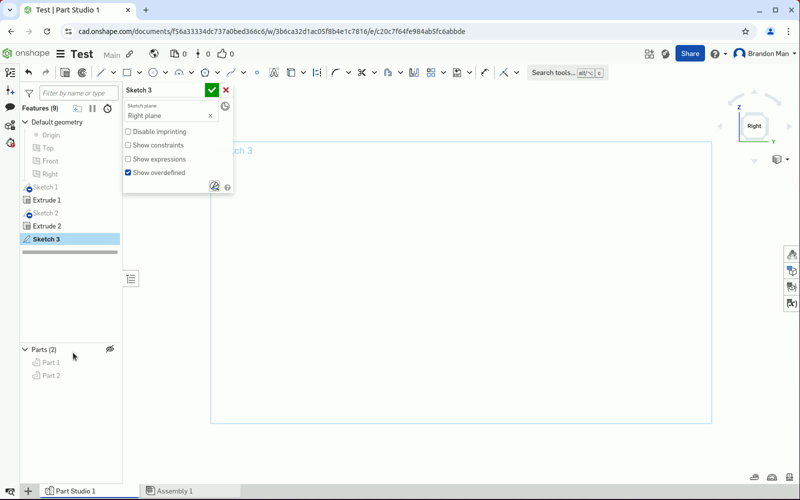
key(l)
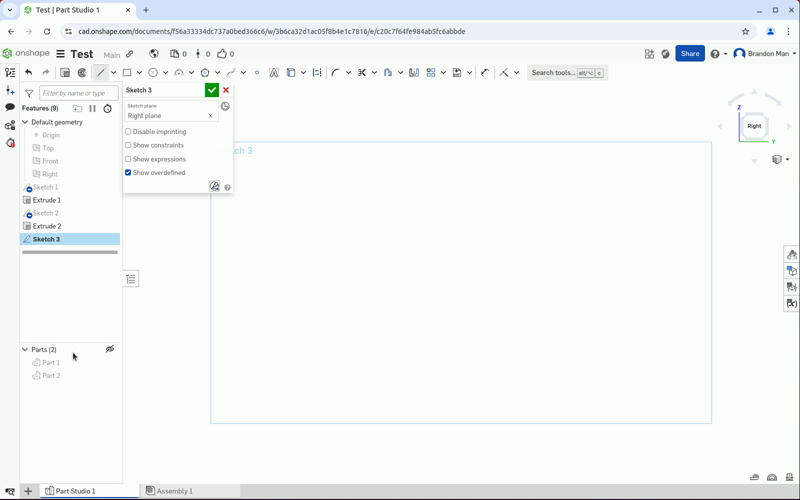
key_down(shift)
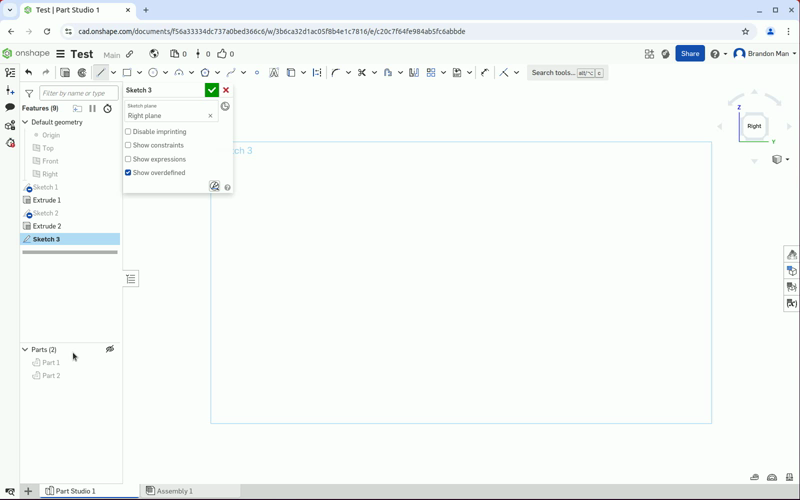
mouse_move(348, 238)
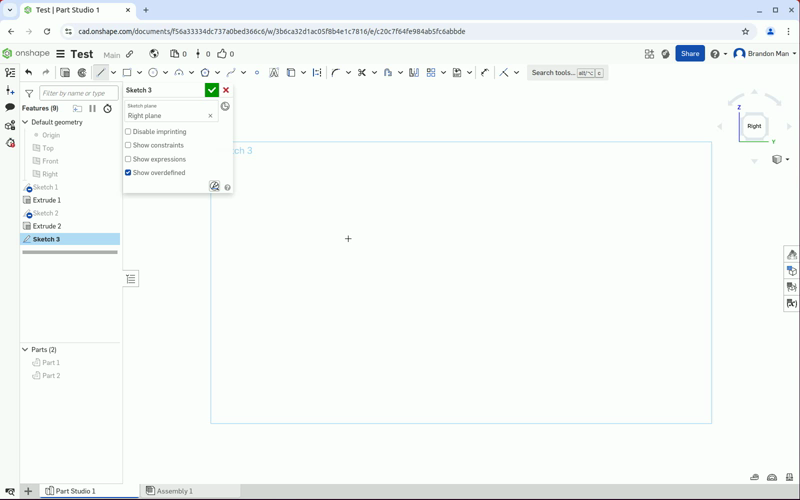
click(348, 238)
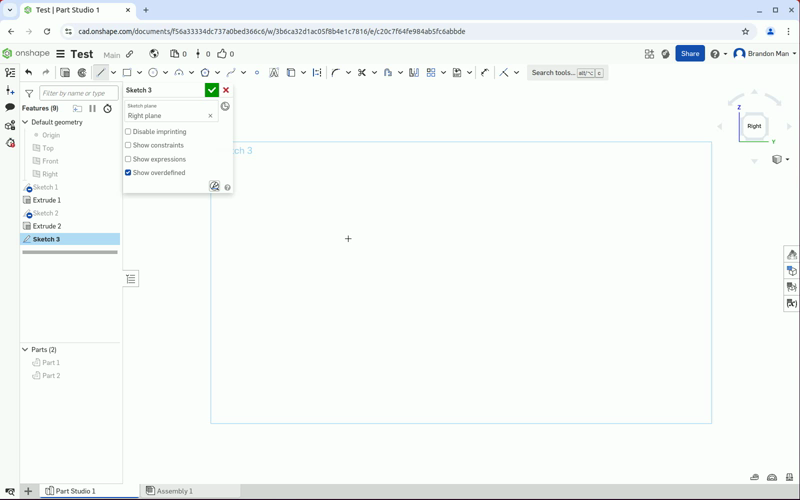
key_up(shift)
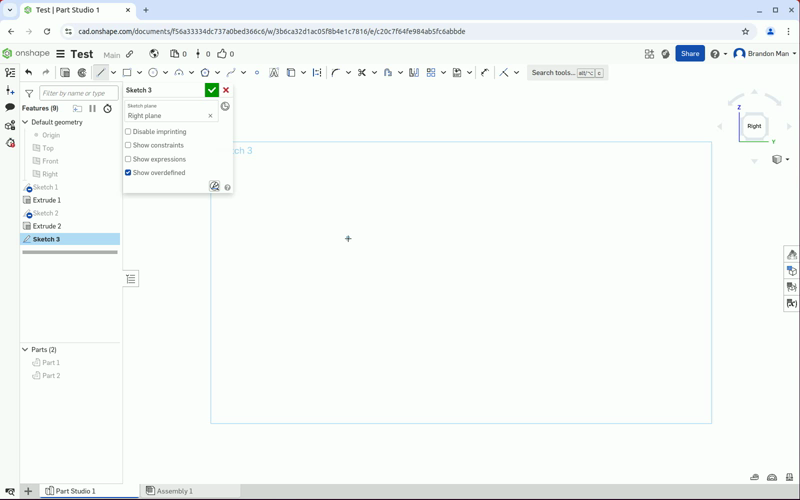
key_down(shift)
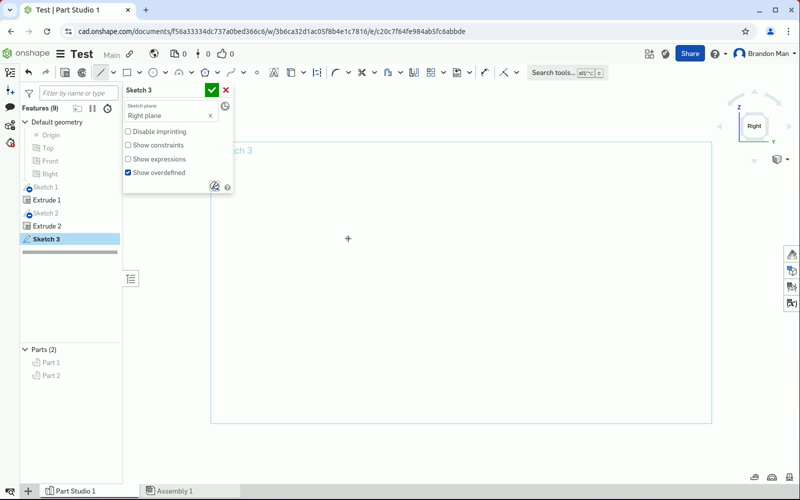
mouse_move(378, 238)
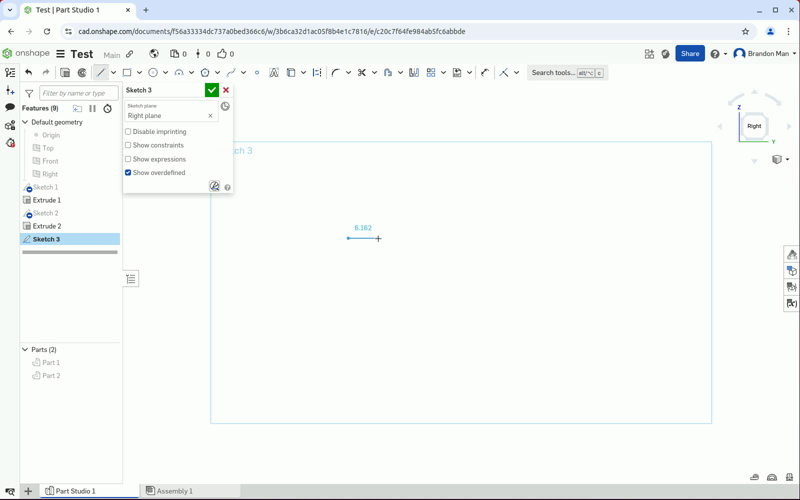
mouse_move(385, 283)
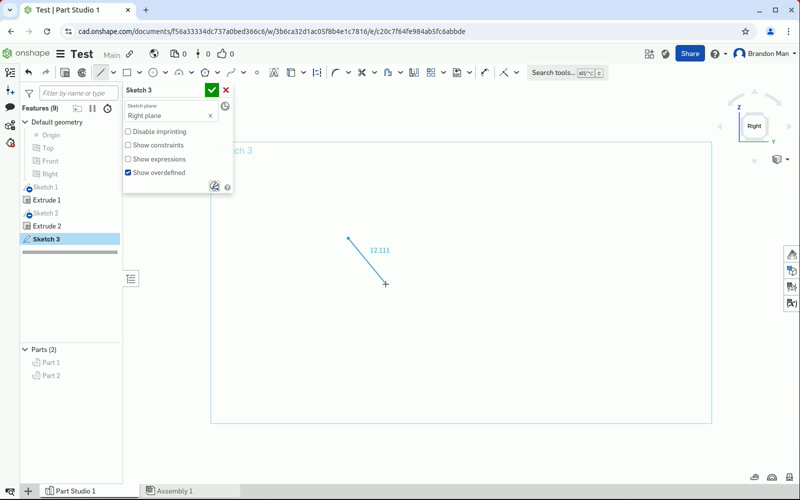
click(385, 283)
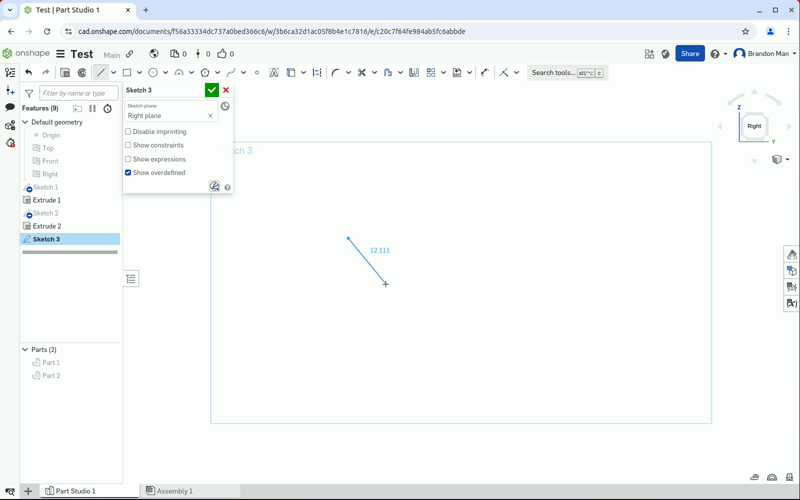
key_up(shift)
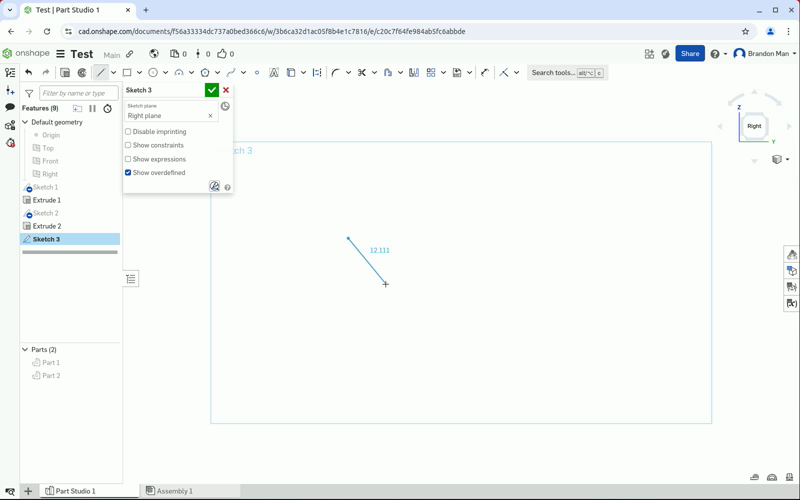
key_down(shift)
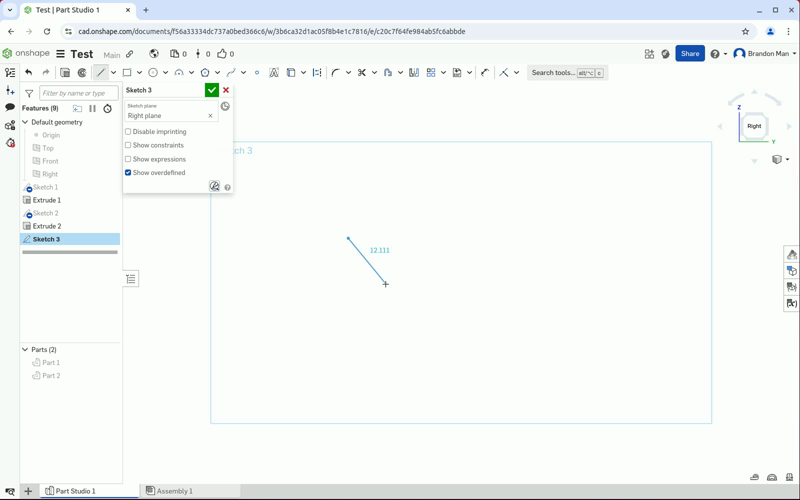
mouse_move(415, 283)
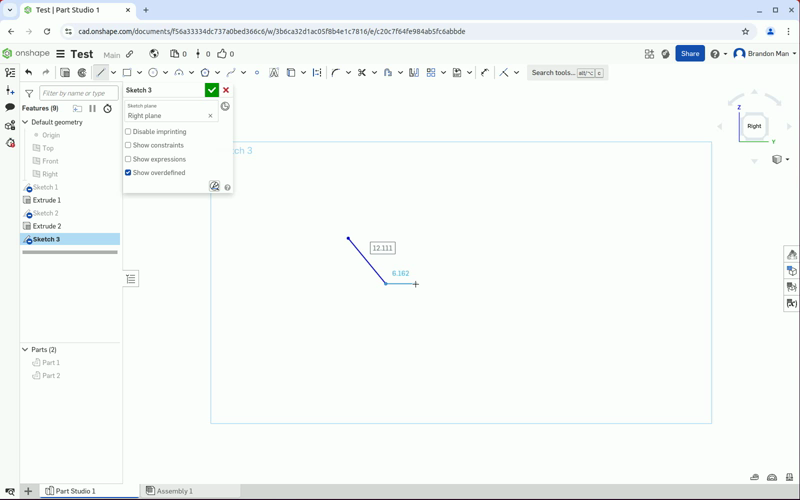
mouse_move(385, 238)
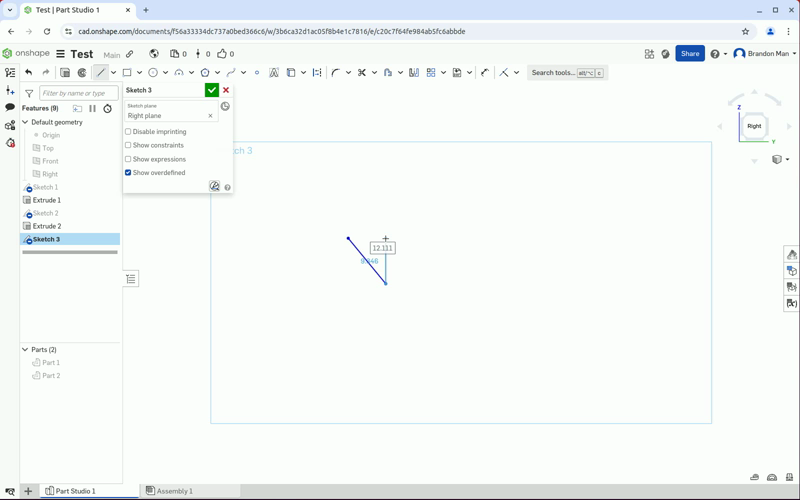
click(385, 238)
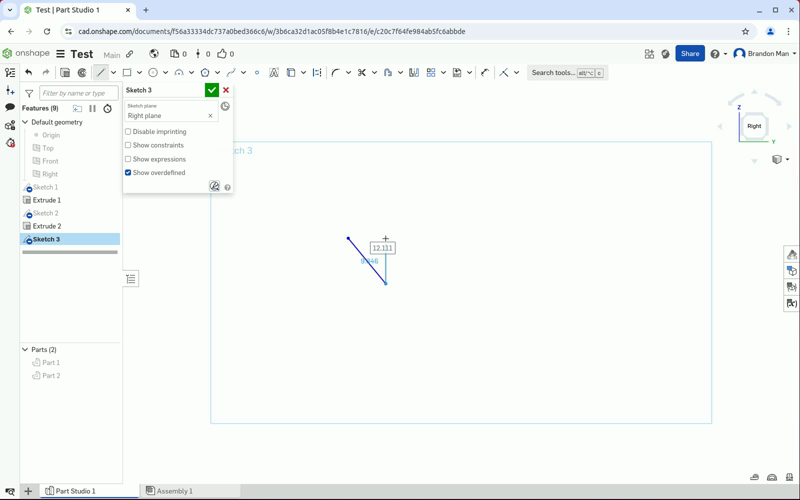
key_up(shift)
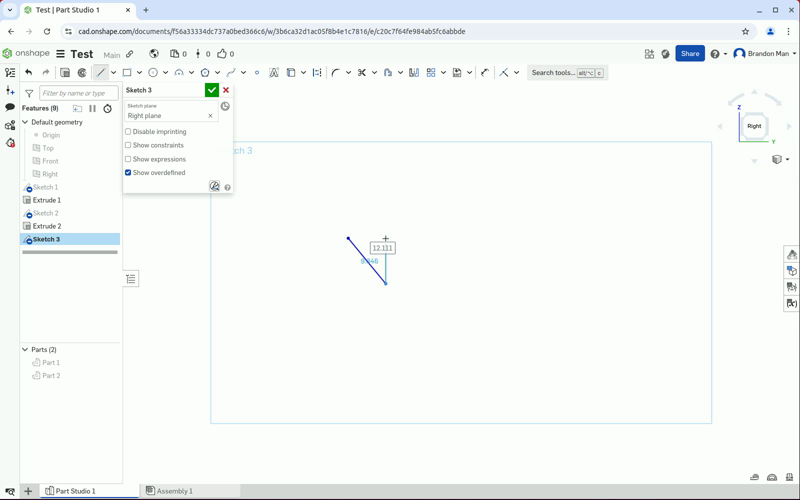
mouse_move(415, 238)
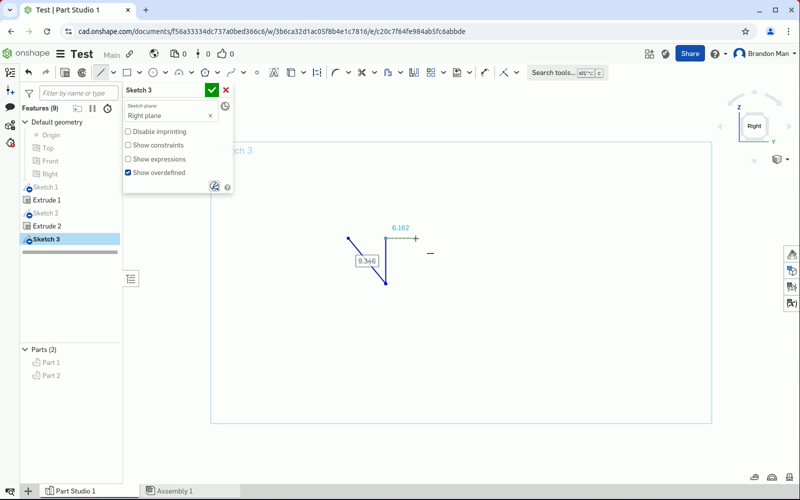
key_down(shift)
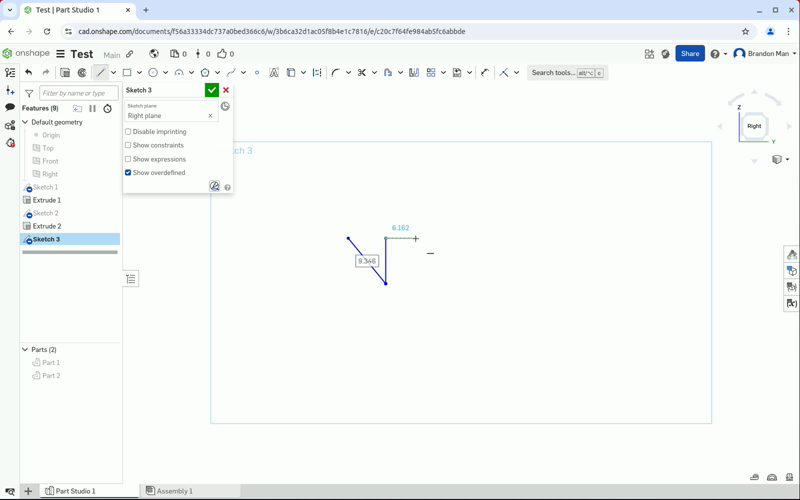
mouse_move(348, 238)
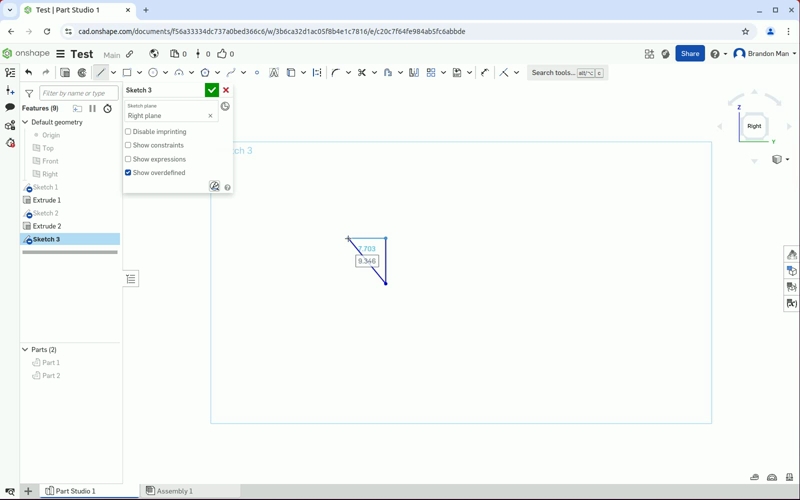
key_up(shift)
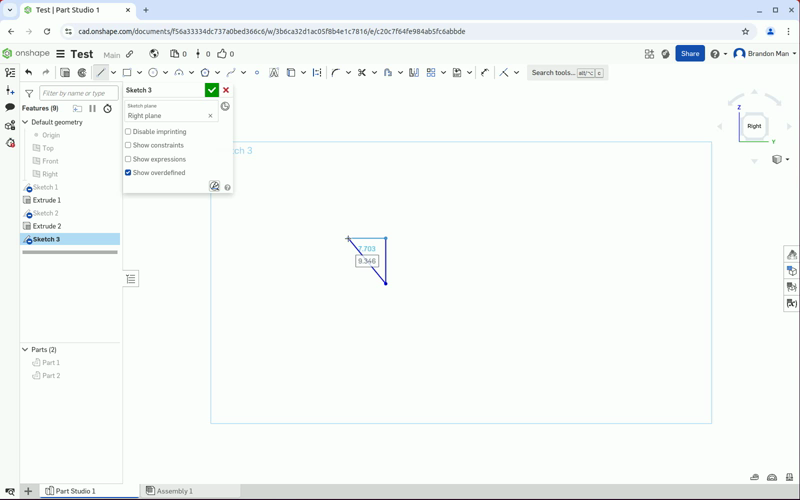
click(348, 238)
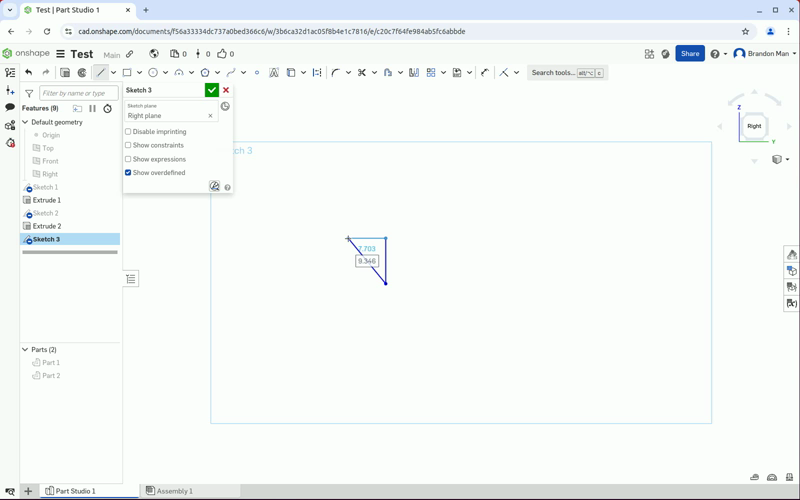
key(esc)
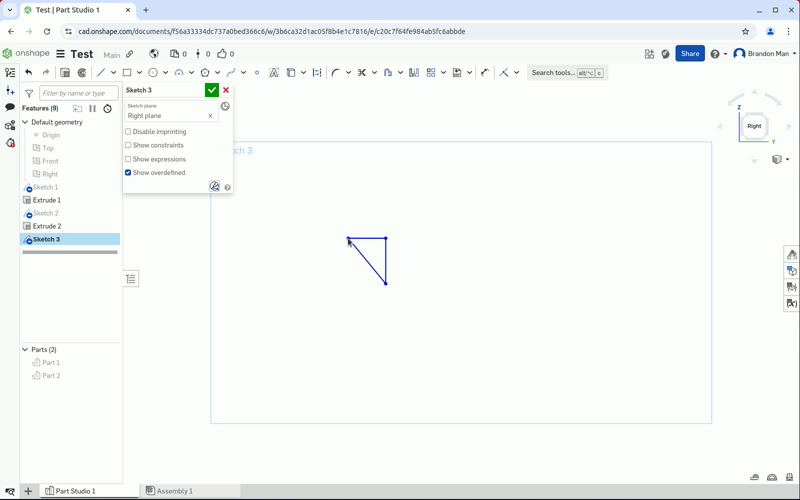
mouse_move(380, 265)
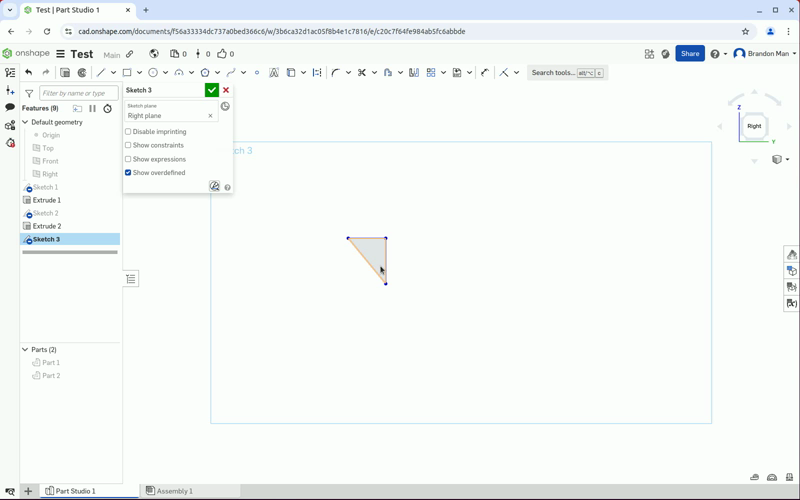
scroll(6)
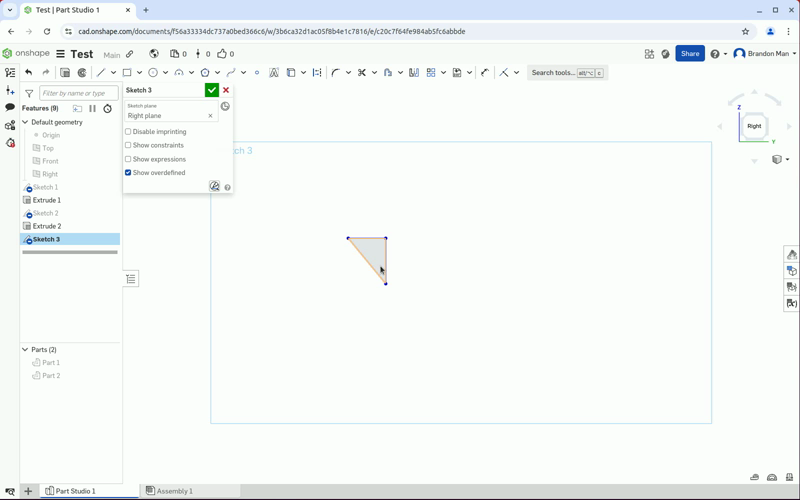
scroll(6)
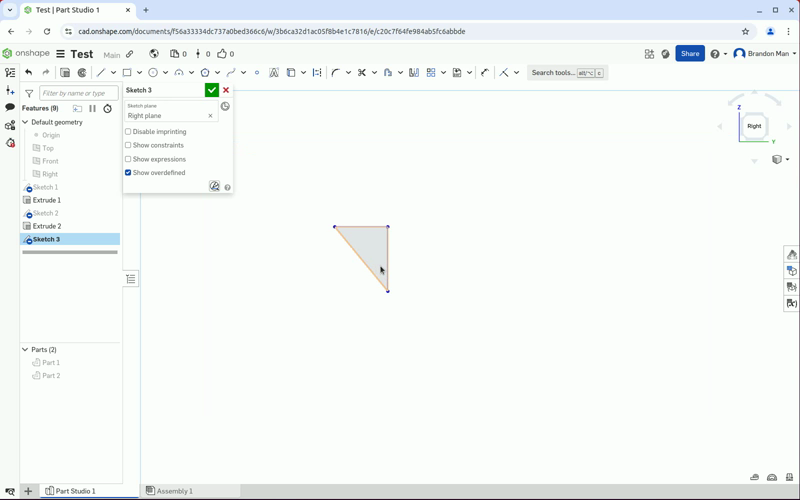
scroll(6)
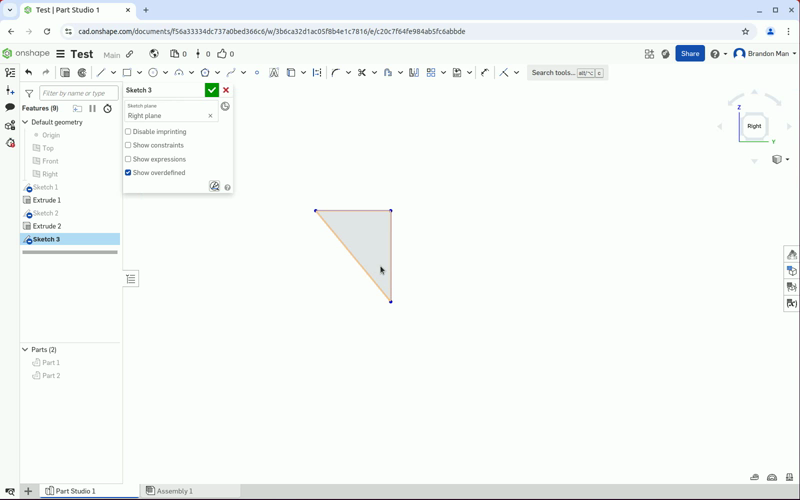
scroll(6)
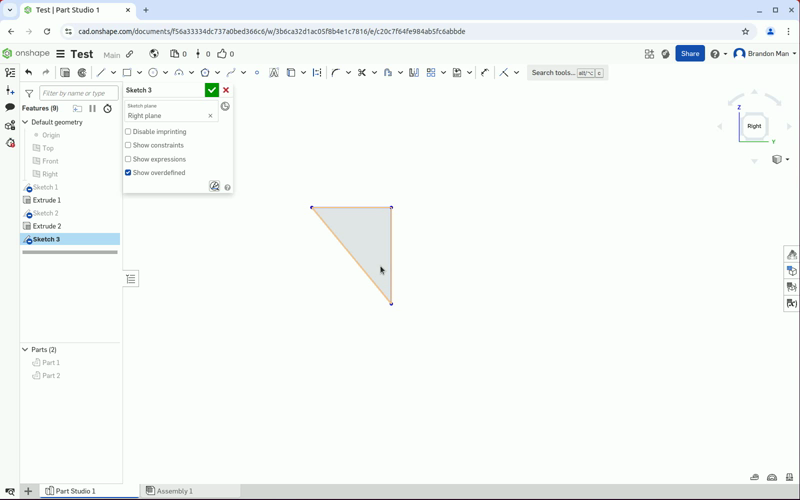
scroll(6)
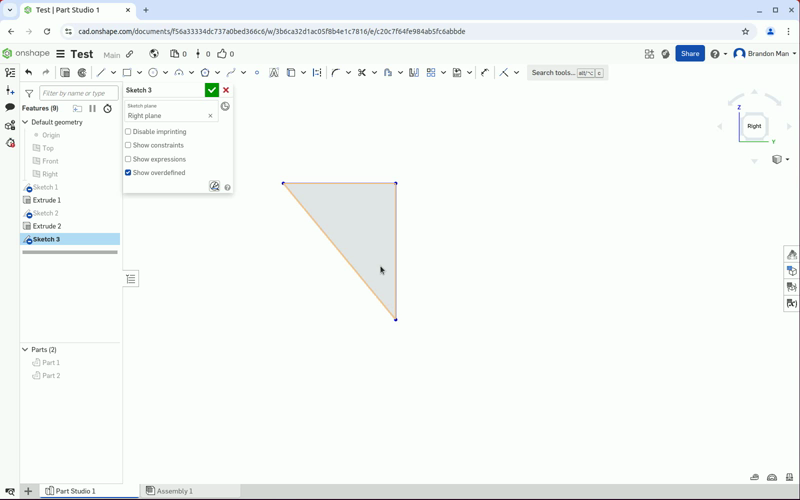
scroll(6)
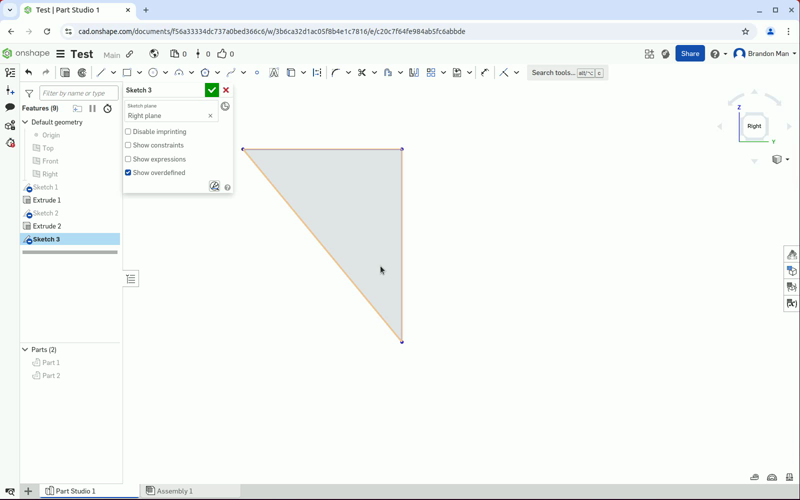
scroll(6)
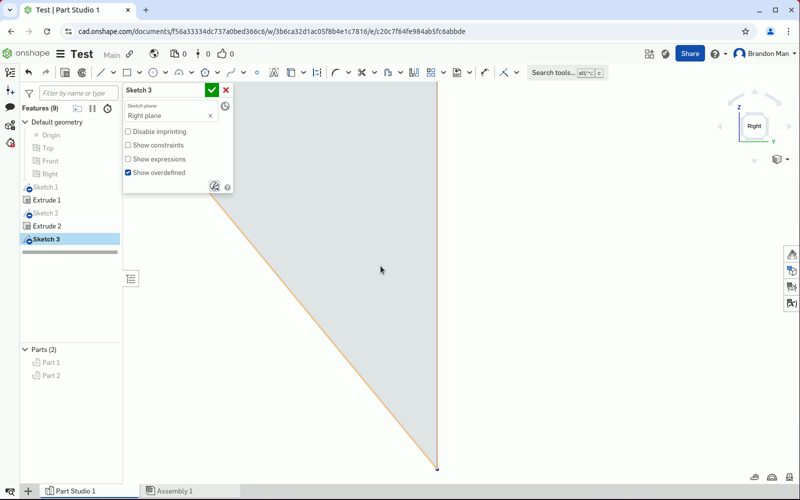
click(380, 265)
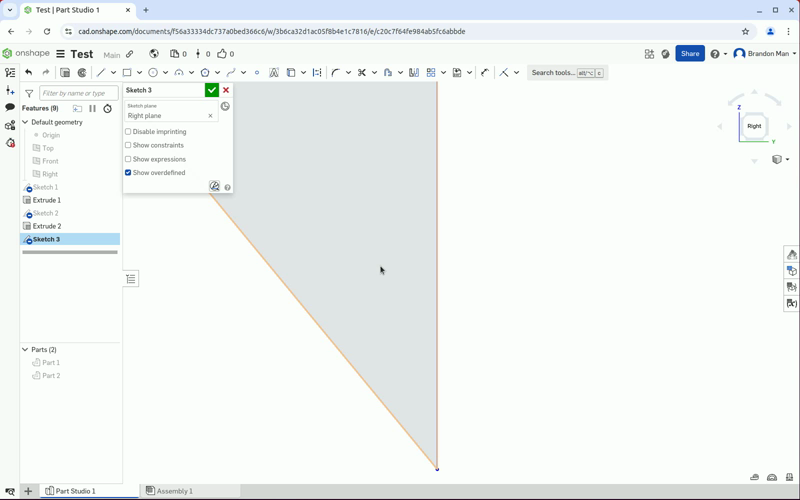
scroll(-6)
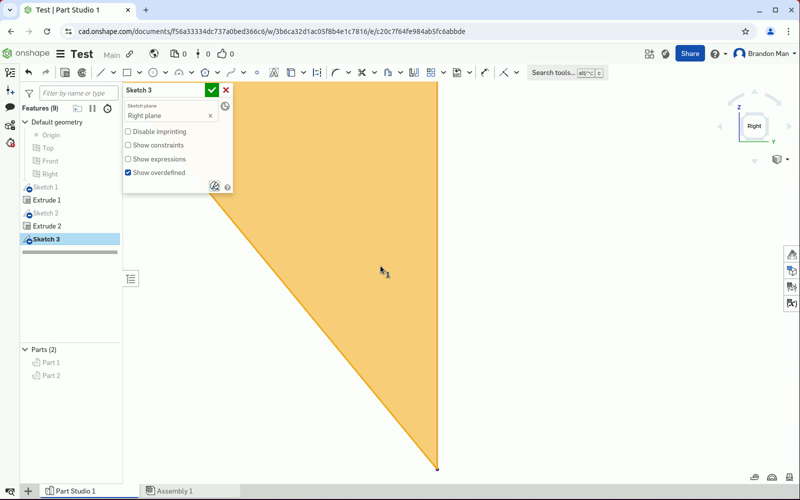
scroll(-6)
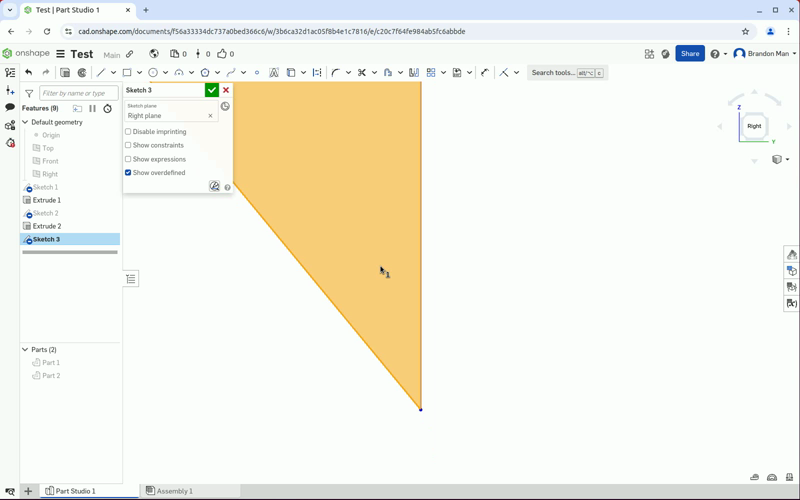
scroll(-6)
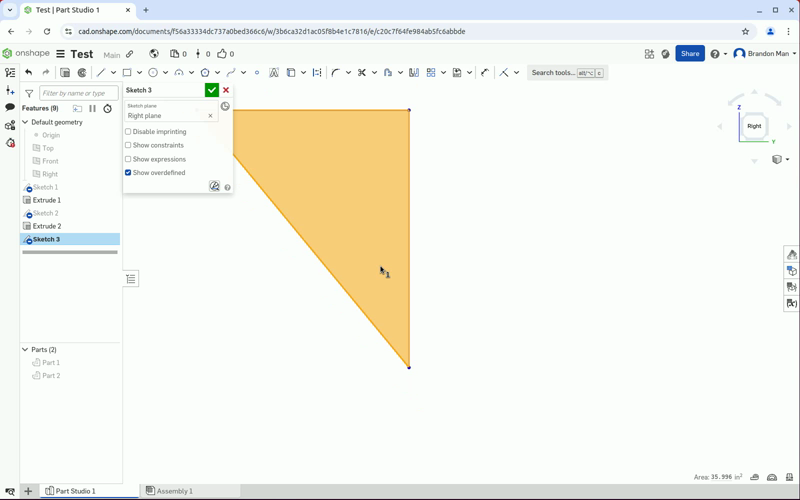
scroll(-6)
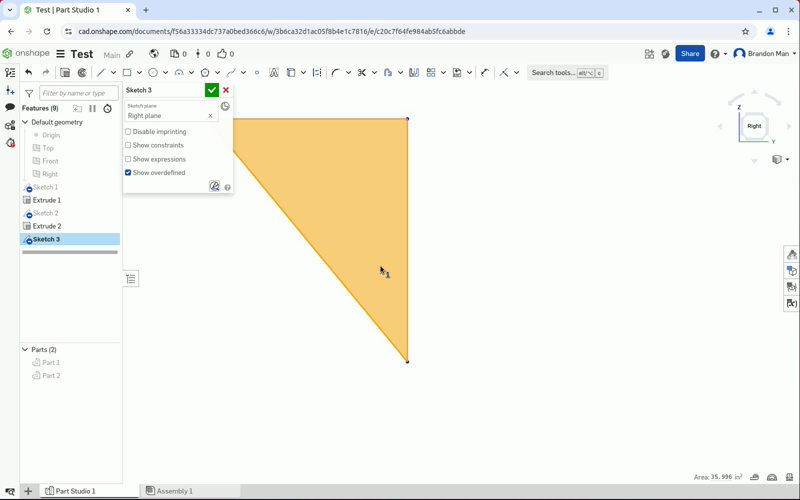
scroll(-6)
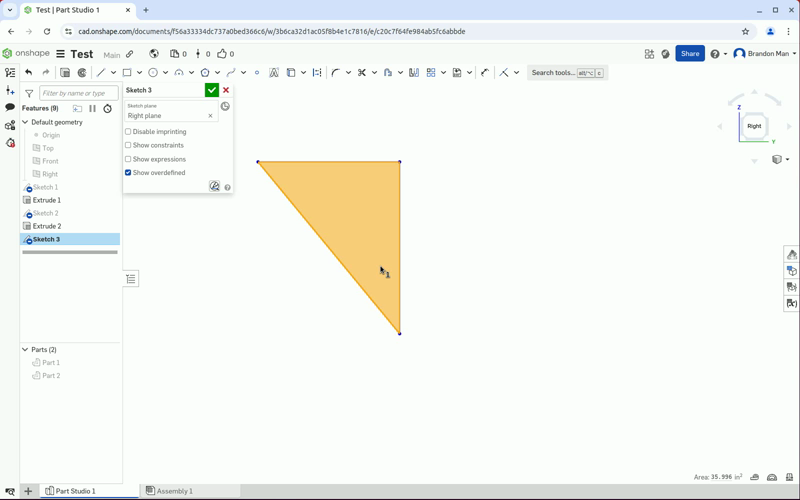
scroll(-6)
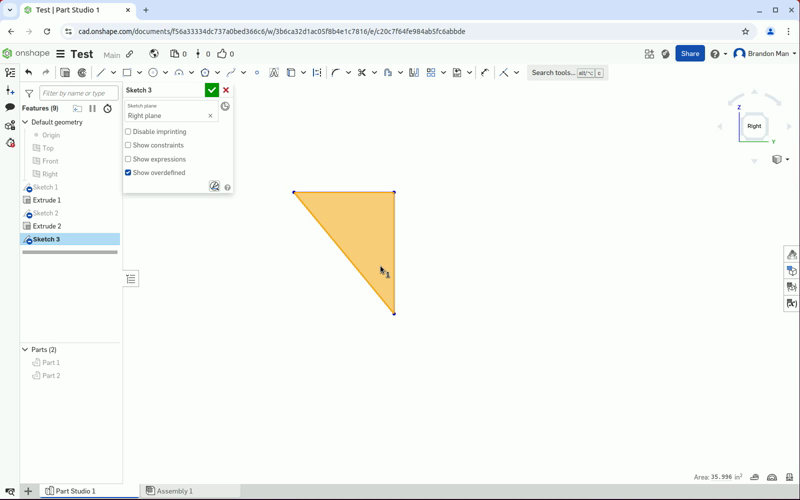
scroll(-6)
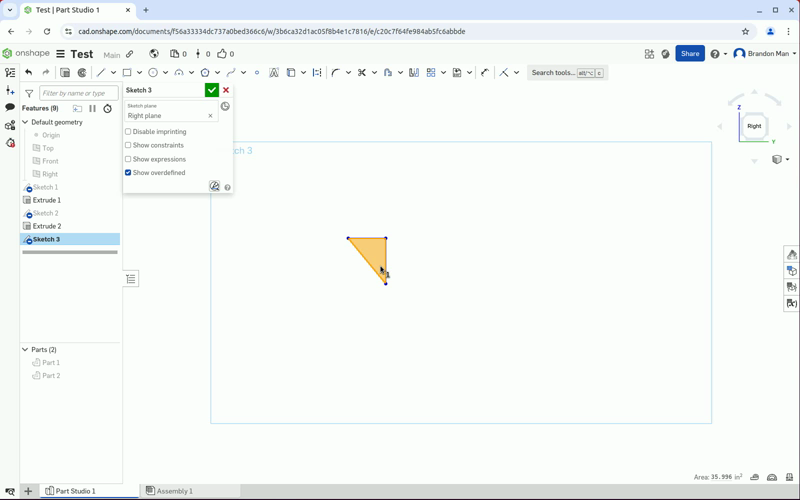
mouse_move(73, 352)
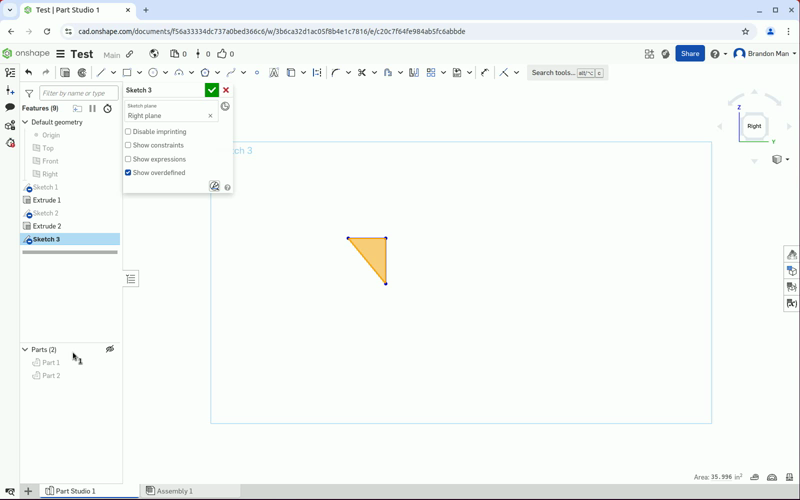
key(shift+y)
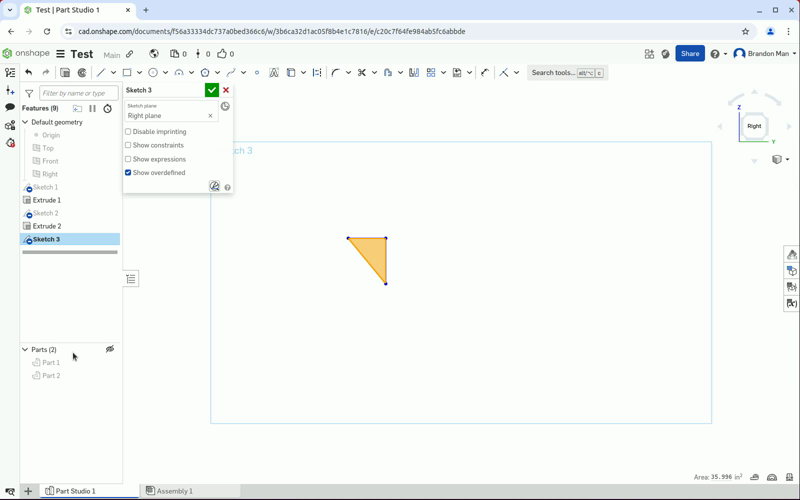
key(shift+e)
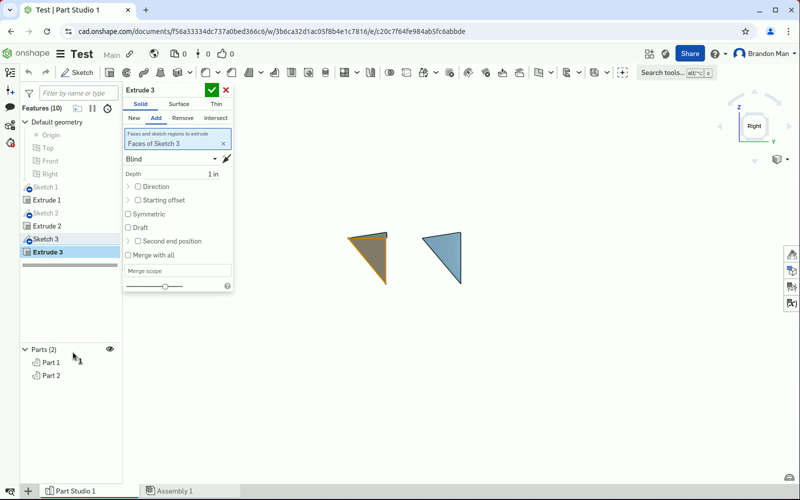
mouse_move(143, 106)
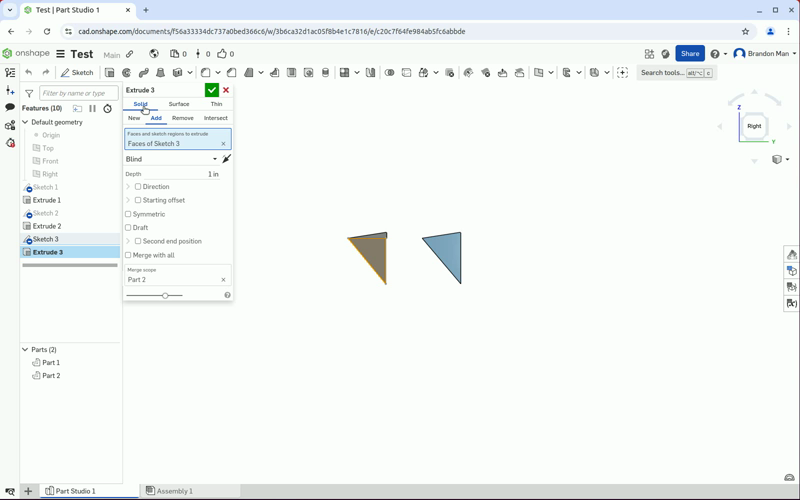
click(143, 106)
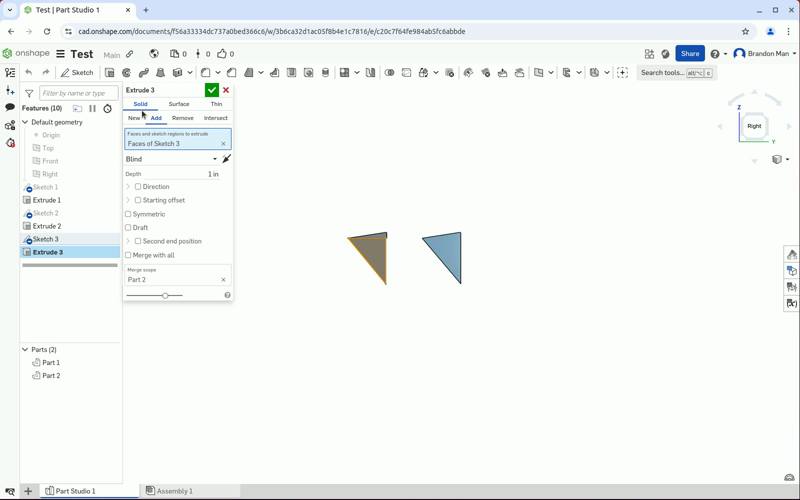
mouse_move(137, 120)
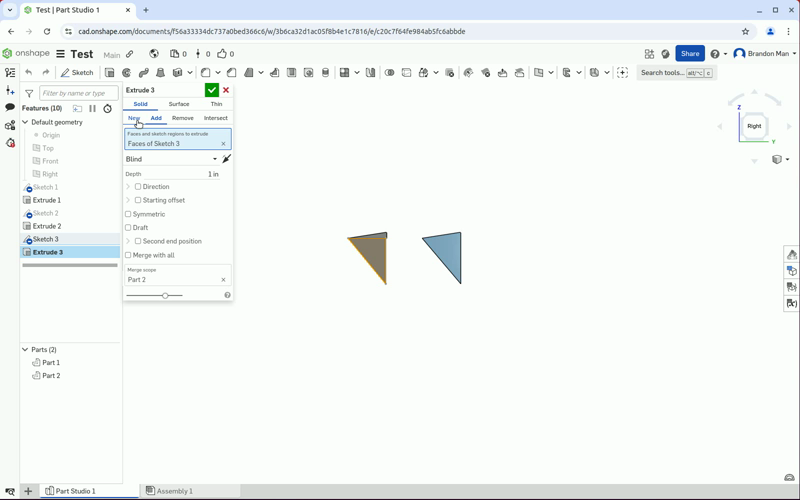
click(137, 120)
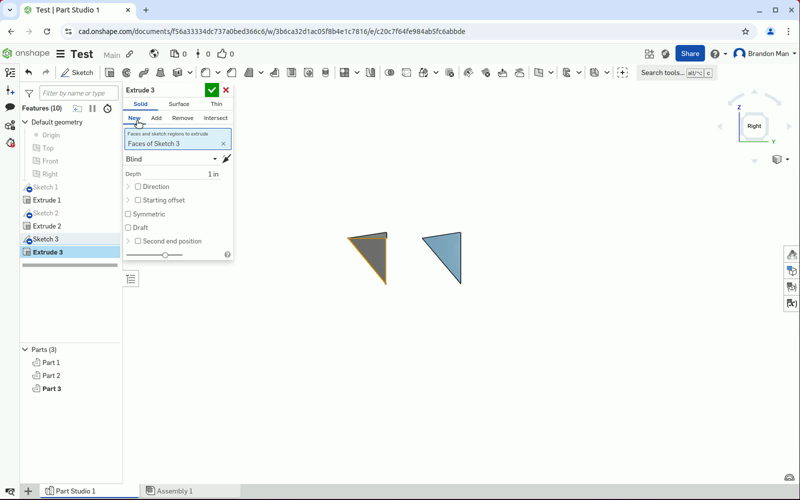
key(tab, 4)
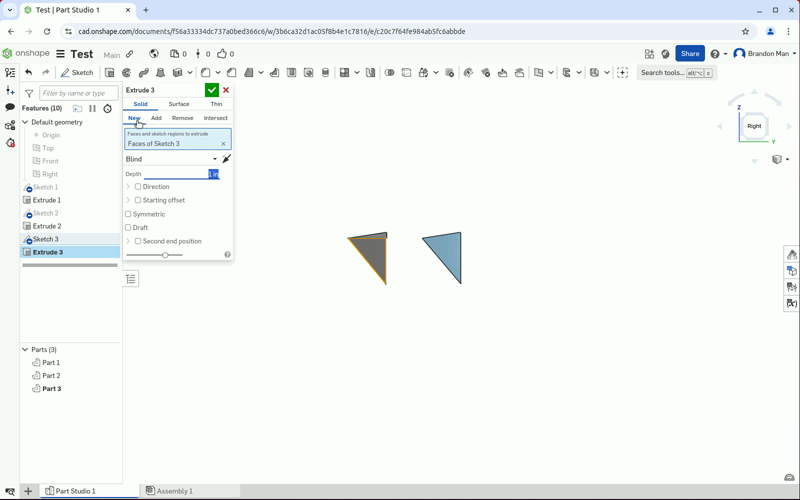
text(6.018)
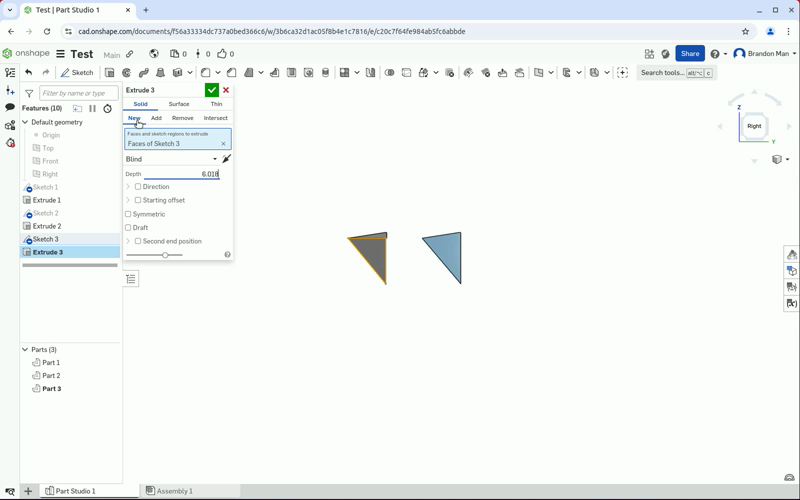
key(enter)
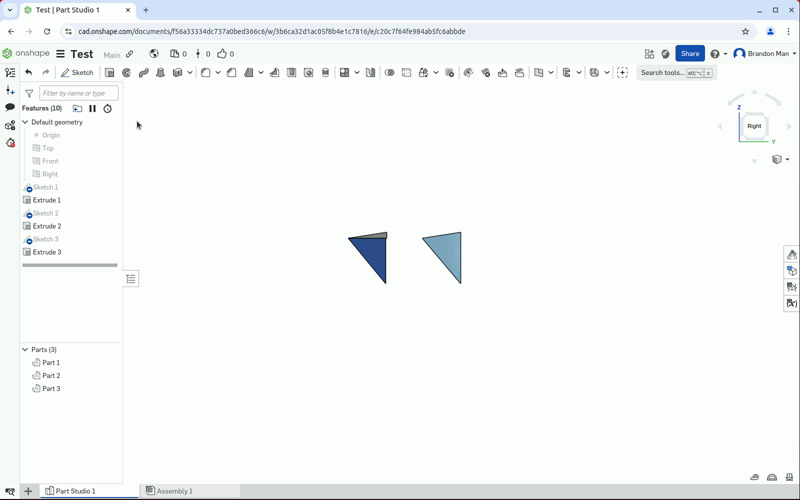
key(shift+h)
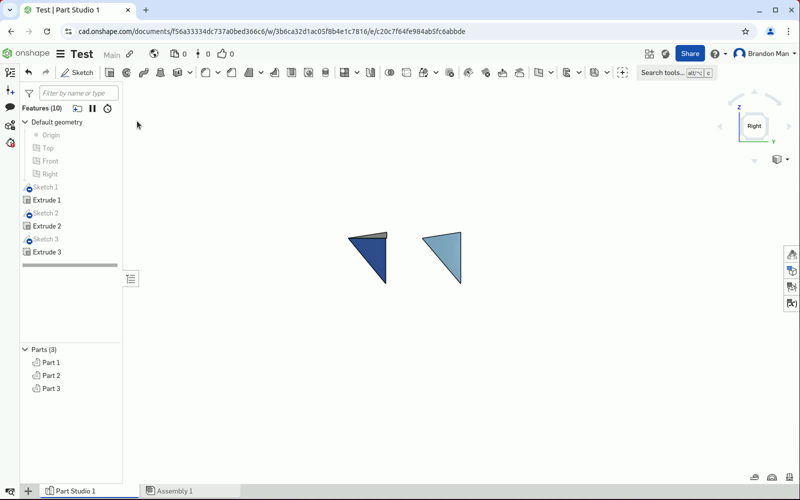
key(shift+h)
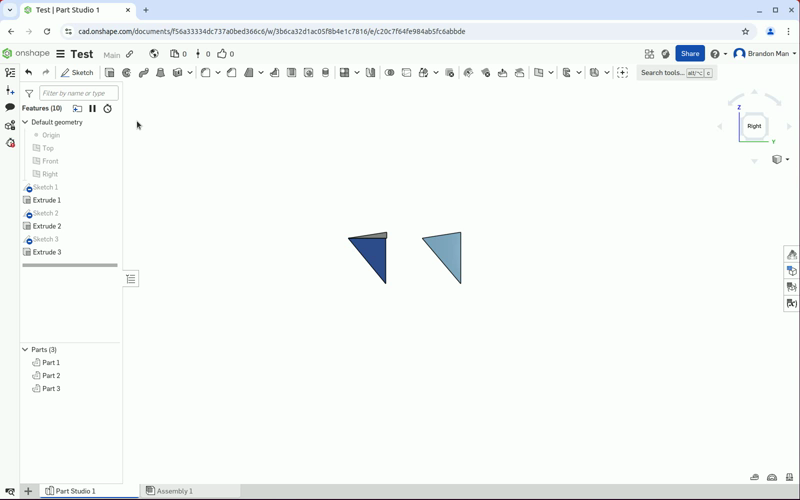
mouse_move(73, 189)
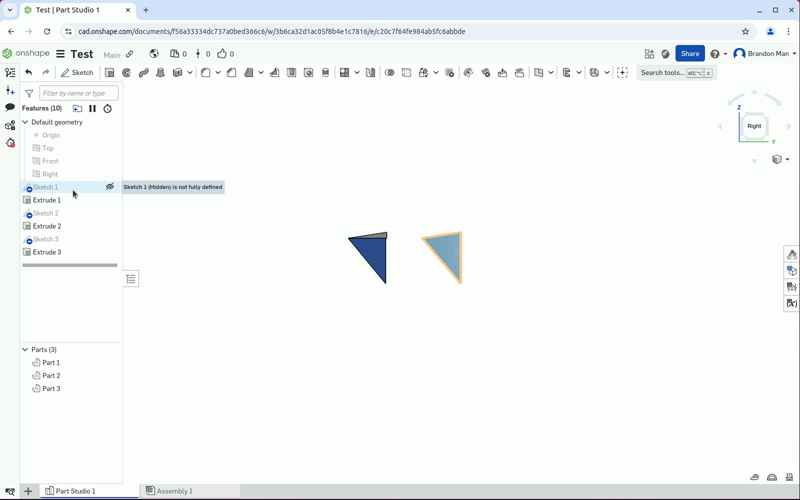
click(73, 189)
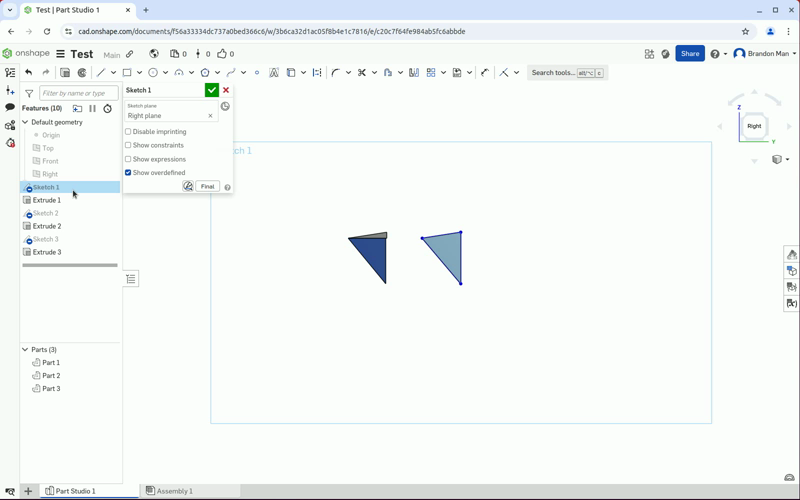
mouse_move(229, 92)
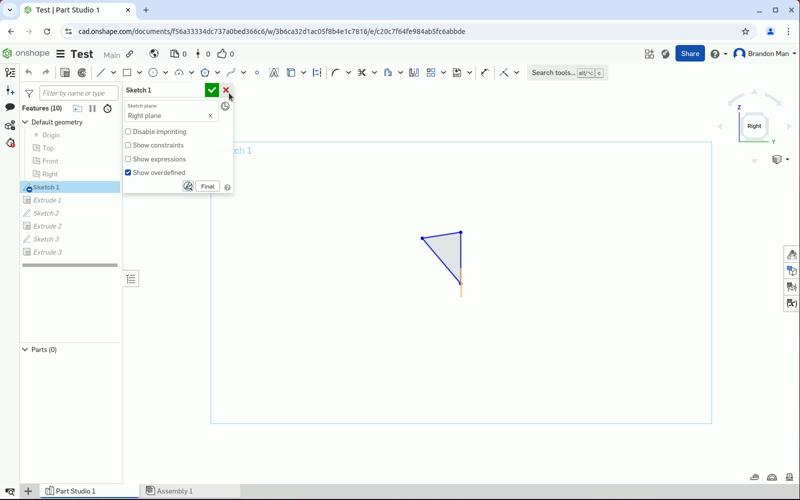
click(229, 92)
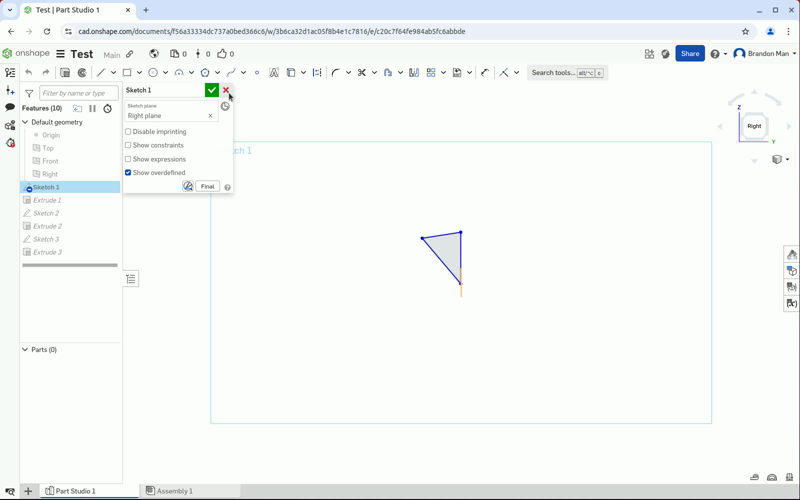
key(shift+s)
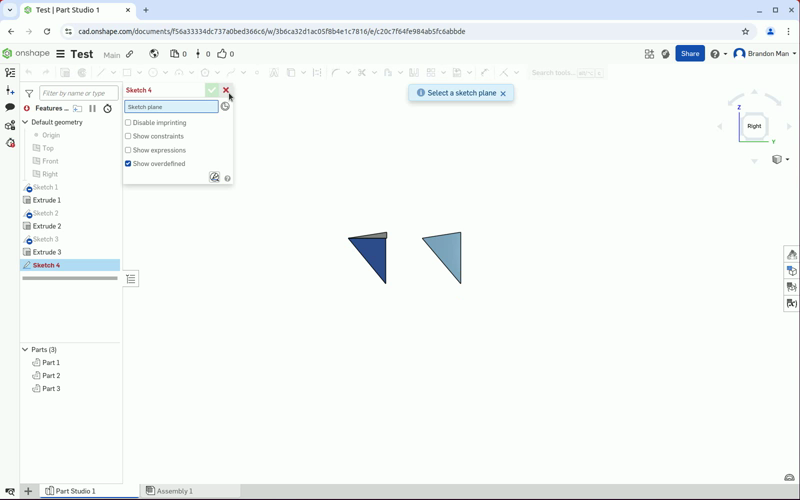
mouse_move(73, 176)
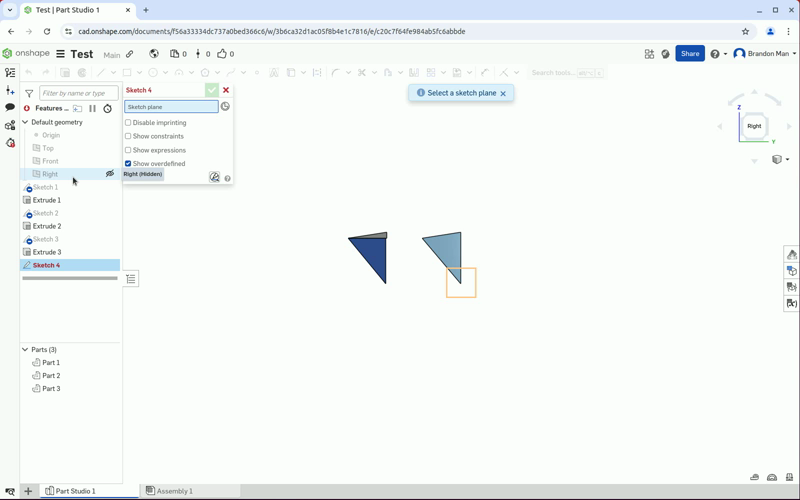
click(73, 176)
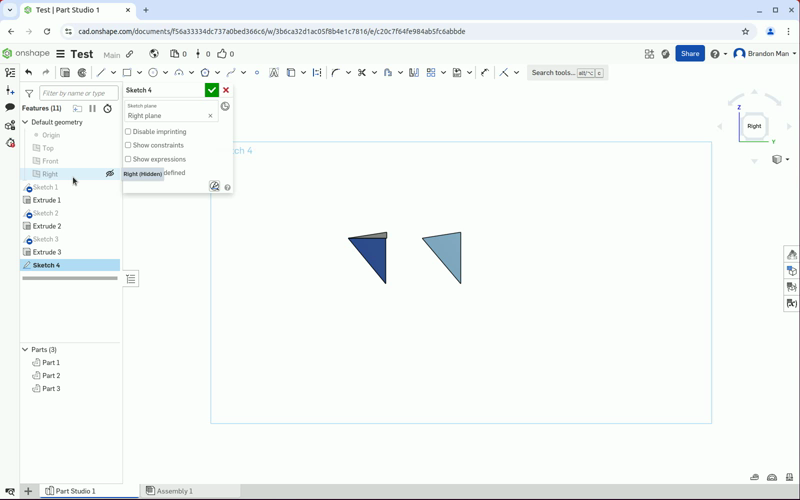
mouse_move(73, 352)
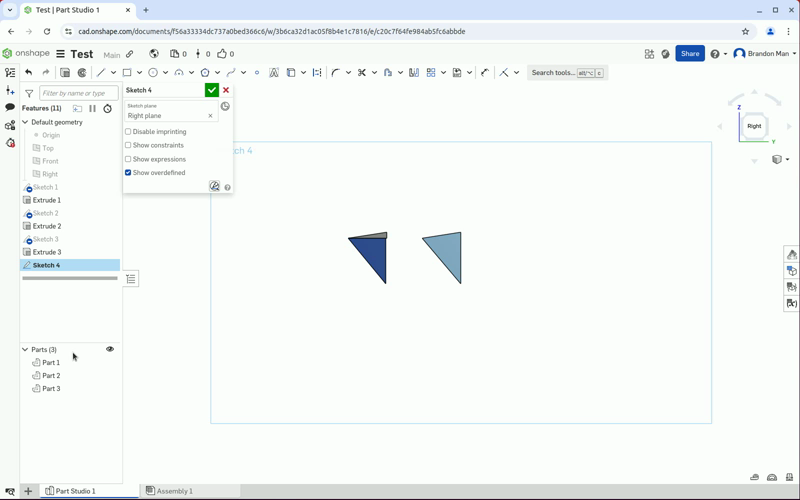
key(y)
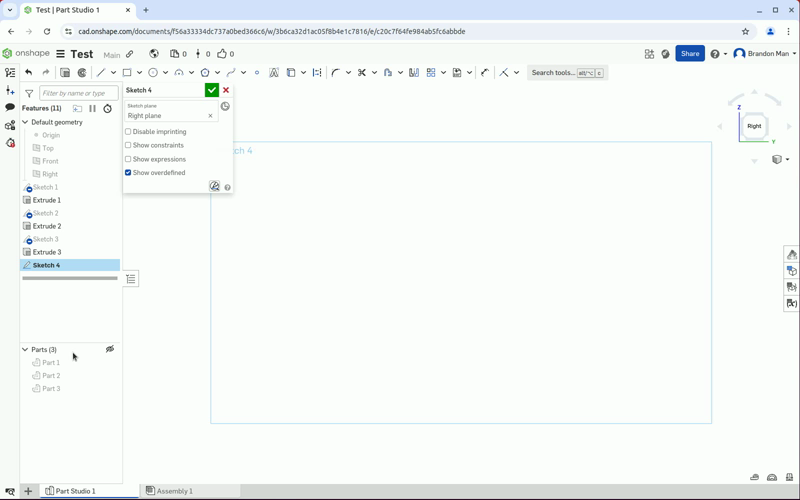
key(l)
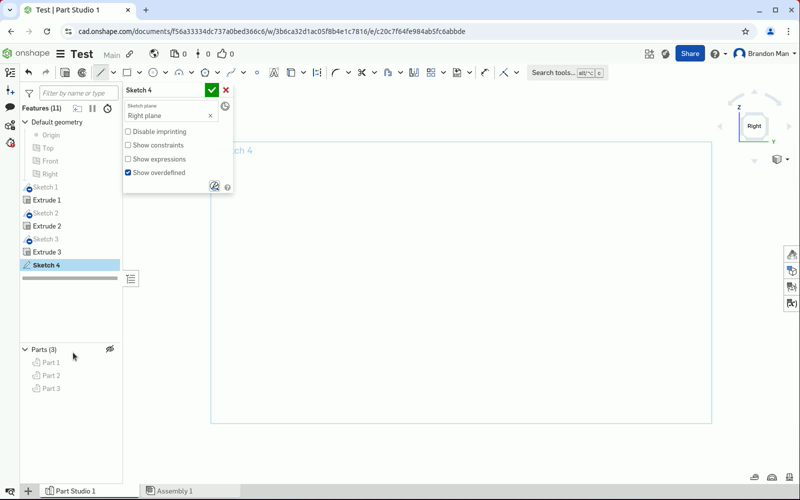
key_down(shift)
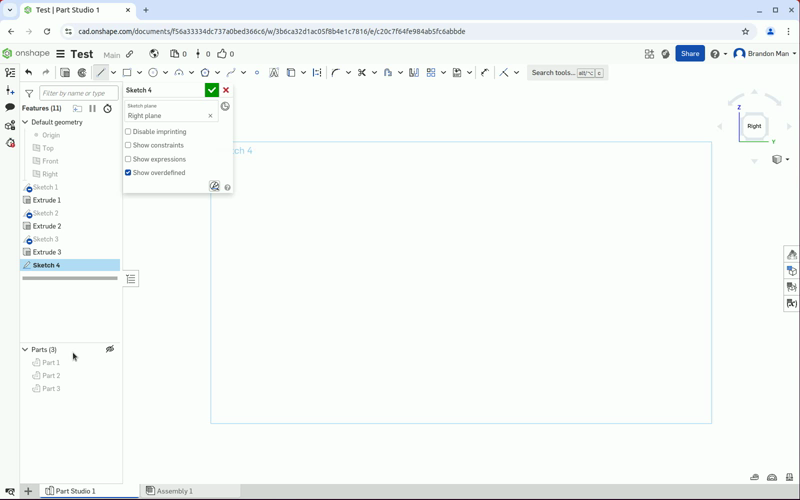
mouse_move(385, 238)
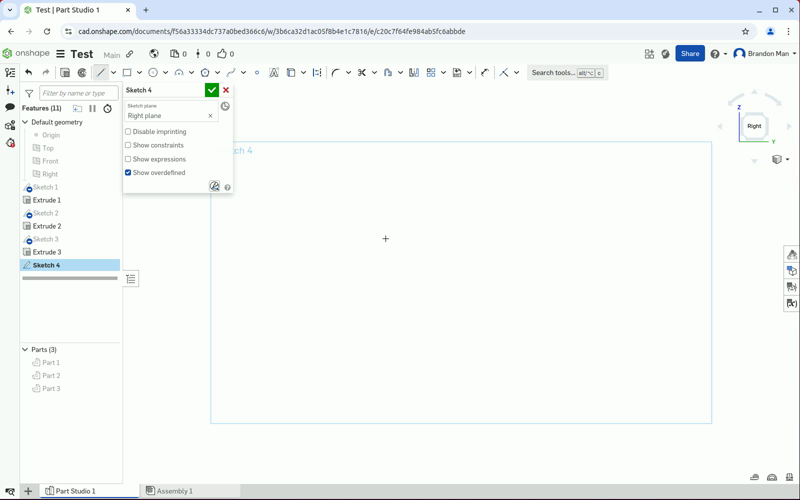
click(385, 238)
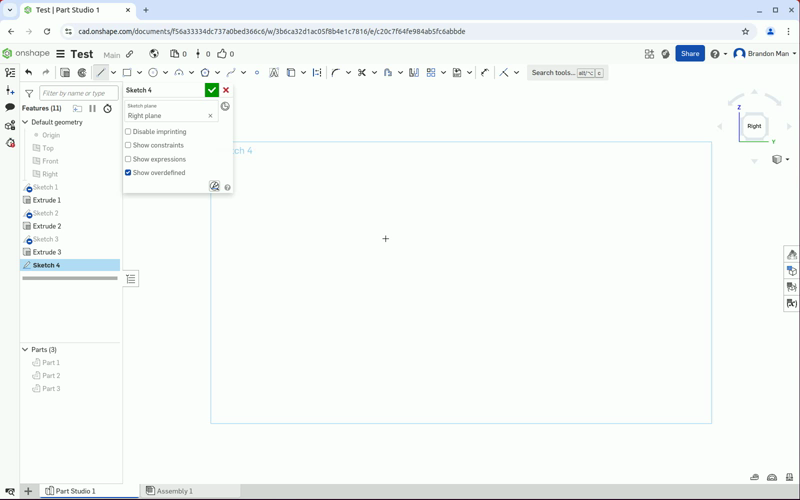
key_up(shift)
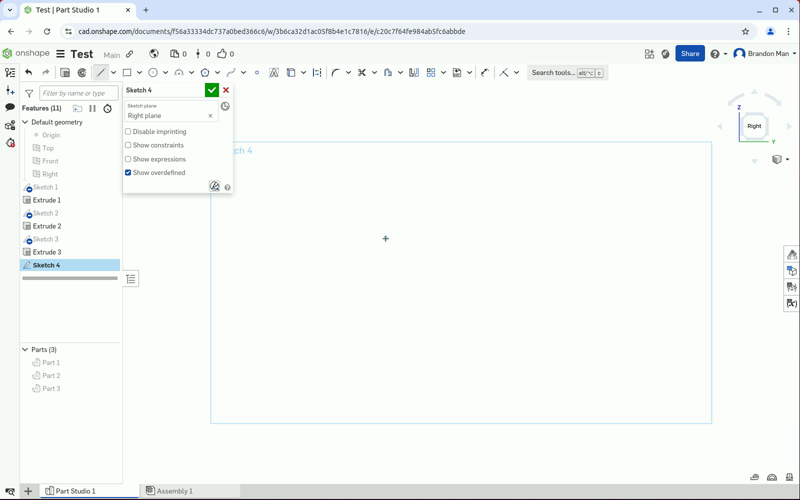
key_down(shift)
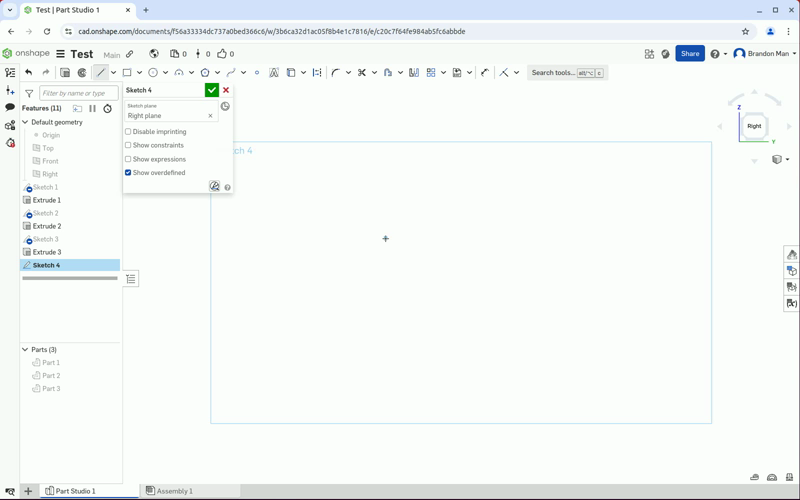
mouse_move(415, 238)
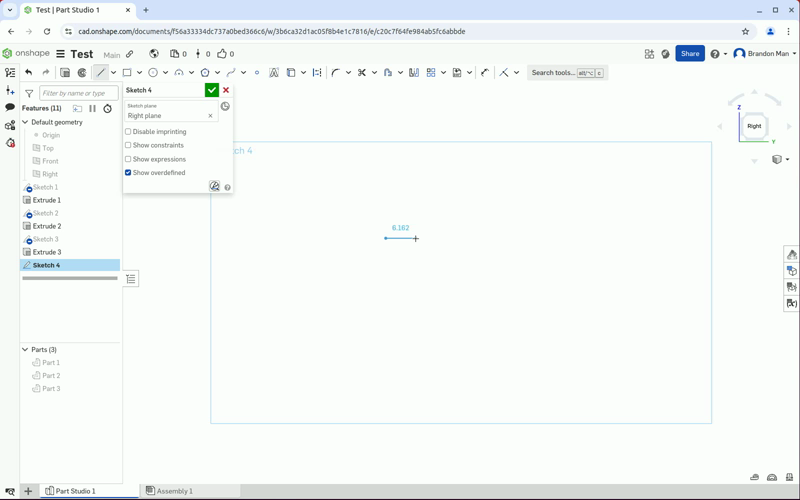
mouse_move(422, 238)
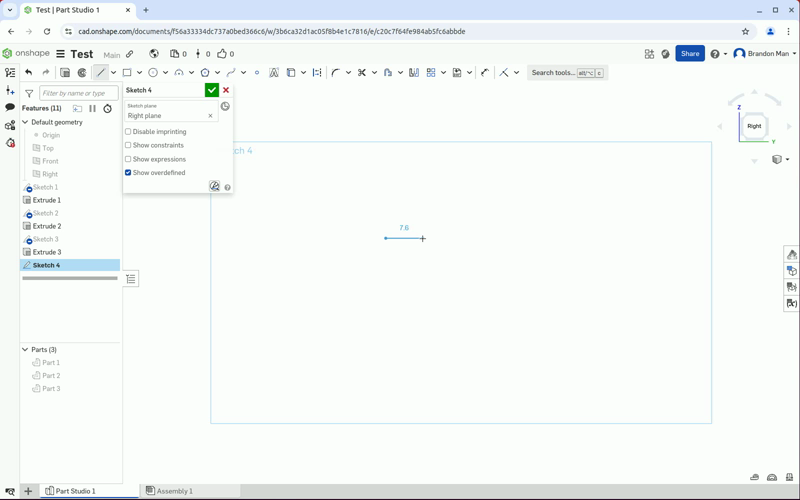
click(422, 238)
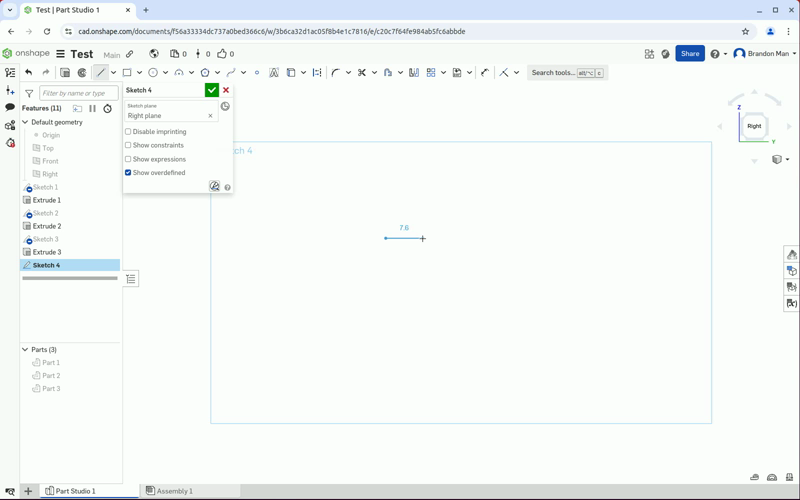
key_up(shift)
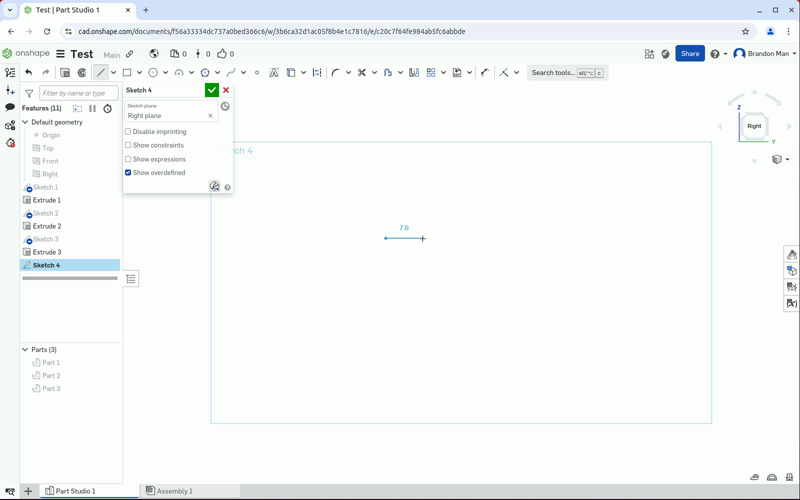
key_down(shift)
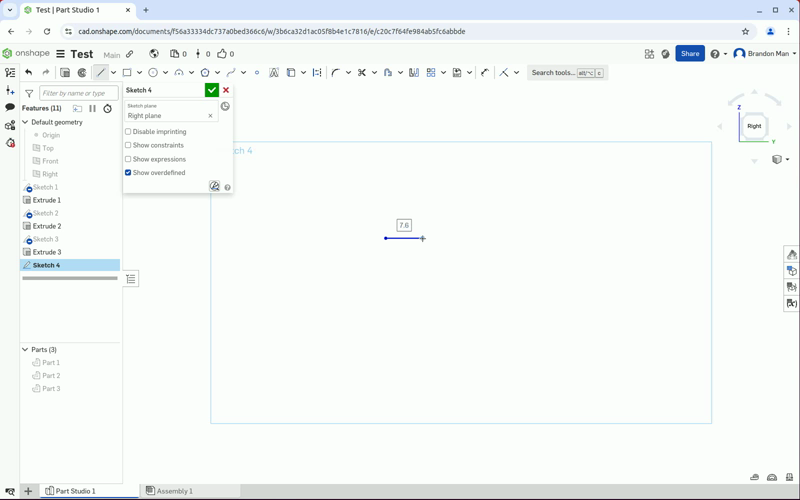
mouse_move(453, 238)
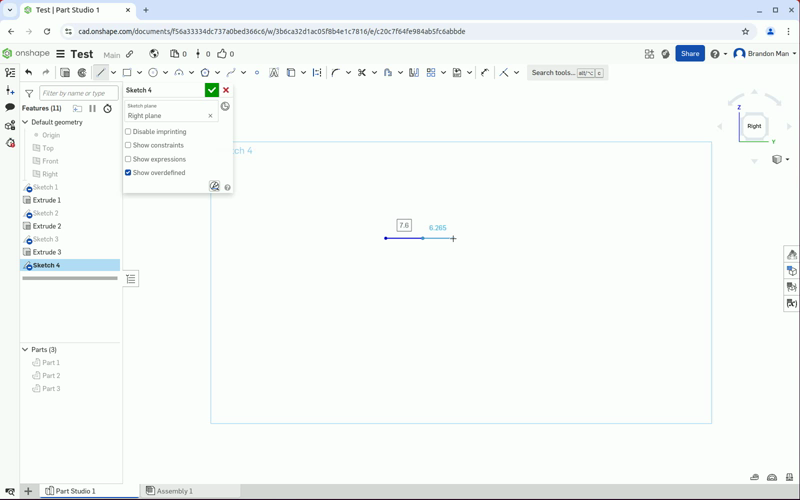
mouse_move(461, 231)
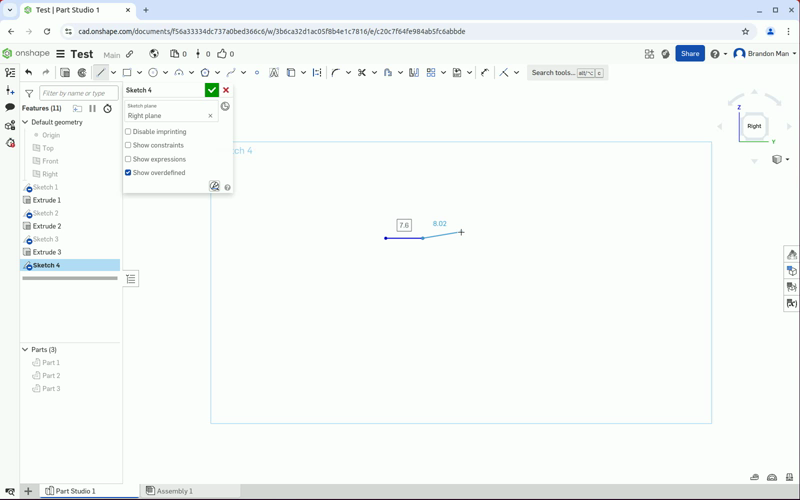
click(461, 231)
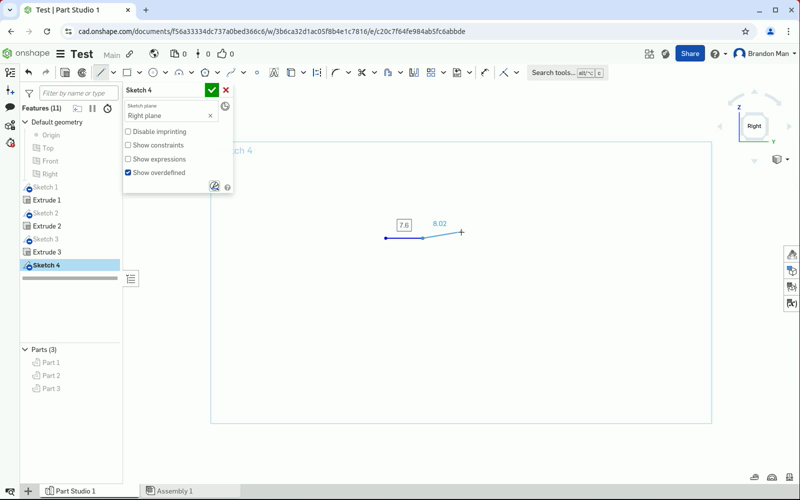
key_up(shift)
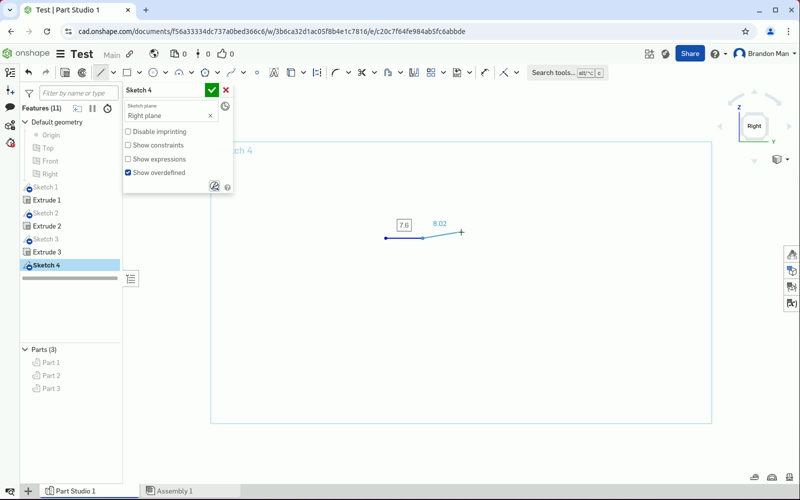
key_down(shift)
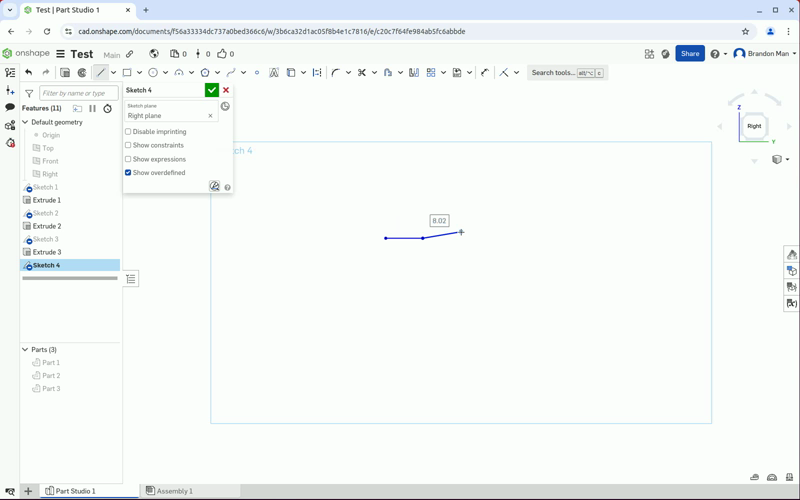
mouse_move(385, 231)
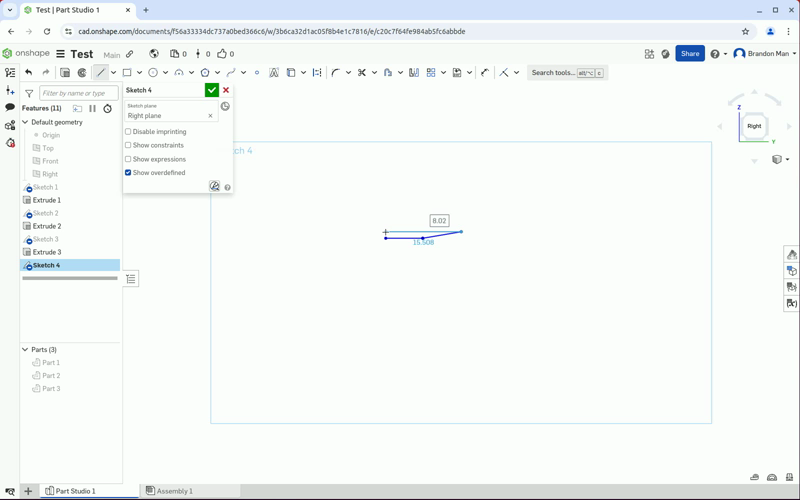
click(385, 231)
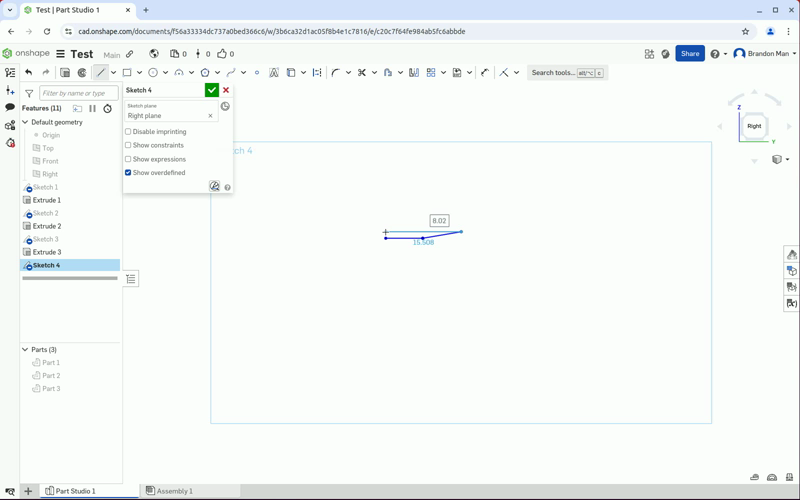
key_up(shift)
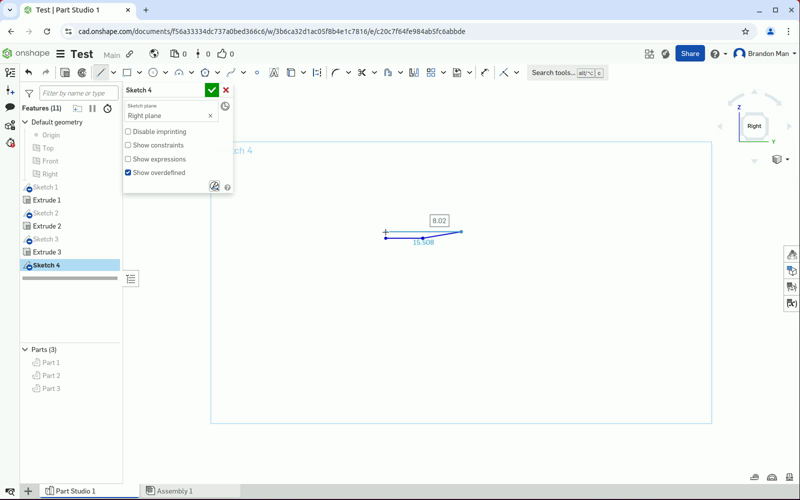
mouse_move(415, 231)
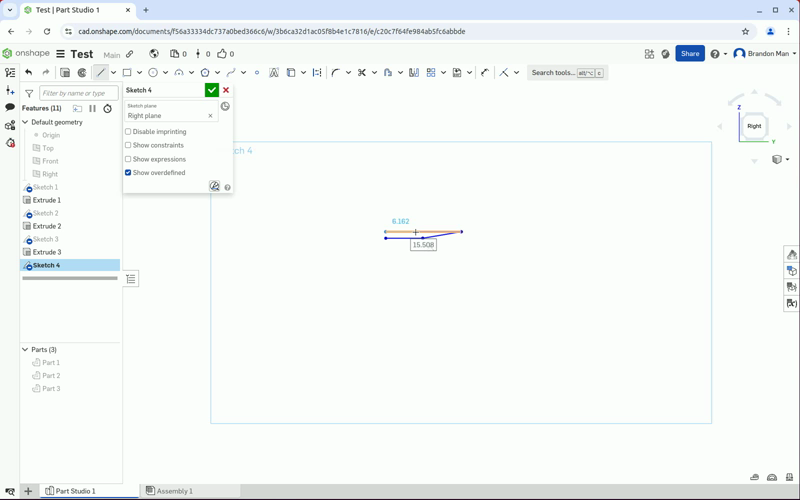
key_down(shift)
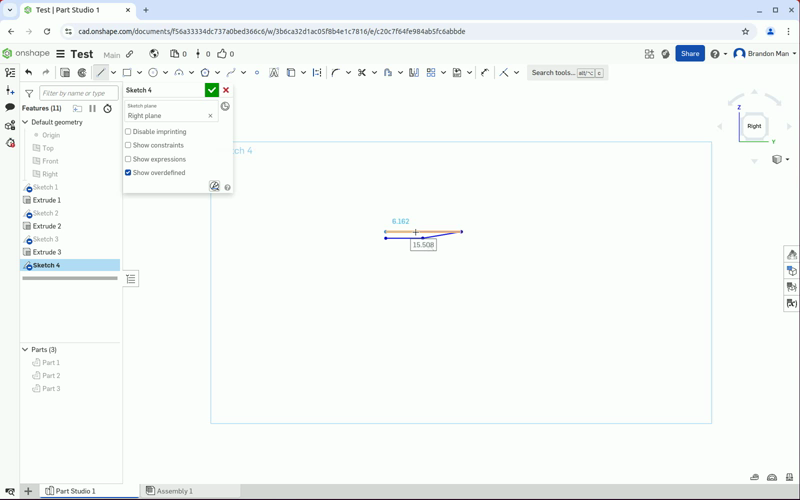
mouse_move(385, 238)
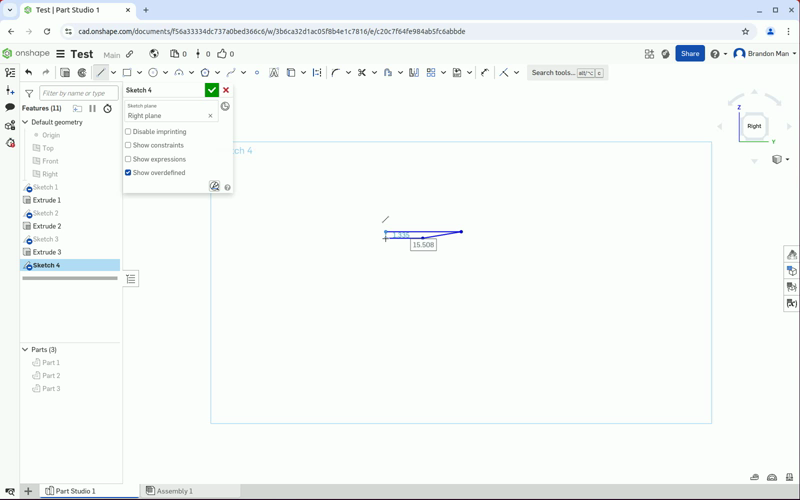
scroll(6)
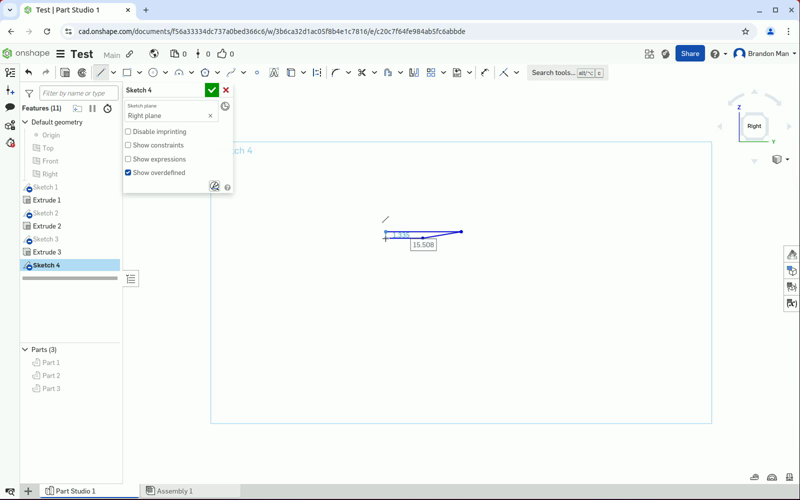
scroll(6)
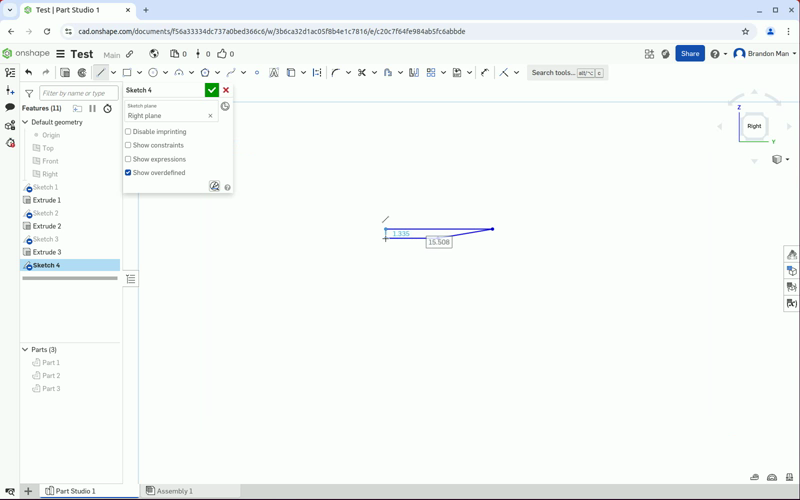
scroll(6)
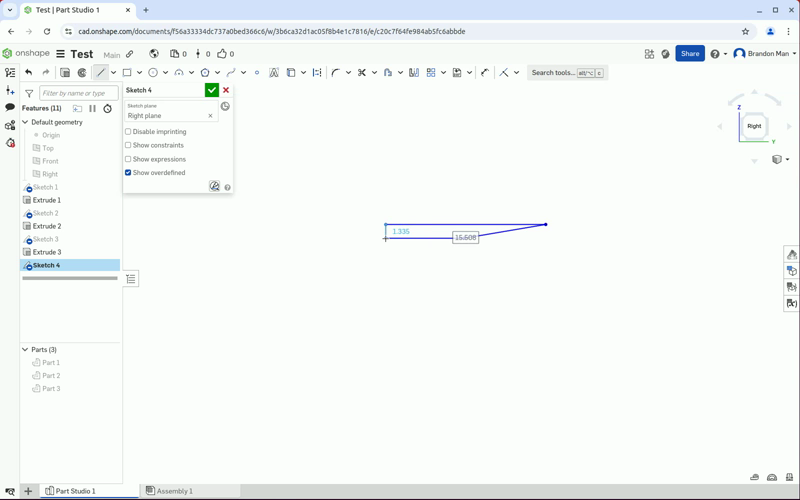
scroll(6)
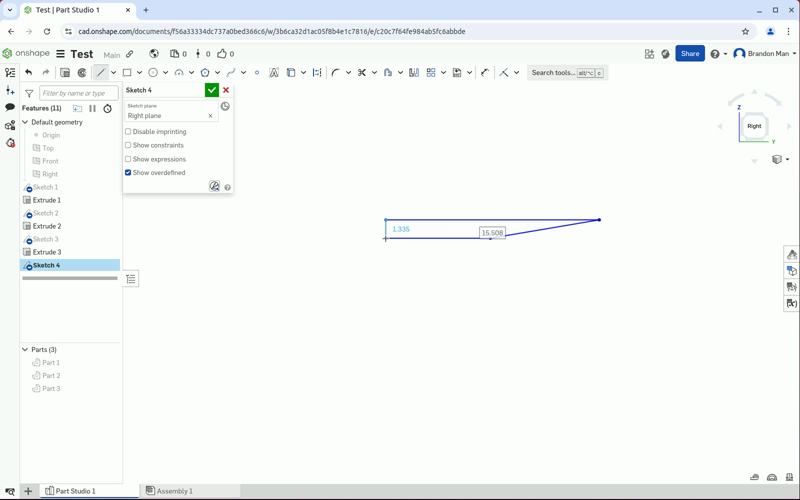
scroll(6)
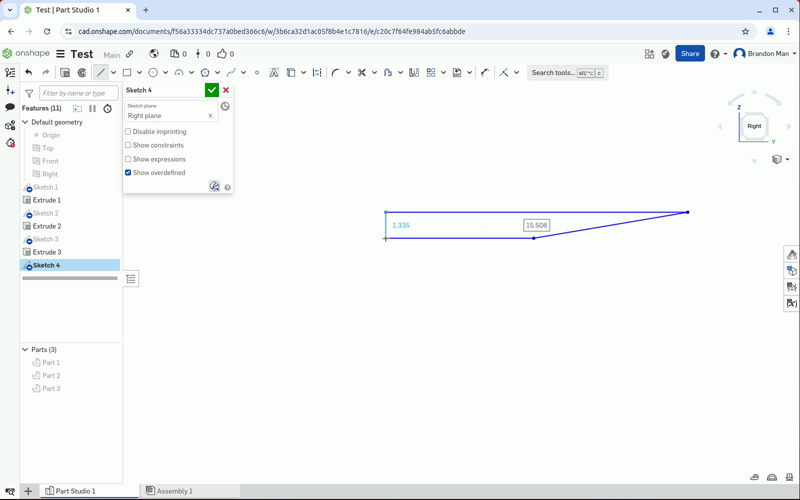
scroll(6)
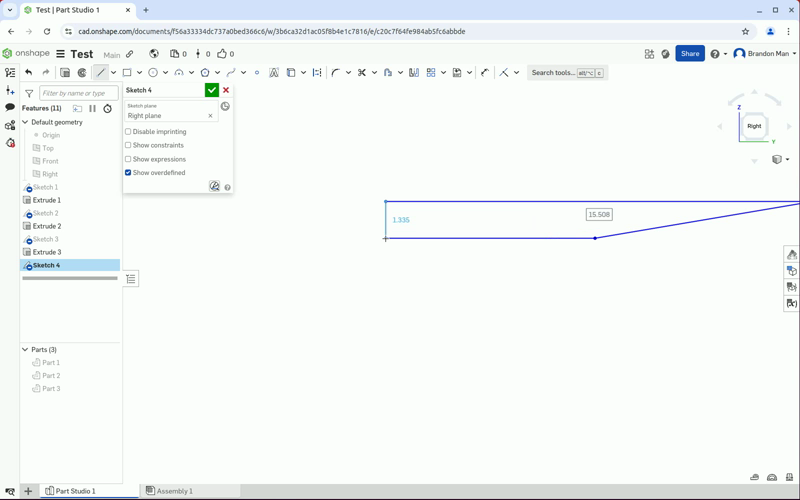
scroll(6)
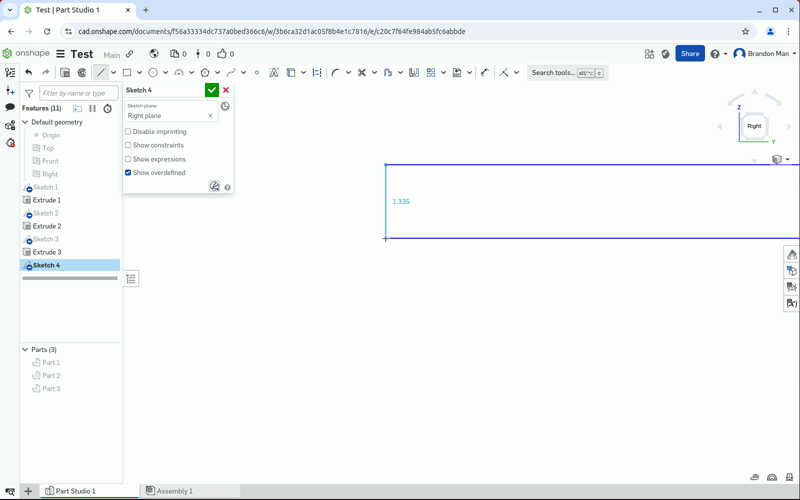
key_up(shift)
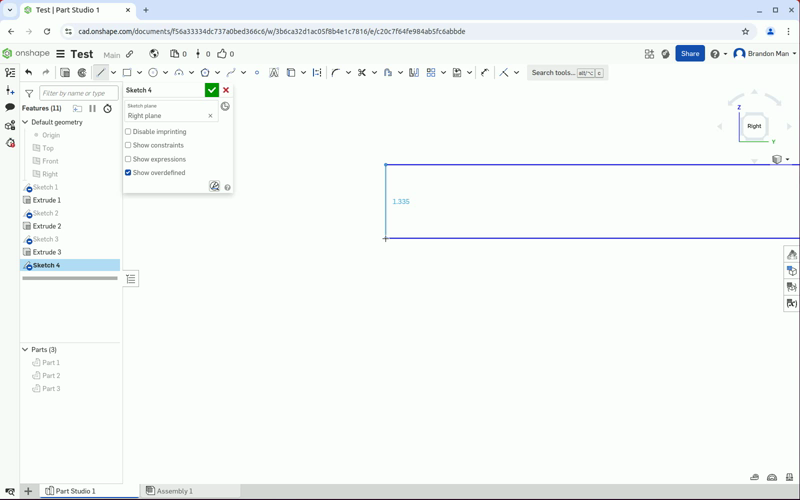
click(385, 238)
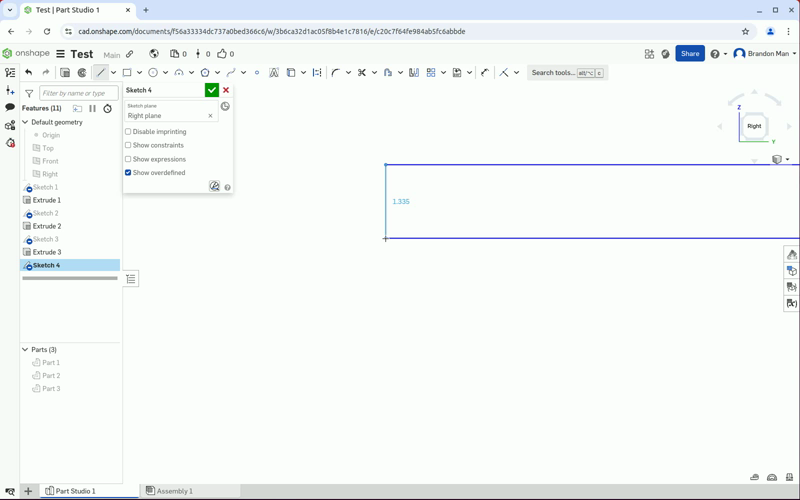
scroll(-6)
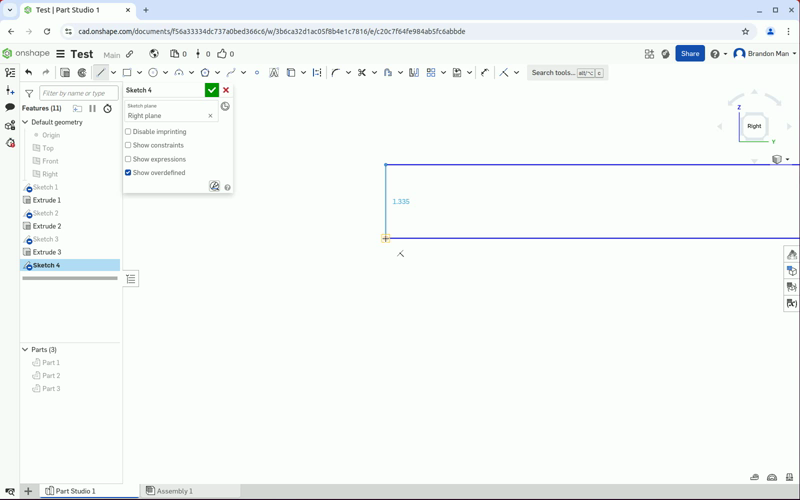
scroll(-6)
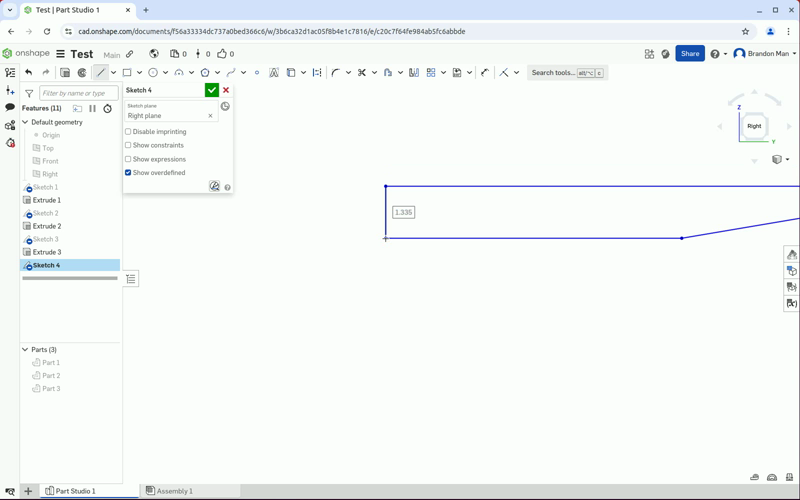
scroll(-6)
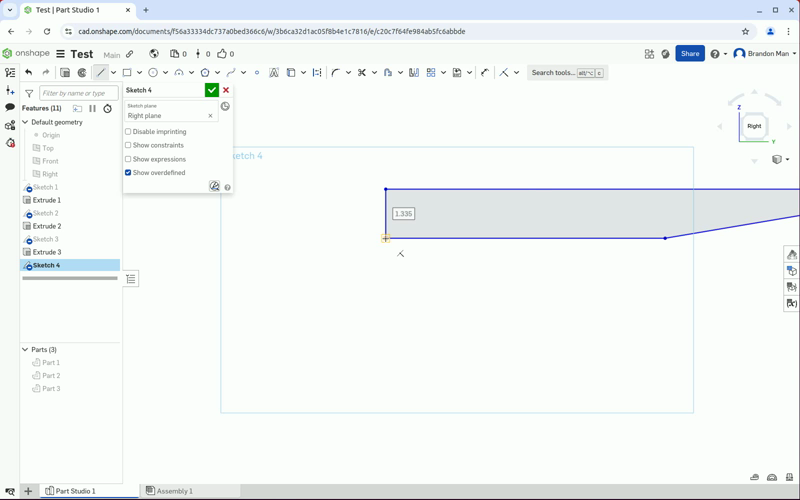
scroll(-6)
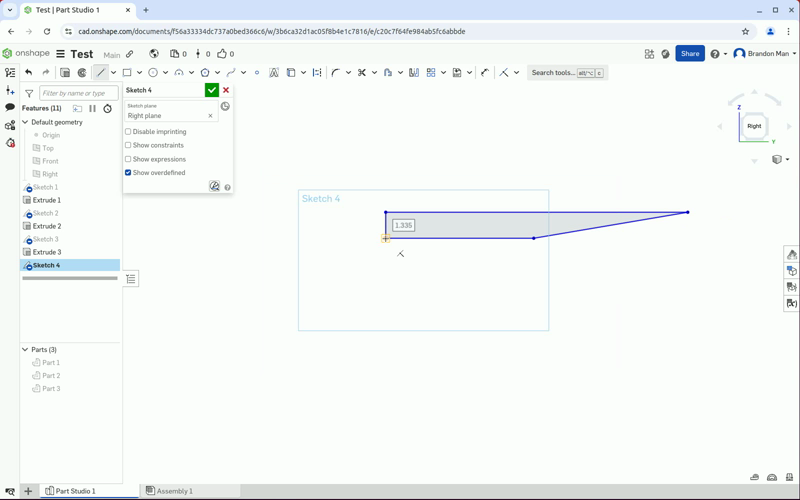
scroll(-6)
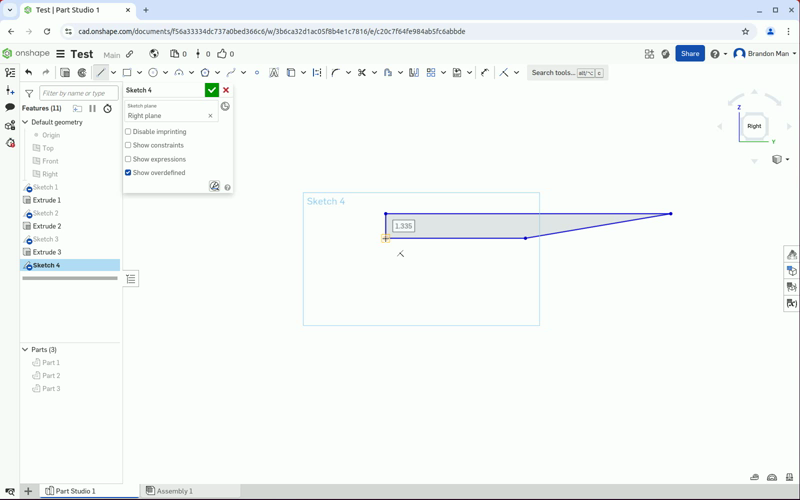
scroll(-6)
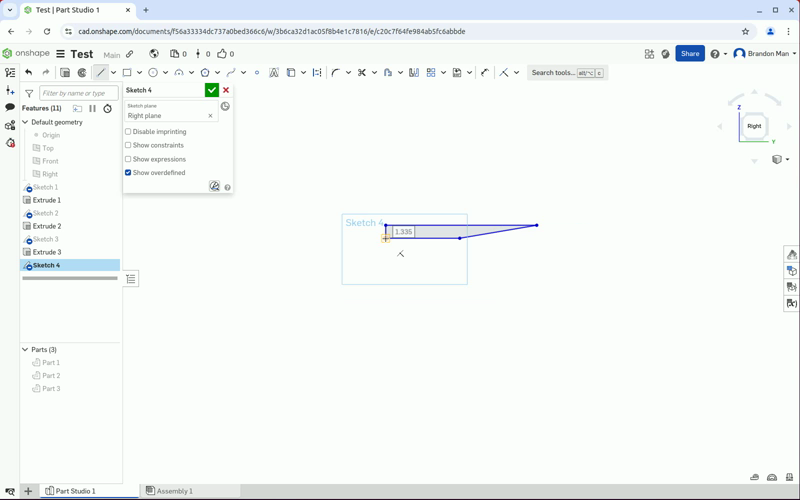
scroll(-6)
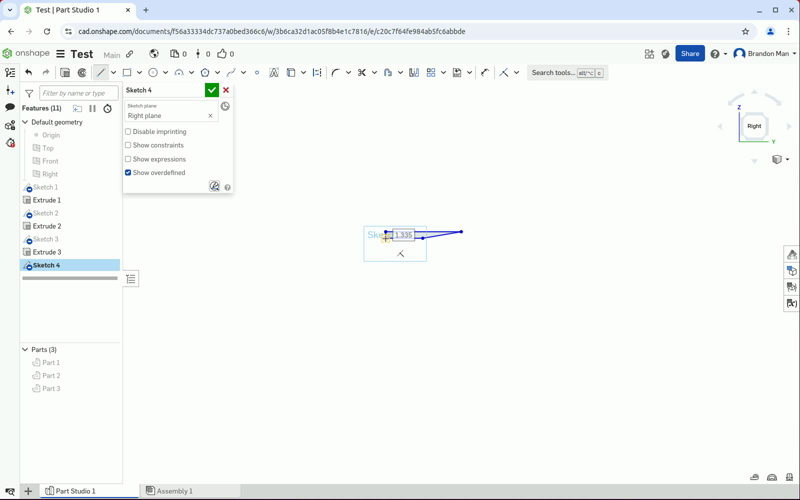
key(esc)
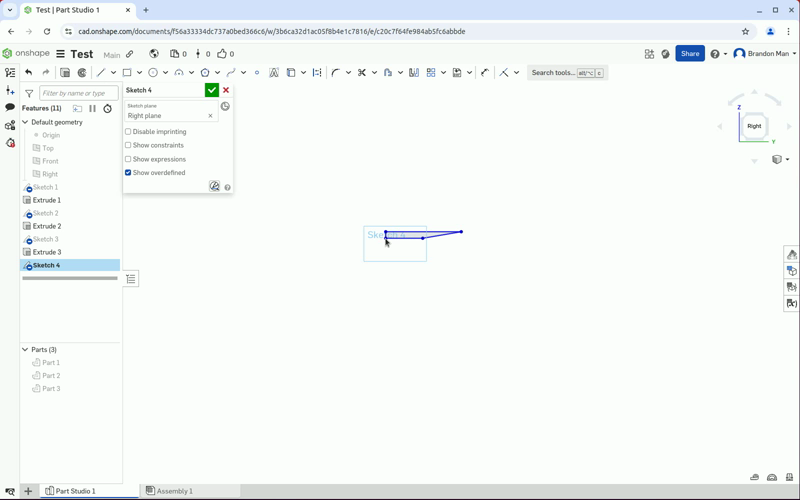
mouse_move(415, 234)
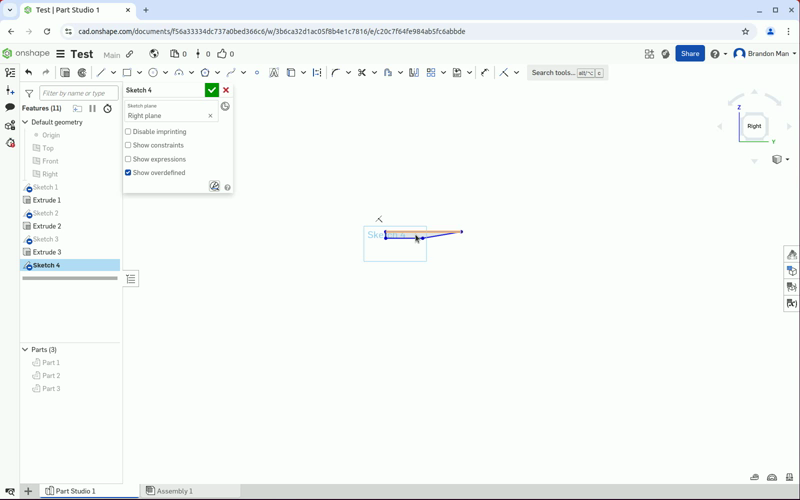
scroll(6)
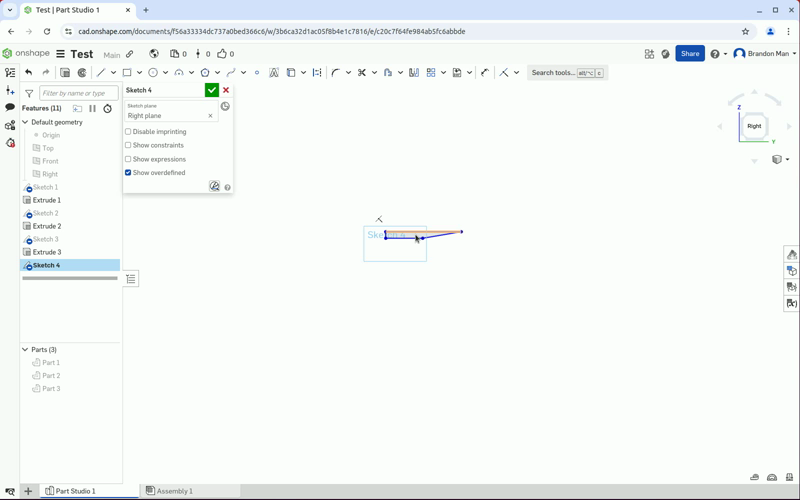
scroll(6)
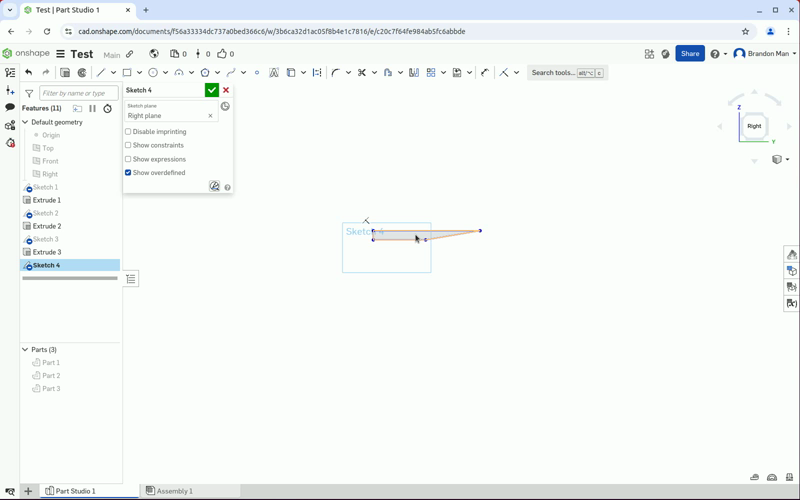
scroll(6)
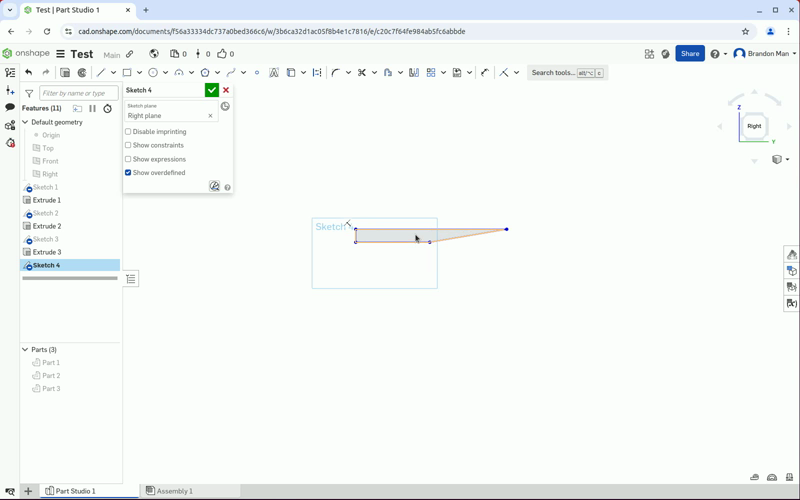
scroll(6)
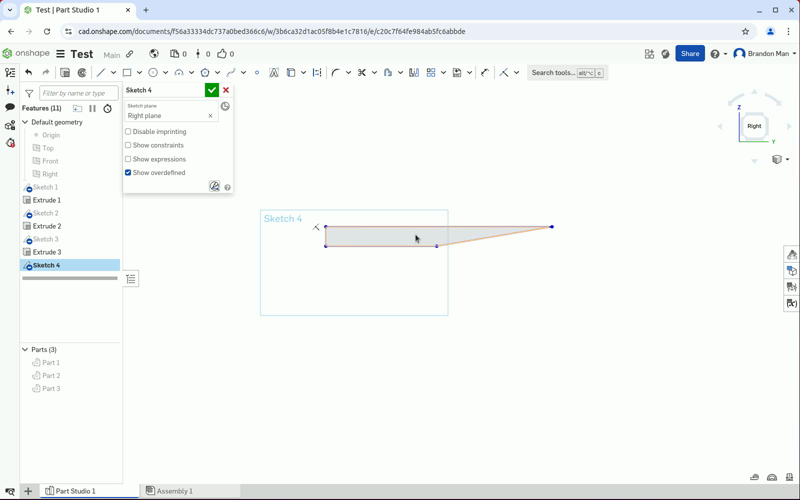
scroll(6)
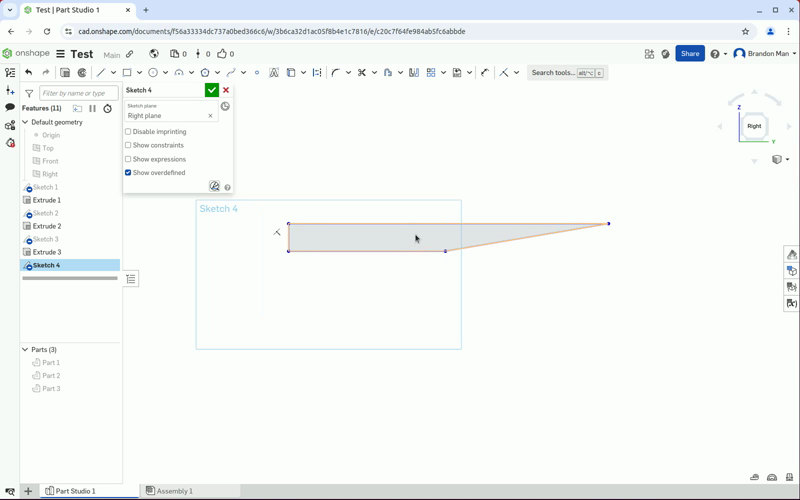
scroll(6)
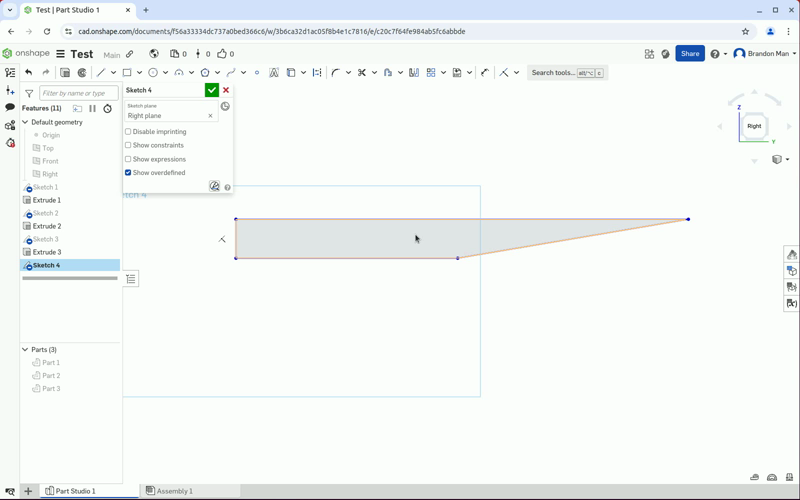
scroll(6)
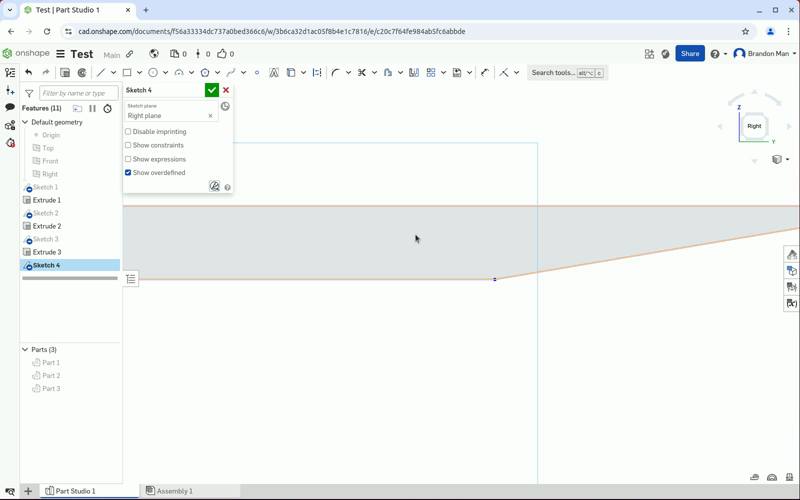
click(415, 234)
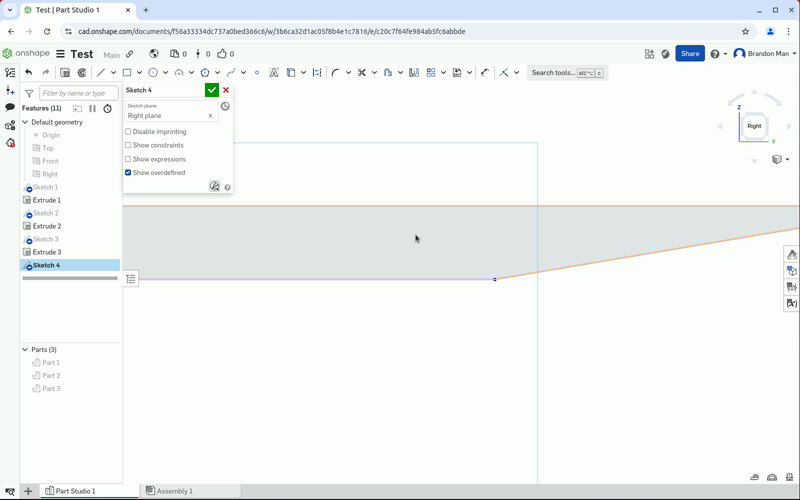
scroll(-6)
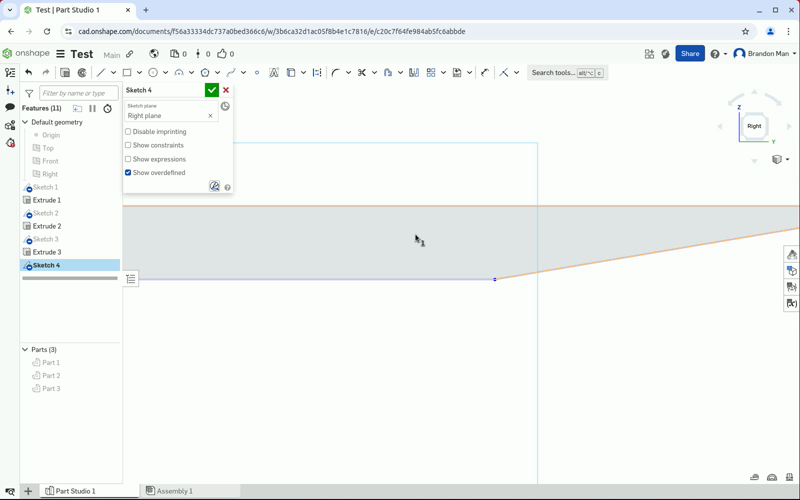
scroll(-6)
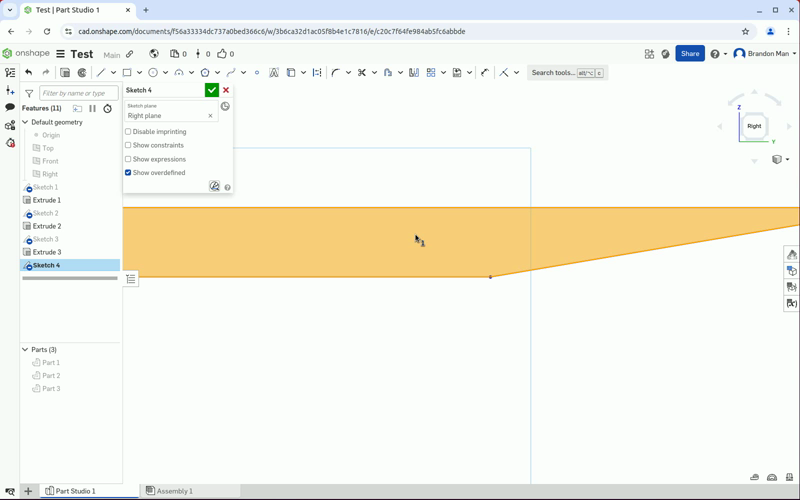
scroll(-6)
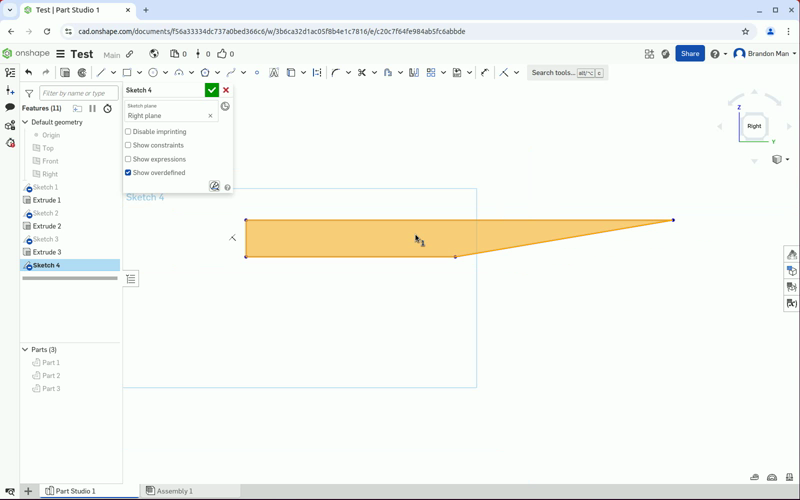
scroll(-6)
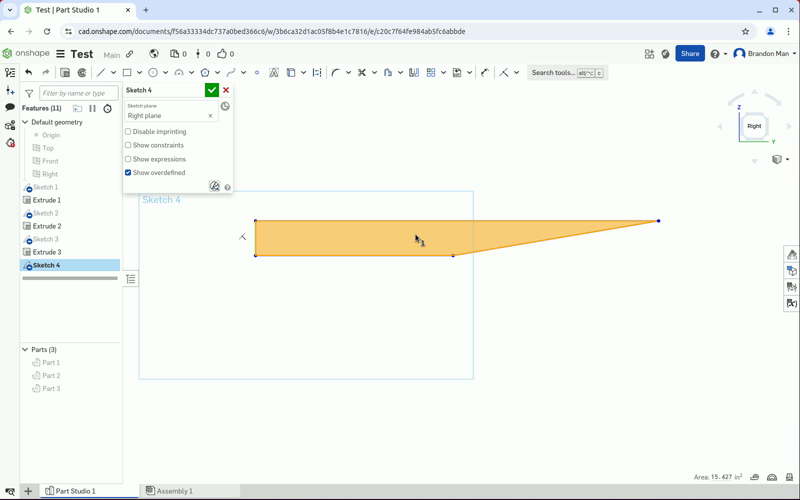
scroll(-6)
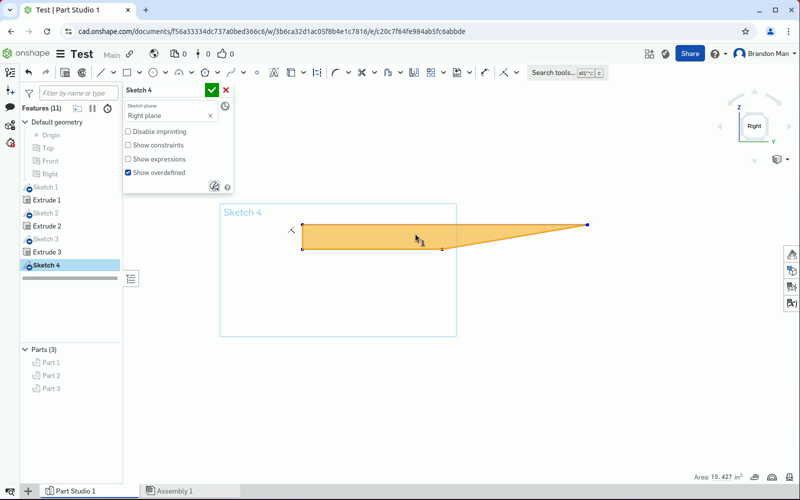
scroll(-6)
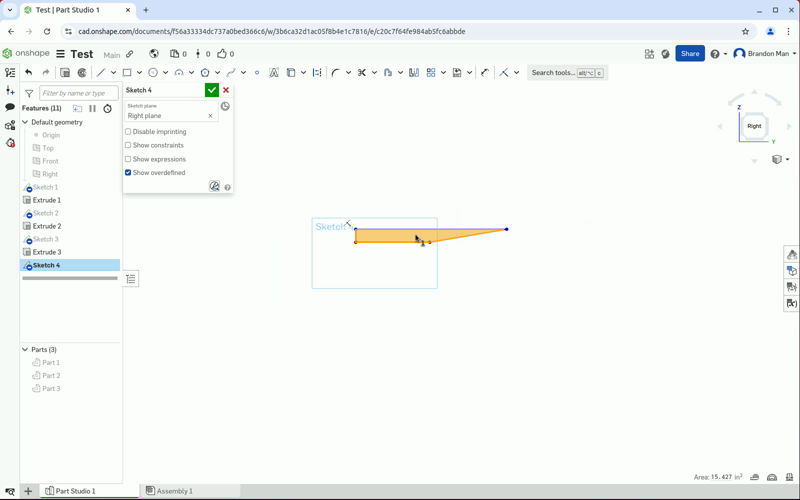
scroll(-6)
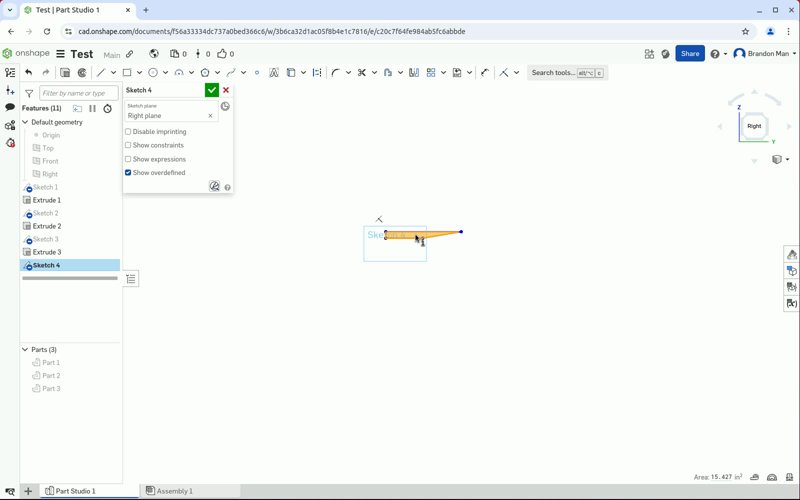
mouse_move(73, 352)
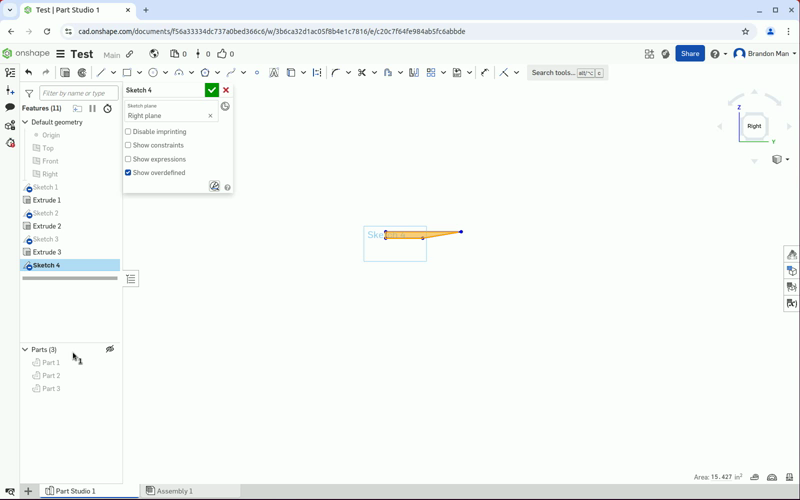
key(shift+y)
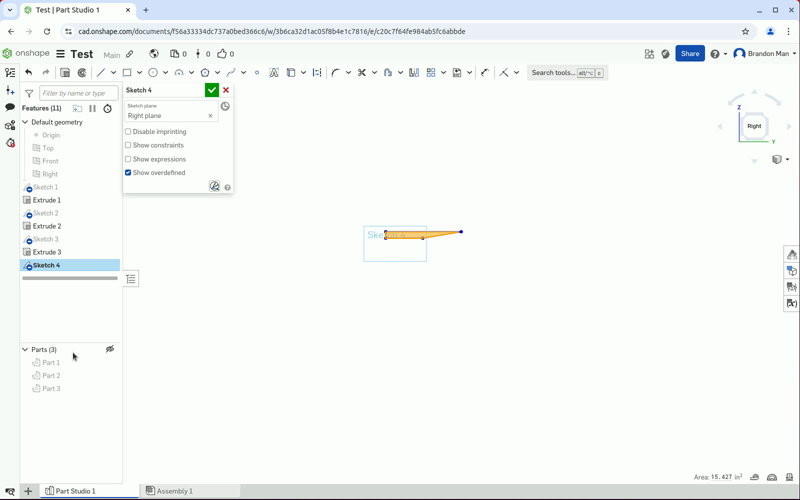
key(shift+e)
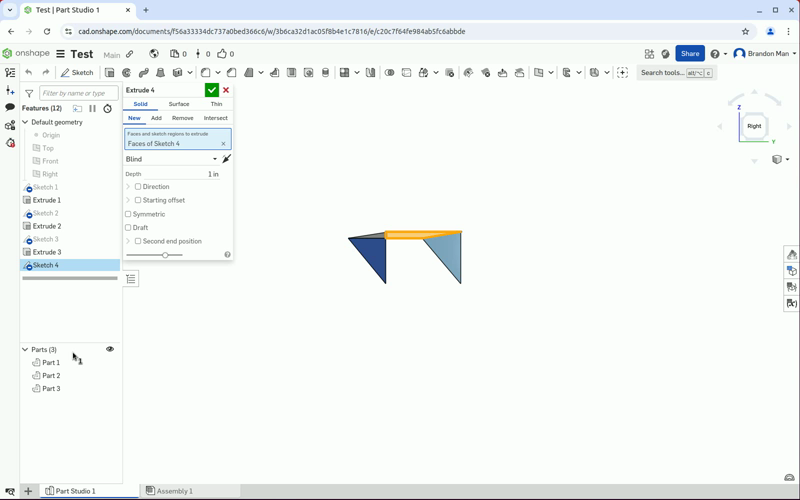
mouse_move(143, 106)
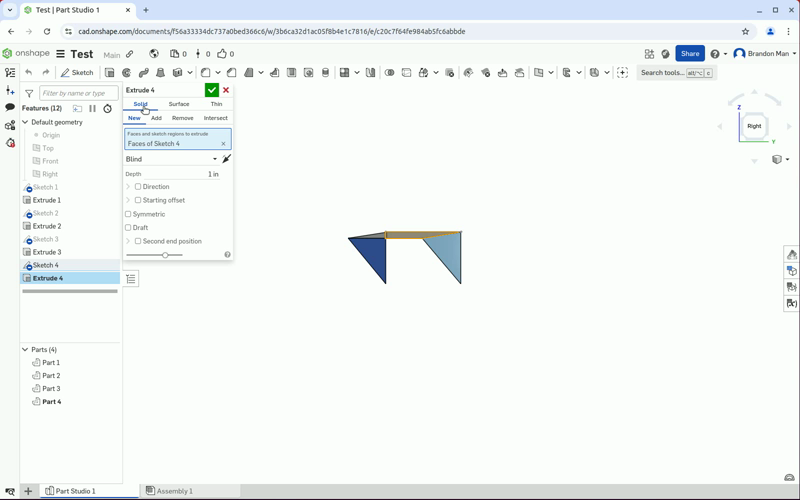
click(143, 106)
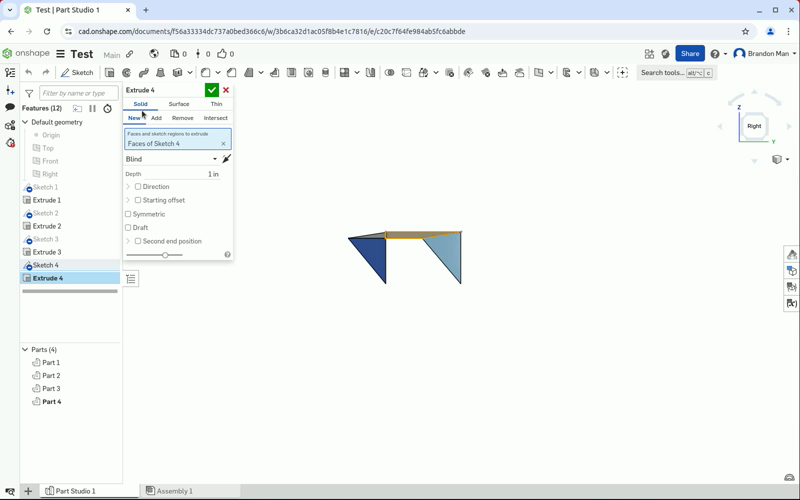
mouse_move(137, 120)
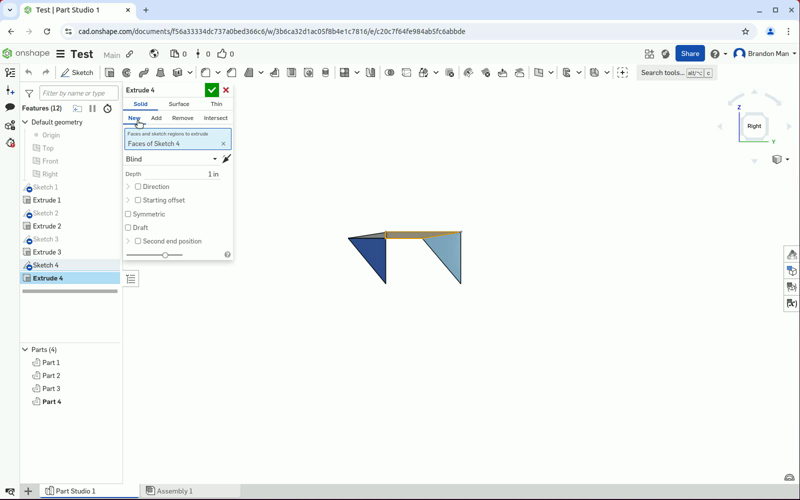
click(137, 120)
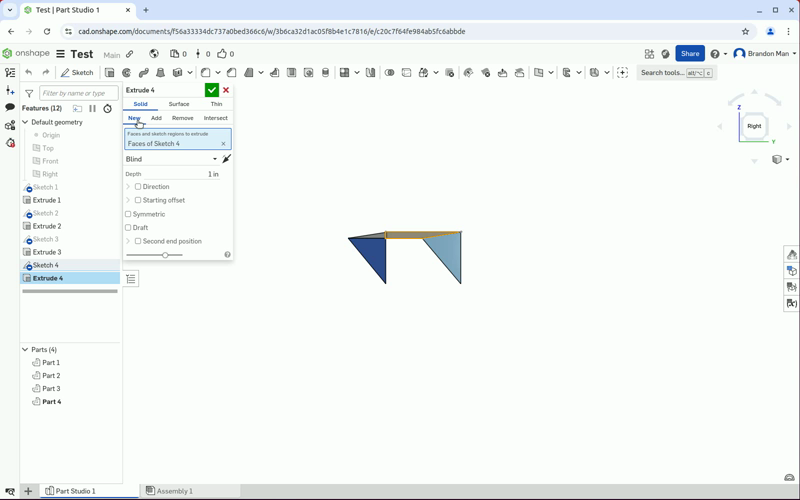
key(tab, 4)
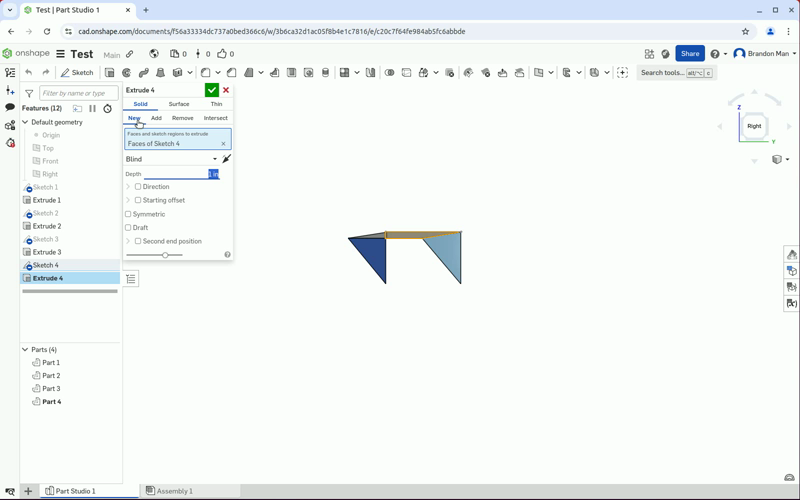
text(6.018)
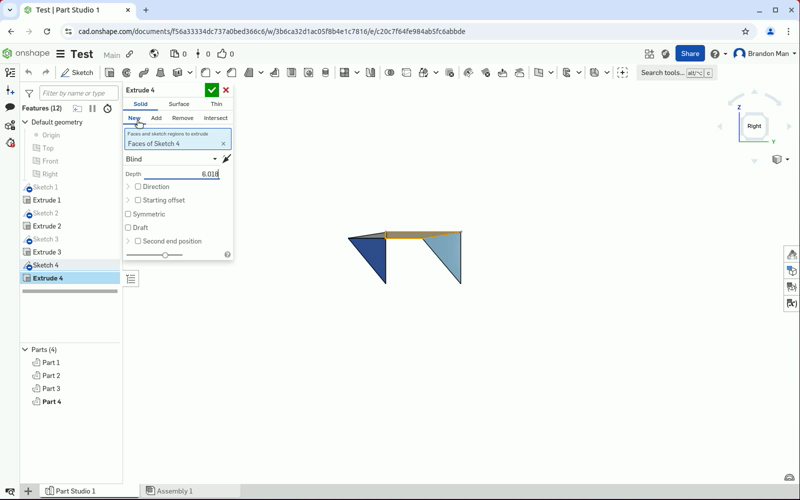
key(enter)
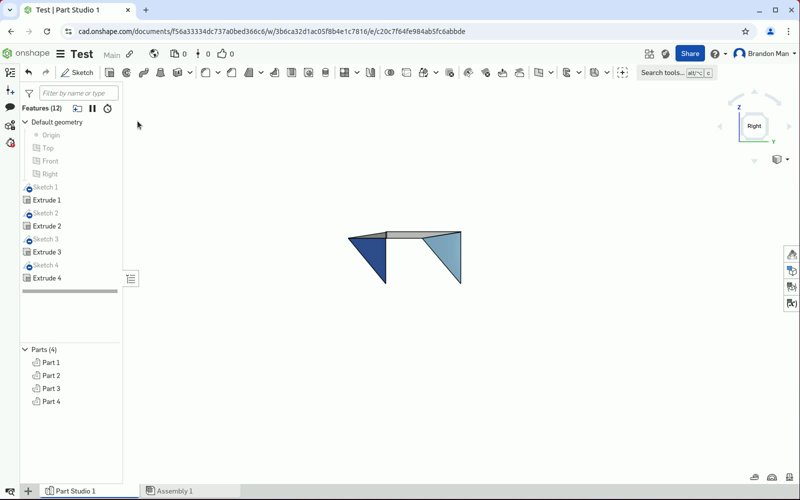
key(shift+h)
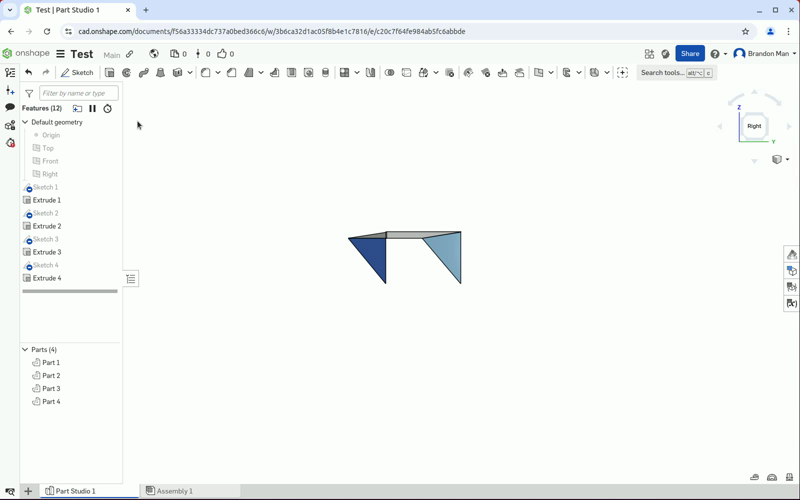
key(shift+h)
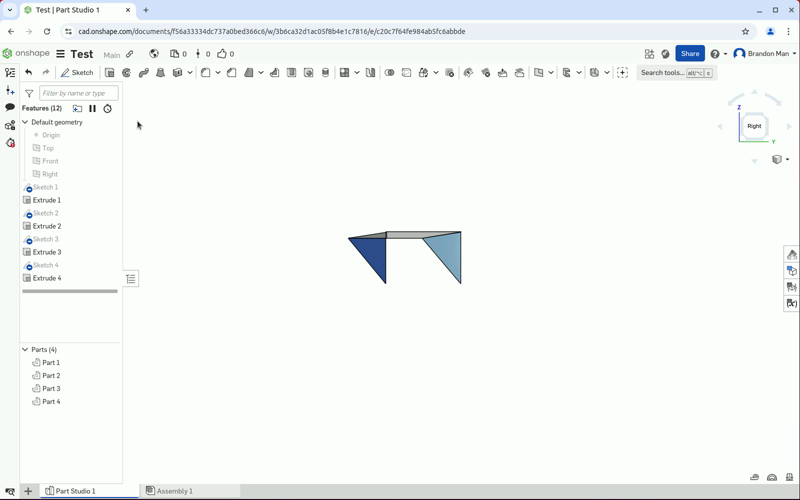
mouse_move(73, 189)
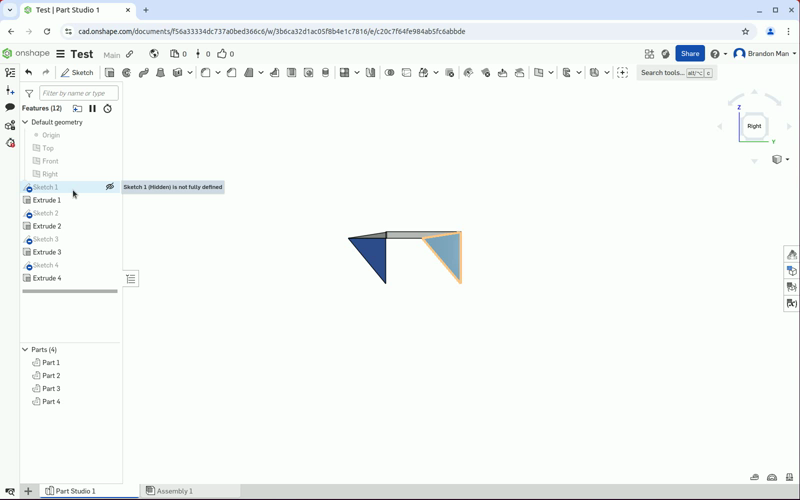
click(73, 189)
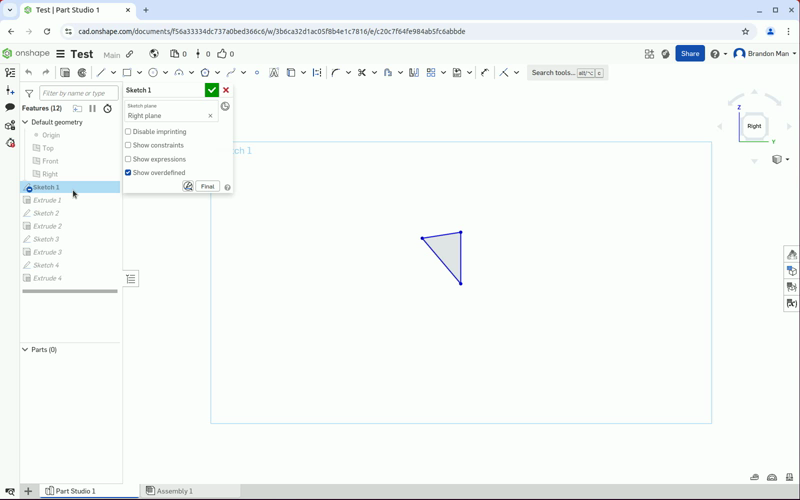
mouse_move(229, 92)
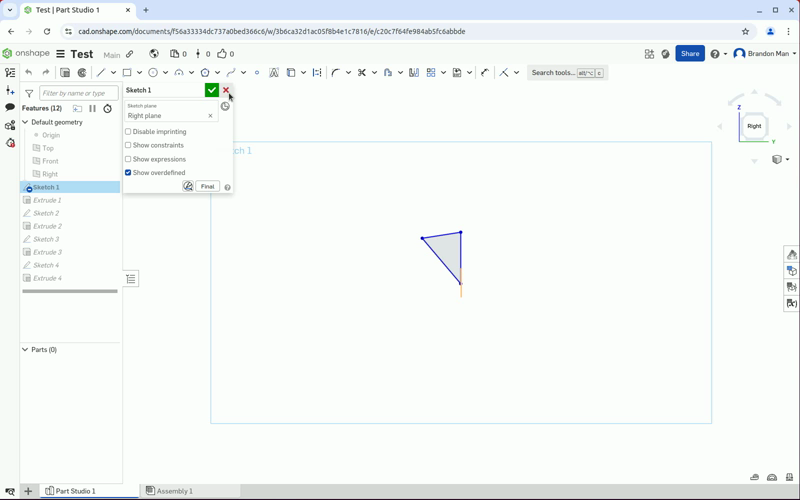
click(229, 92)
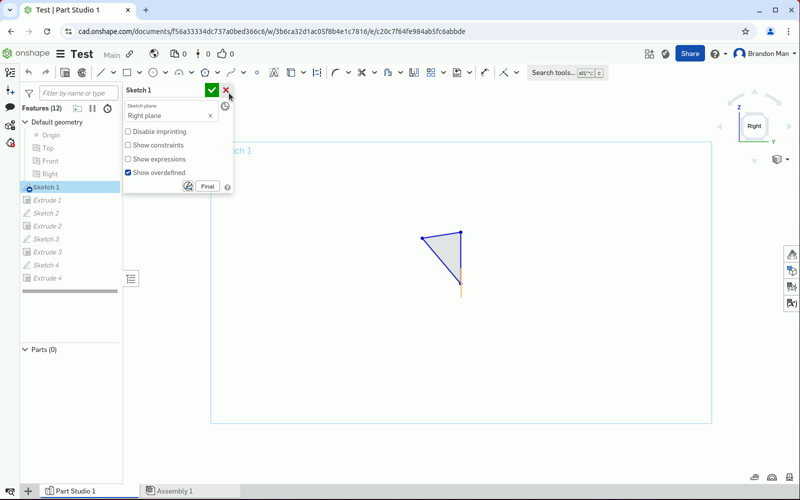
key(shift+s)
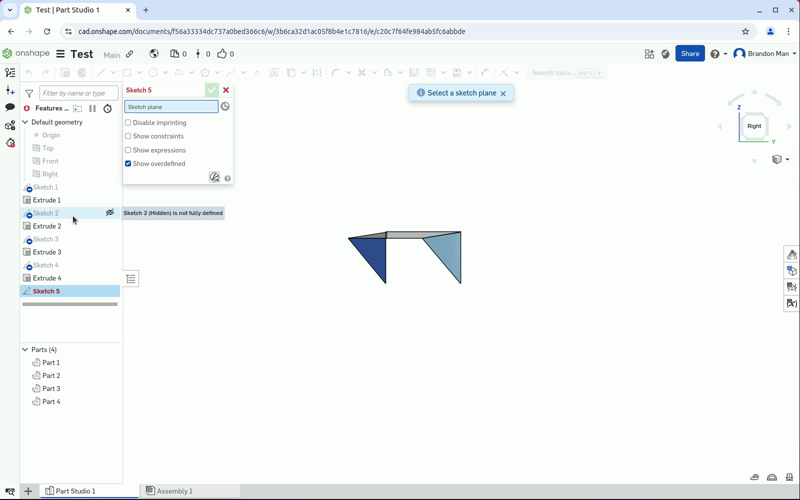
scroll(3)
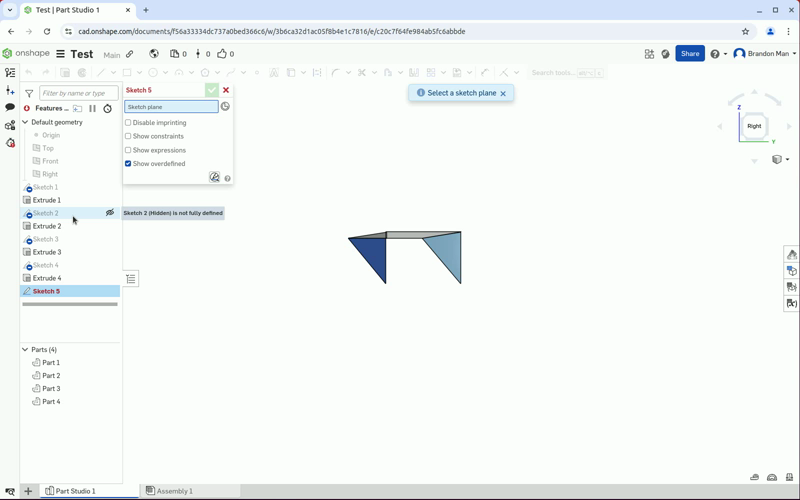
mouse_move(73, 176)
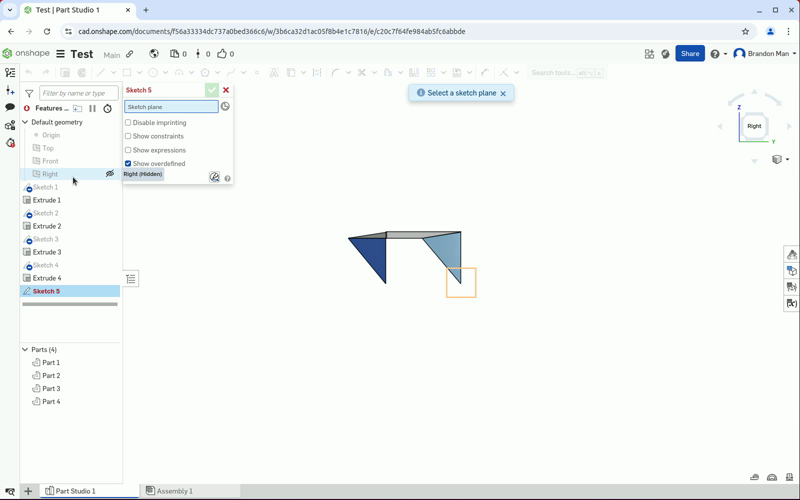
click(73, 176)
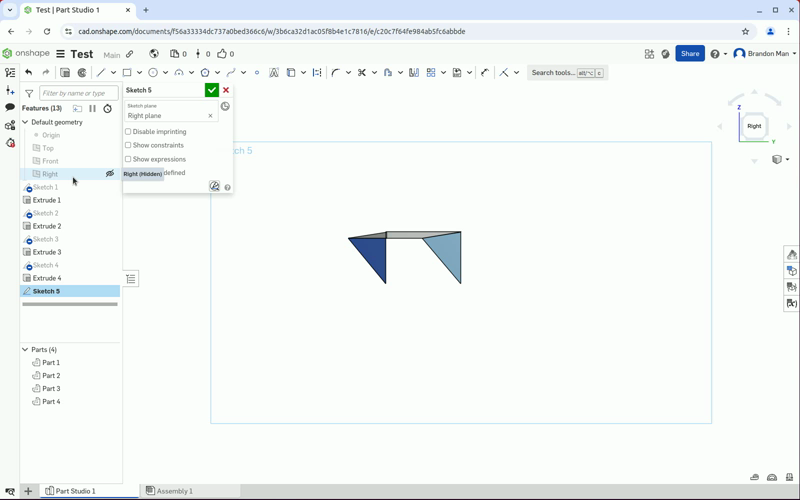
mouse_move(73, 352)
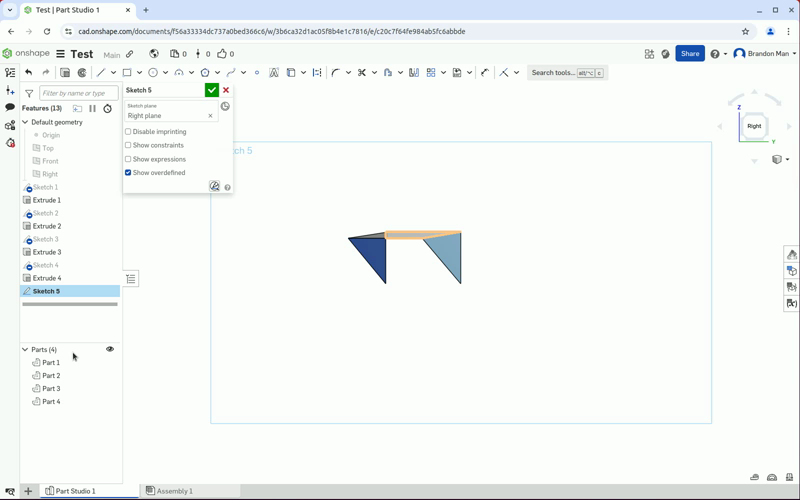
key(y)
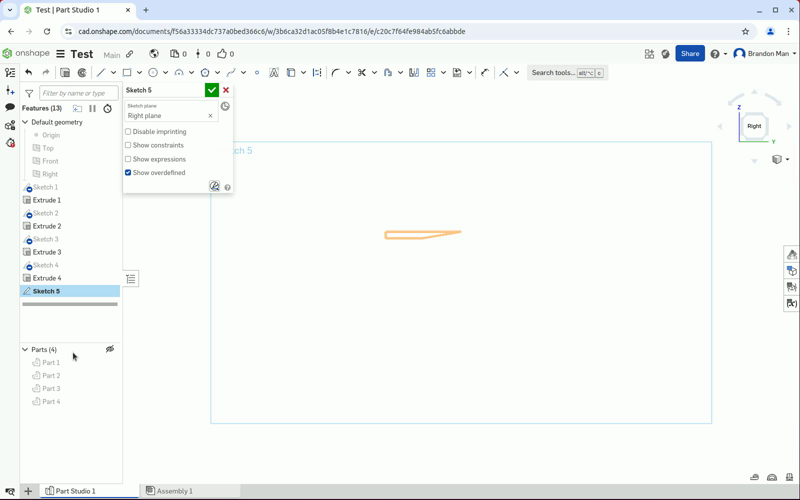
key(l)
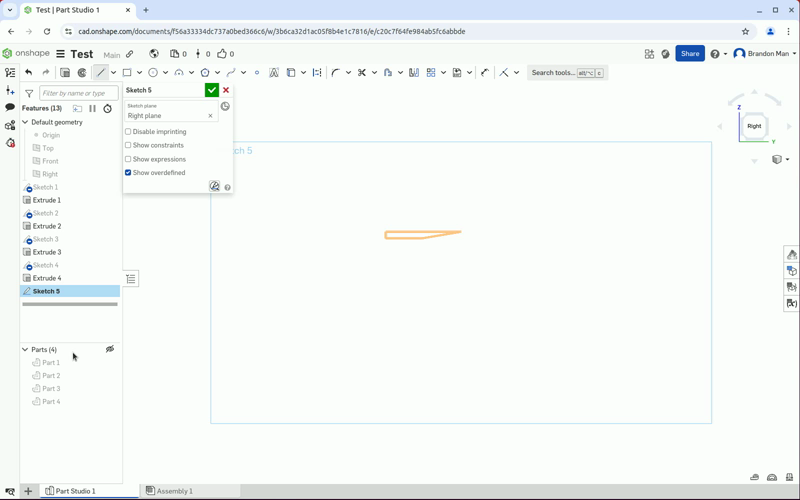
key_down(shift)
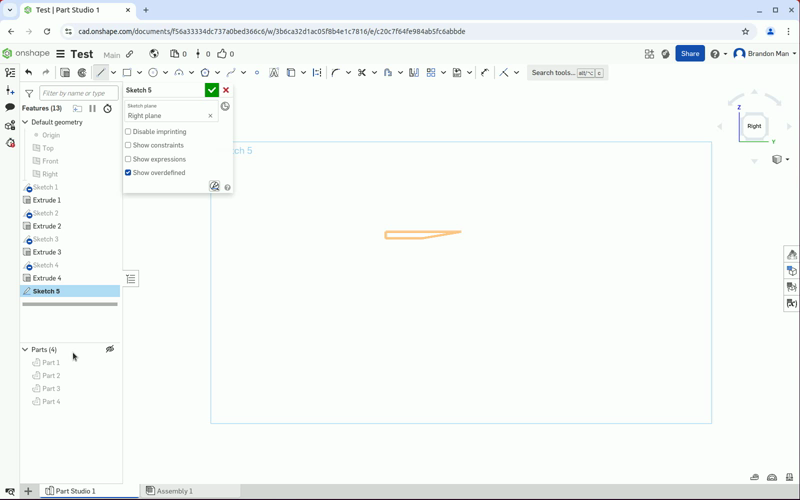
mouse_move(385, 282)
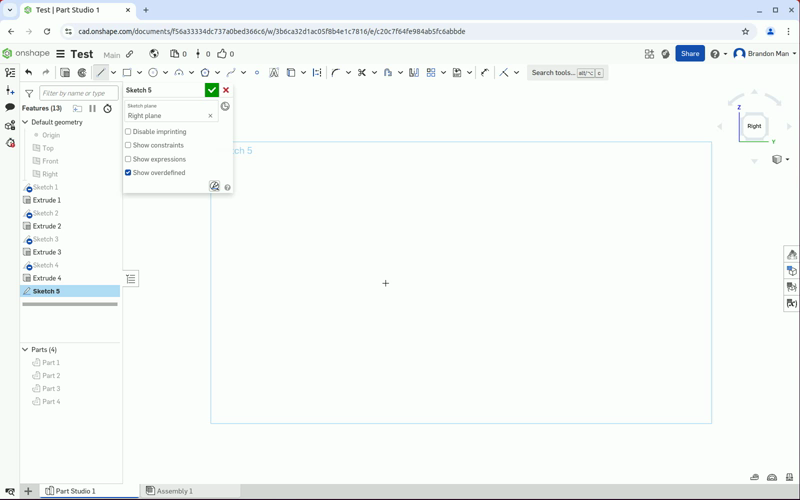
click(385, 282)
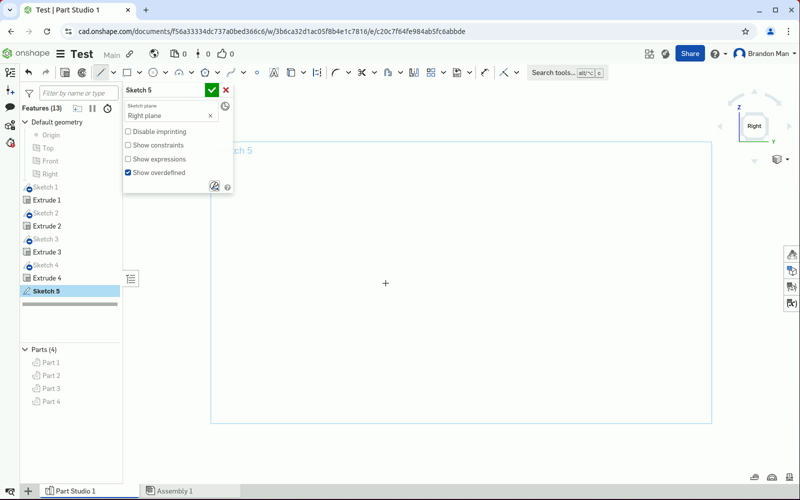
key_up(shift)
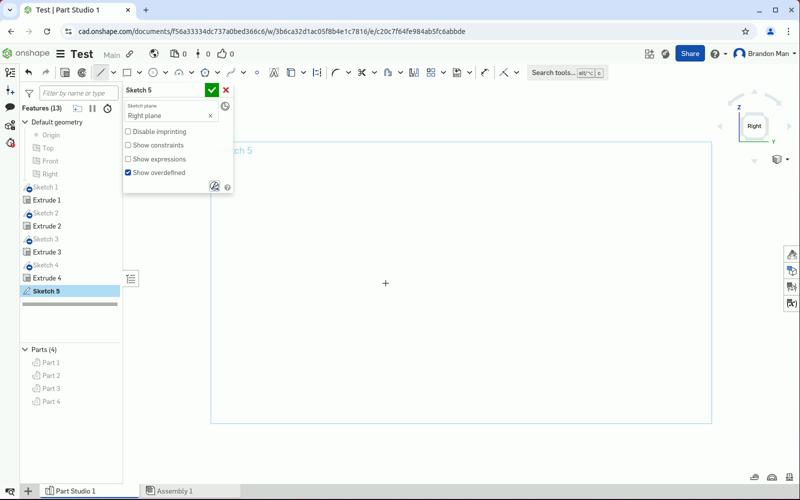
key_down(shift)
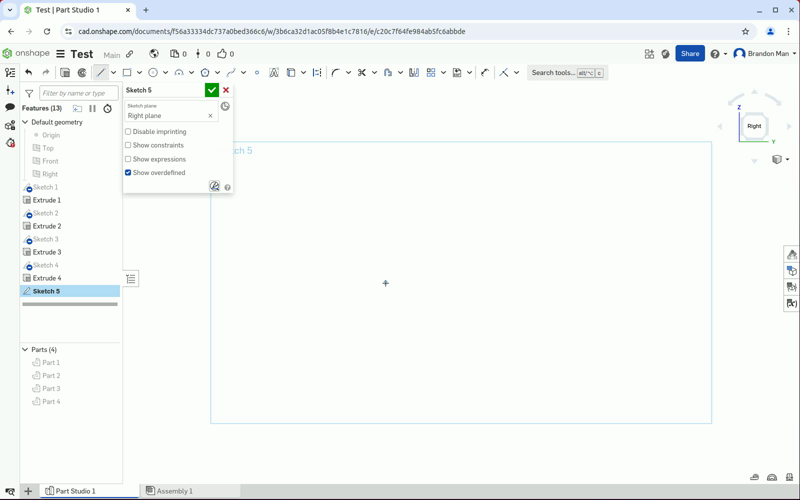
mouse_move(461, 282)
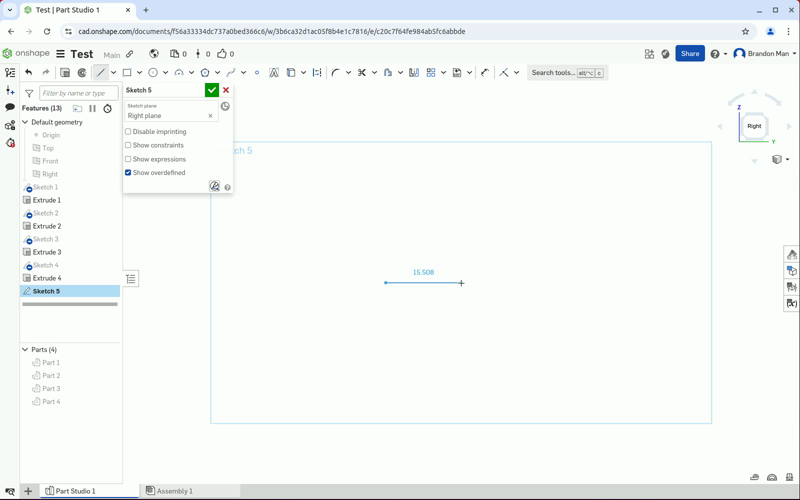
click(461, 282)
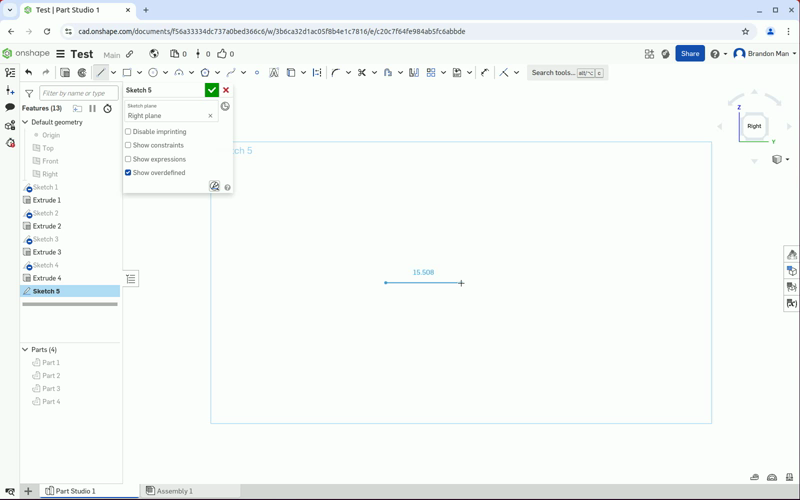
key_up(shift)
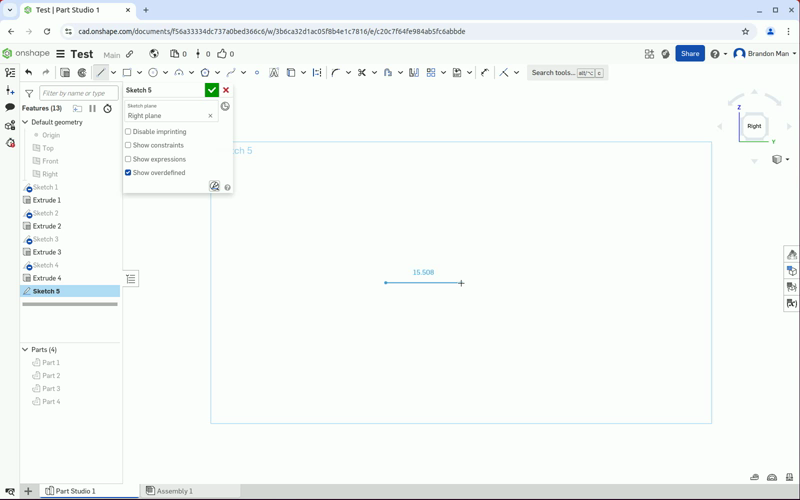
key_down(shift)
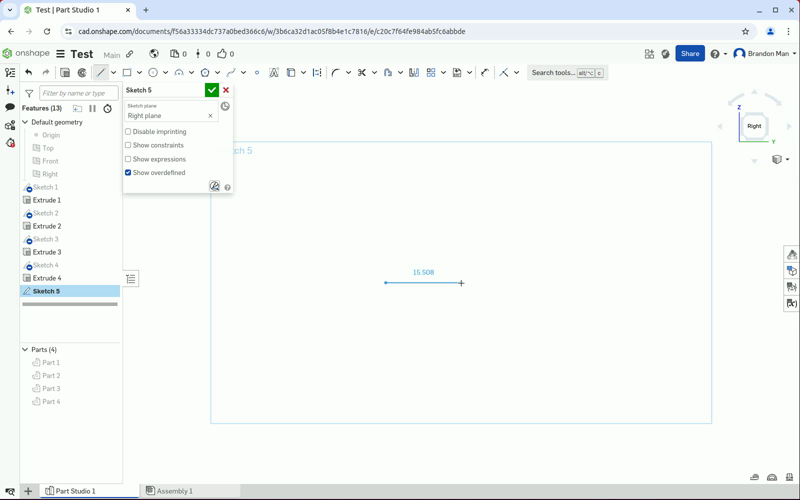
mouse_move(491, 282)
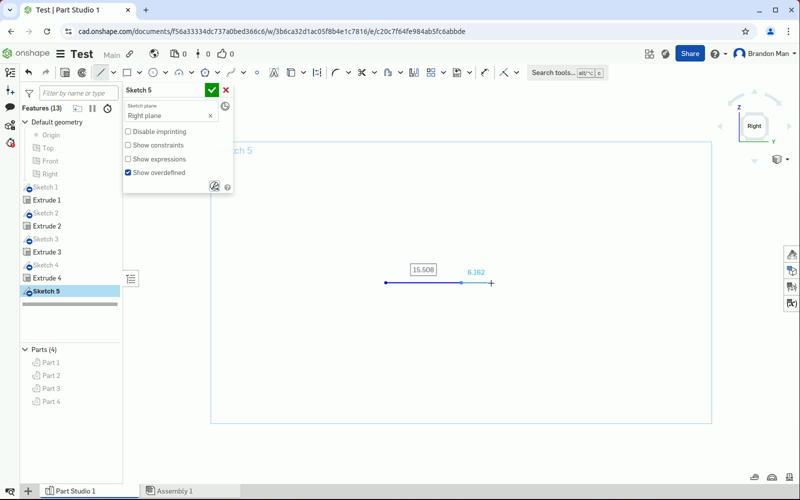
mouse_move(422, 238)
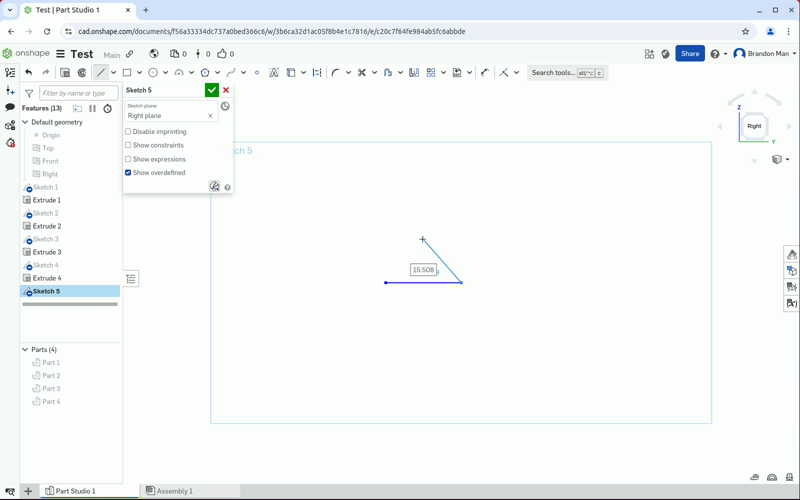
click(422, 238)
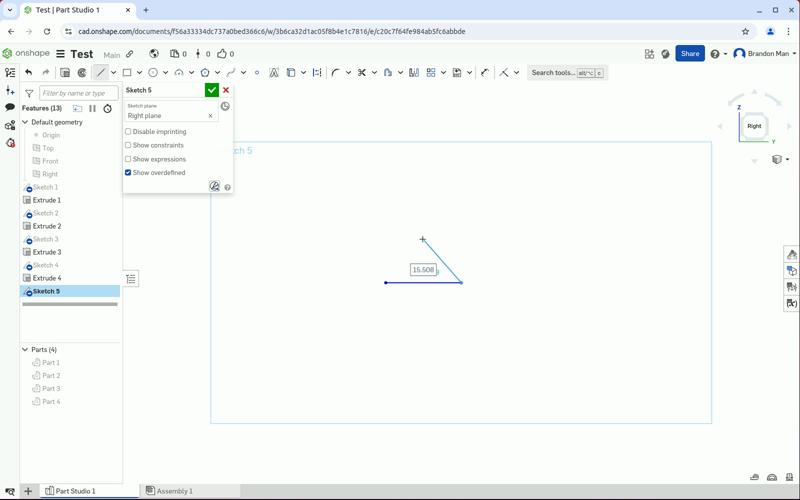
key_up(shift)
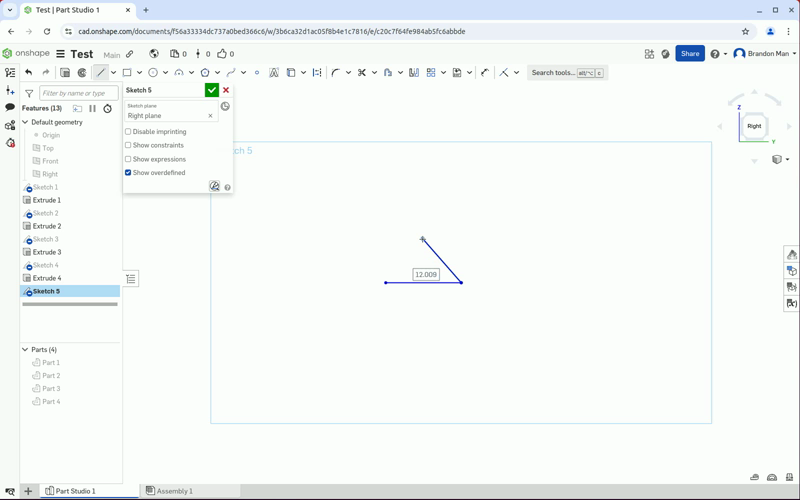
key_down(shift)
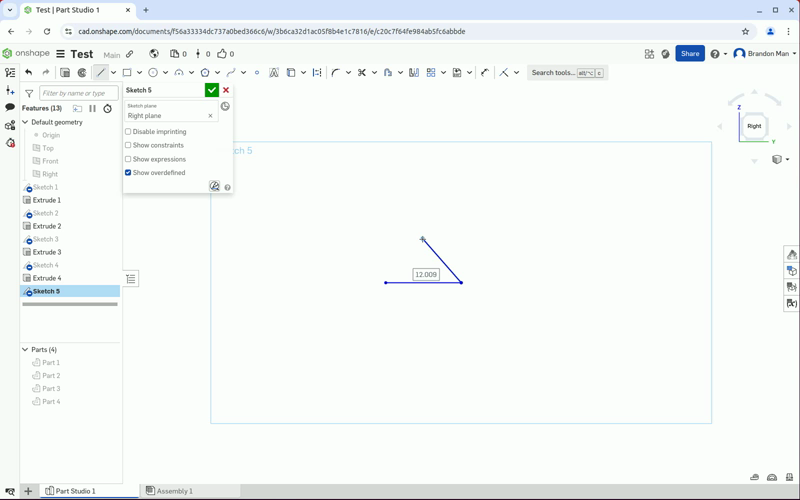
mouse_move(453, 238)
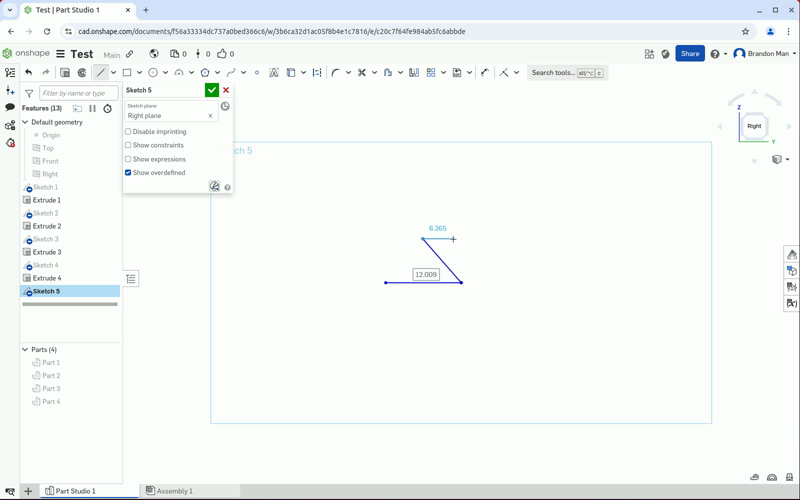
mouse_move(385, 238)
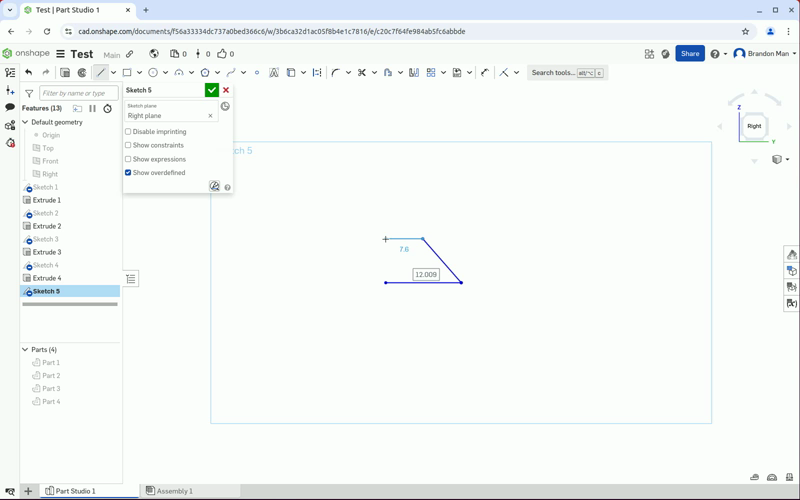
click(385, 238)
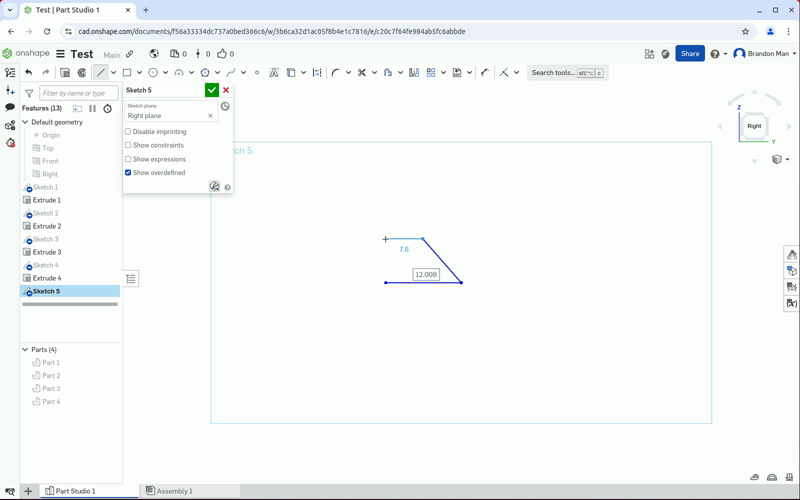
key_up(shift)
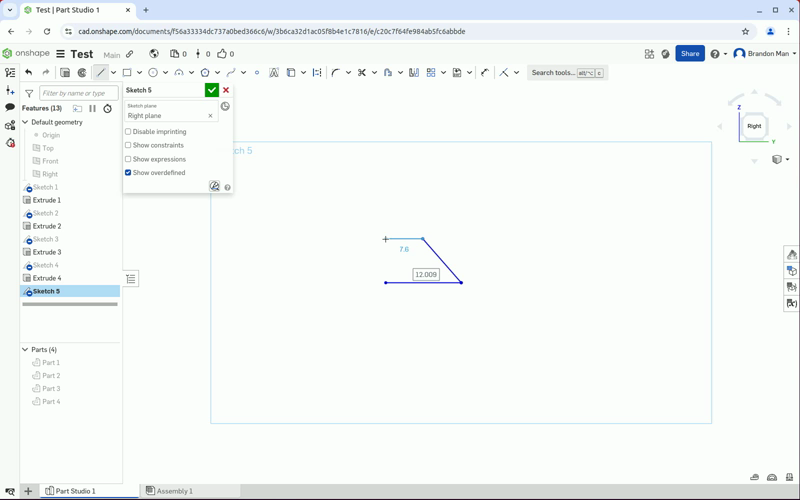
mouse_move(415, 238)
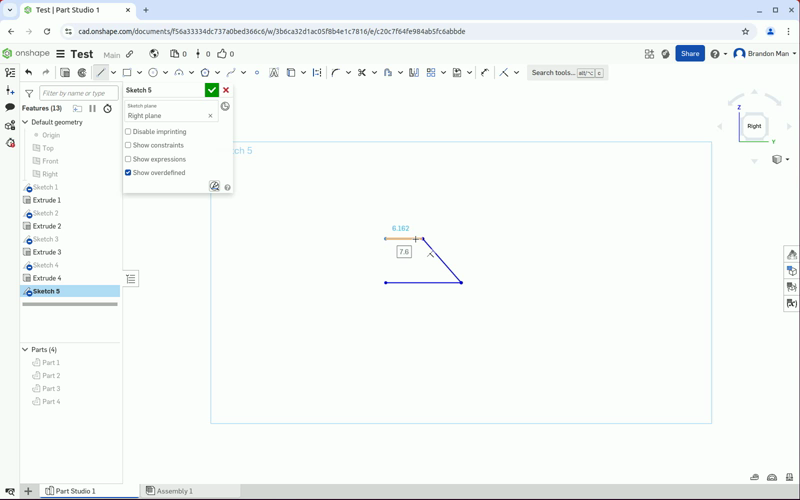
key_down(shift)
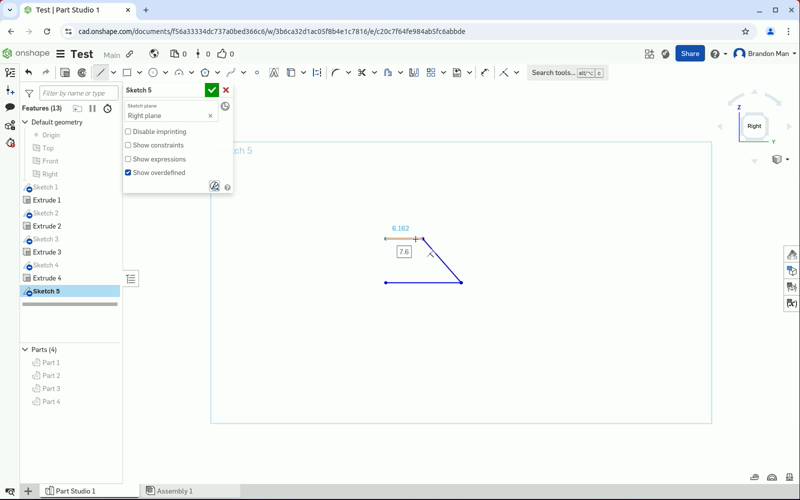
mouse_move(385, 282)
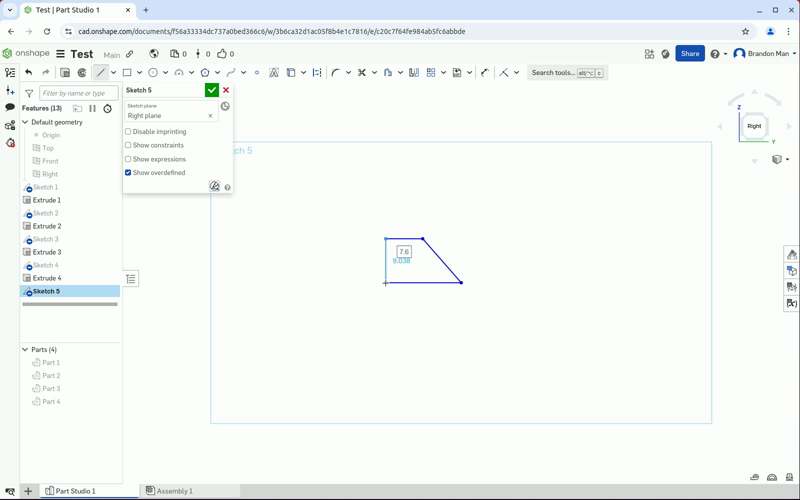
key_up(shift)
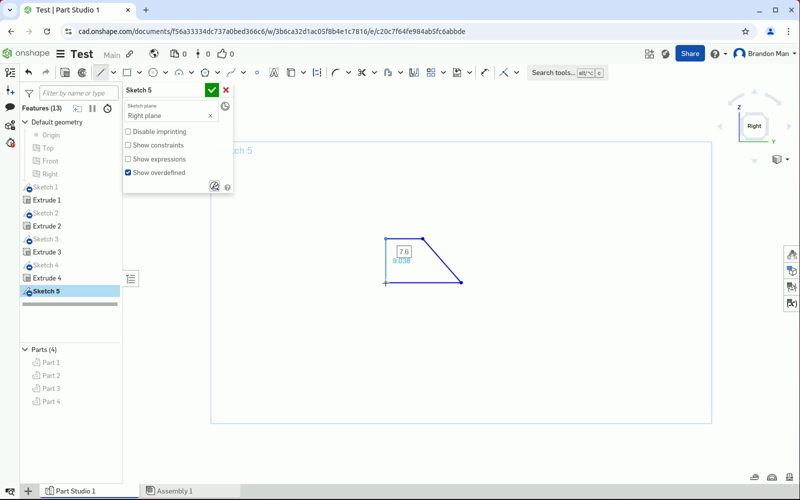
click(385, 282)
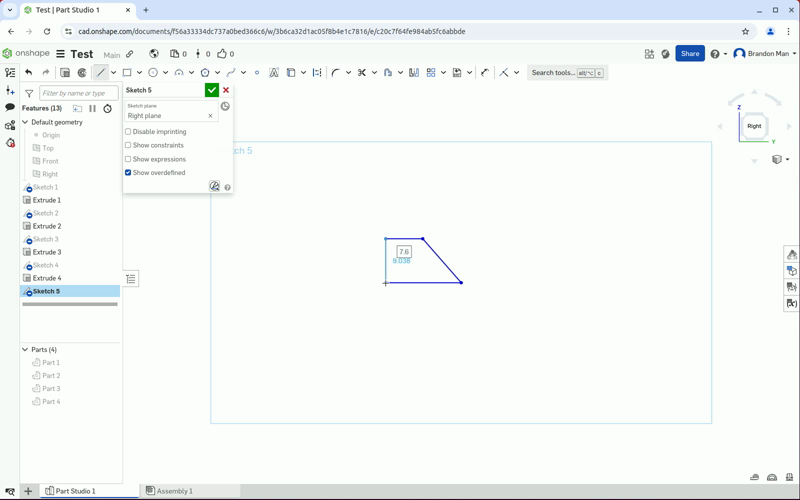
key(esc)
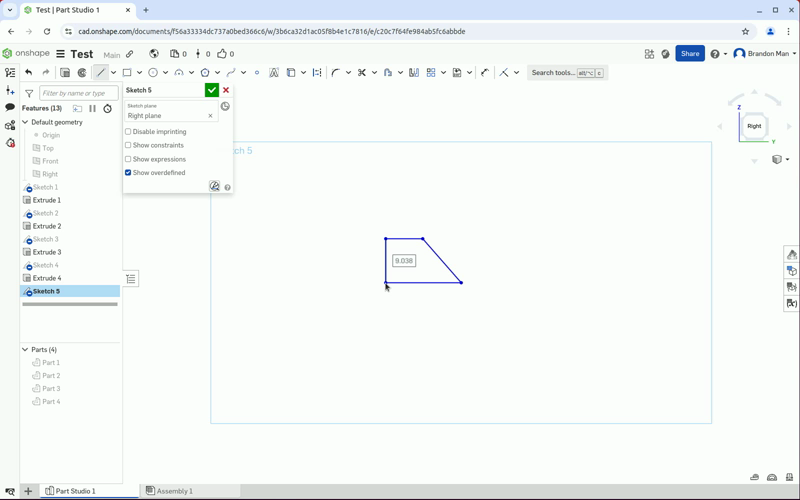
mouse_move(396, 280)
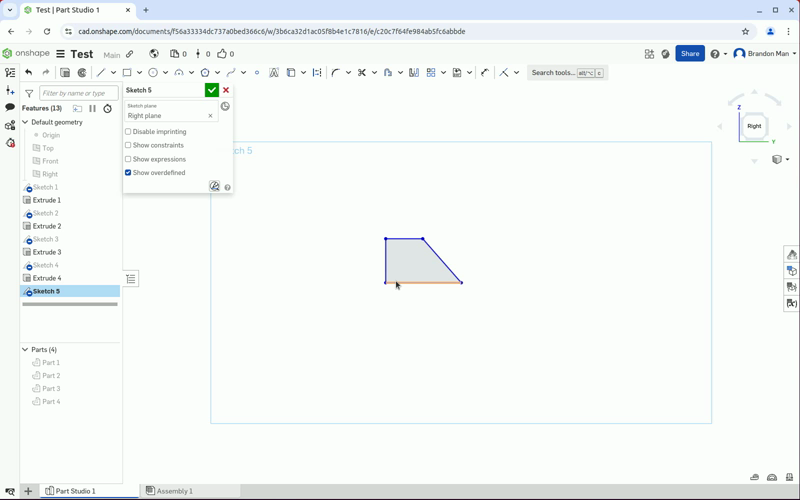
click(396, 280)
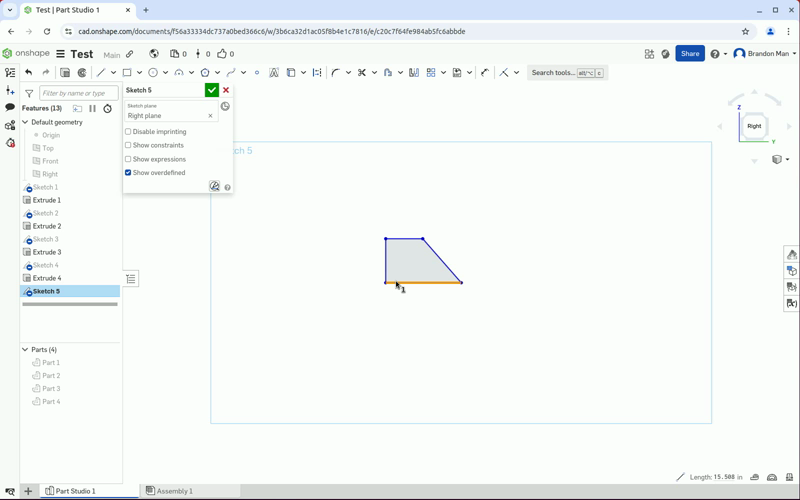
mouse_move(73, 352)
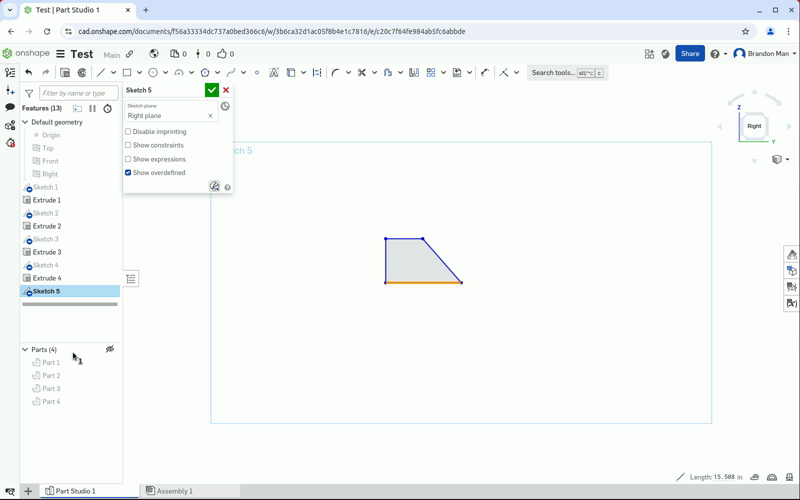
key(shift+y)
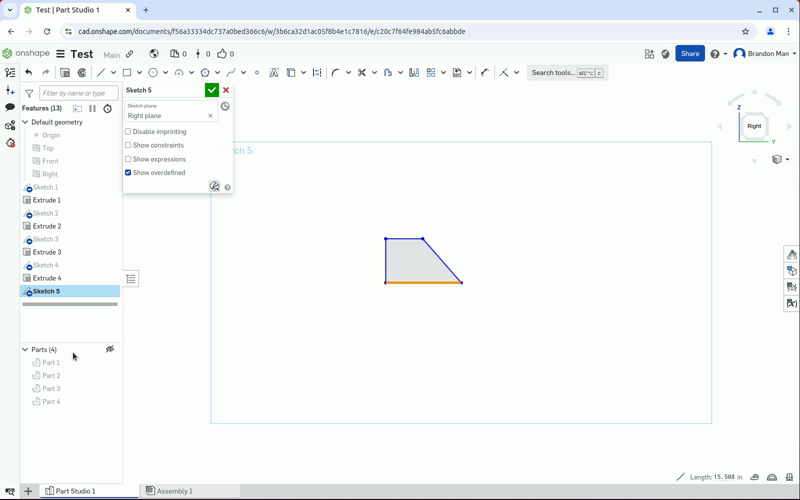
key(shift+e)
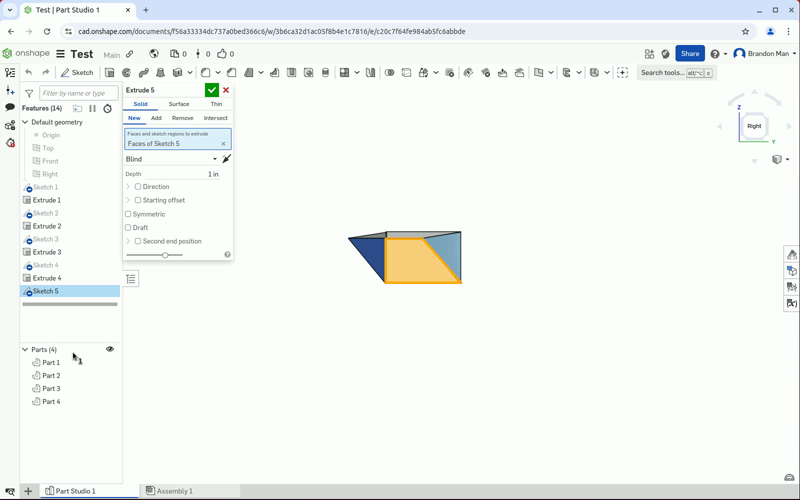
mouse_move(143, 106)
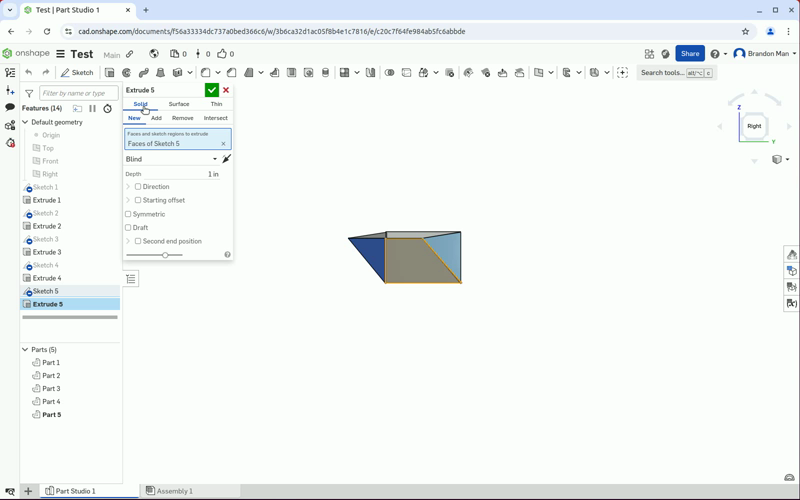
click(143, 106)
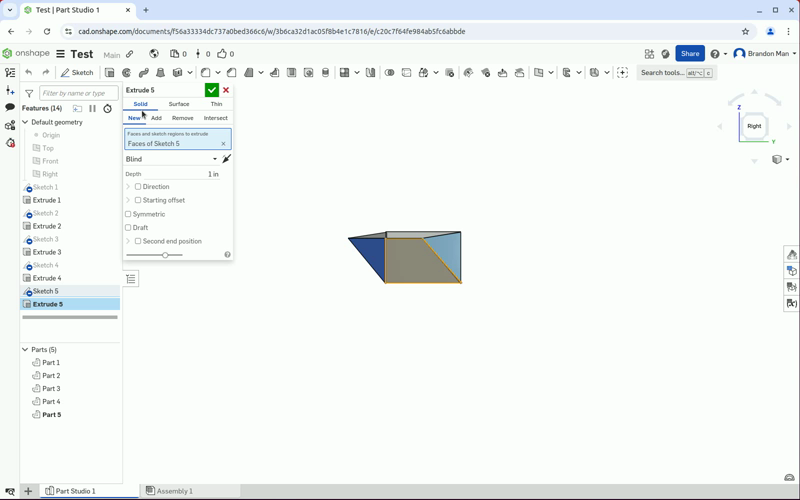
mouse_move(137, 120)
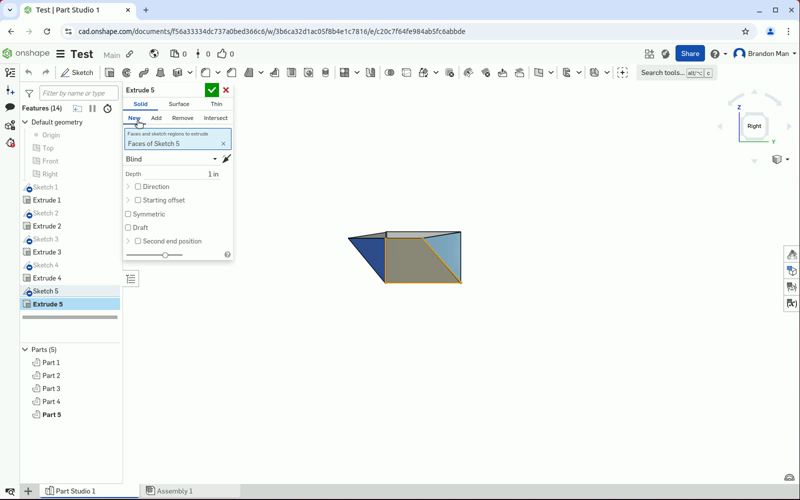
click(137, 120)
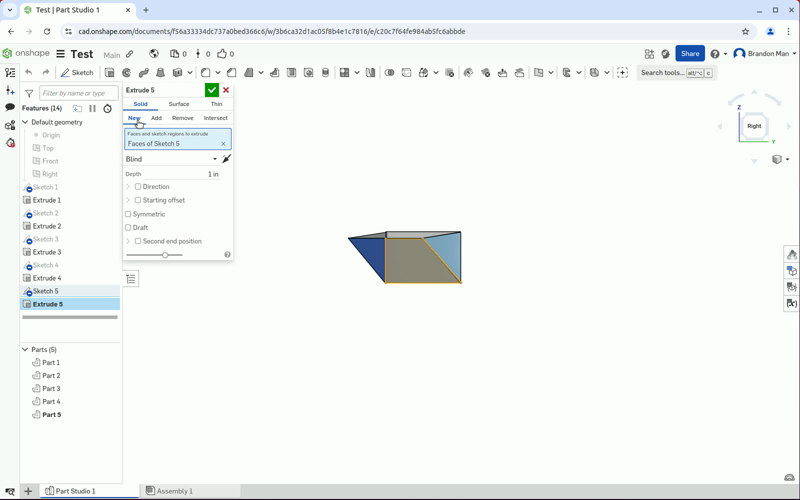
key(tab, 4)
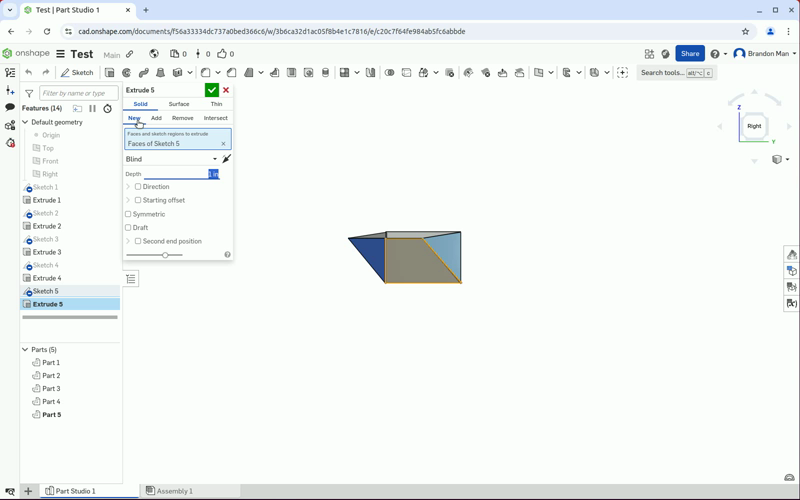
text(6.018)
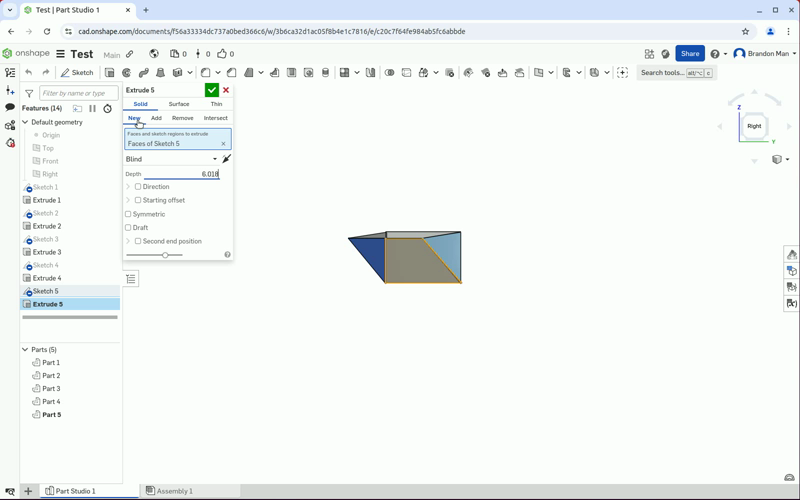
key(enter)
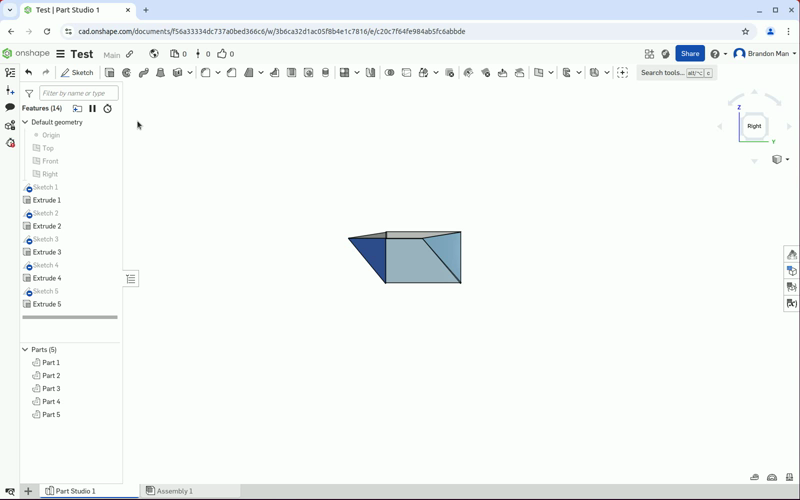
key(shift+h)
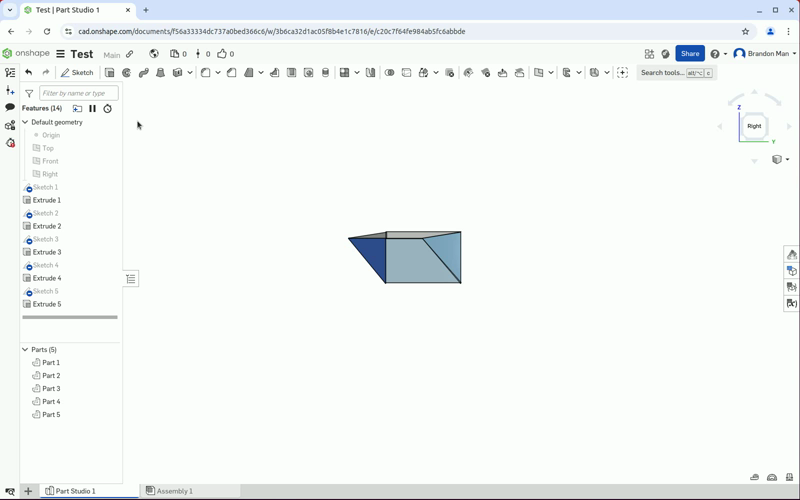
key(shift+h)
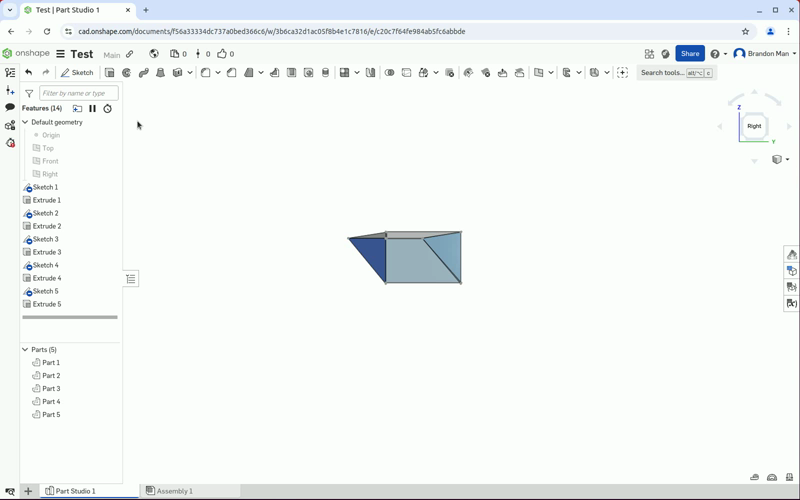
key(shift+7)
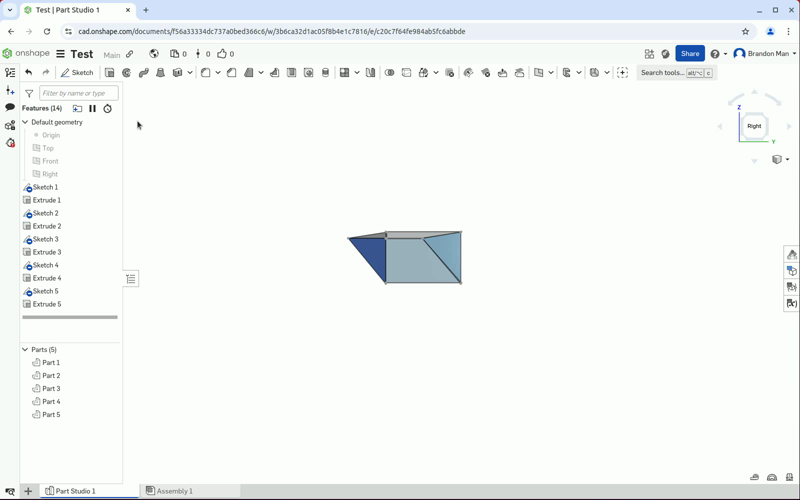
key(right, 2)
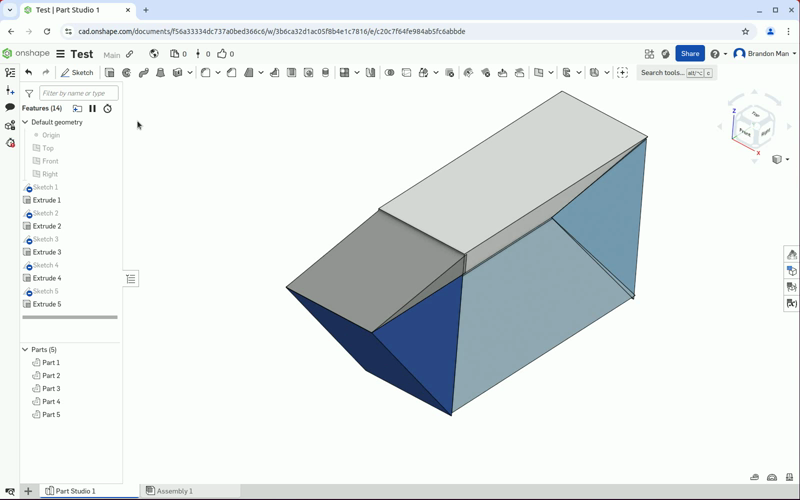
key(down, 2)
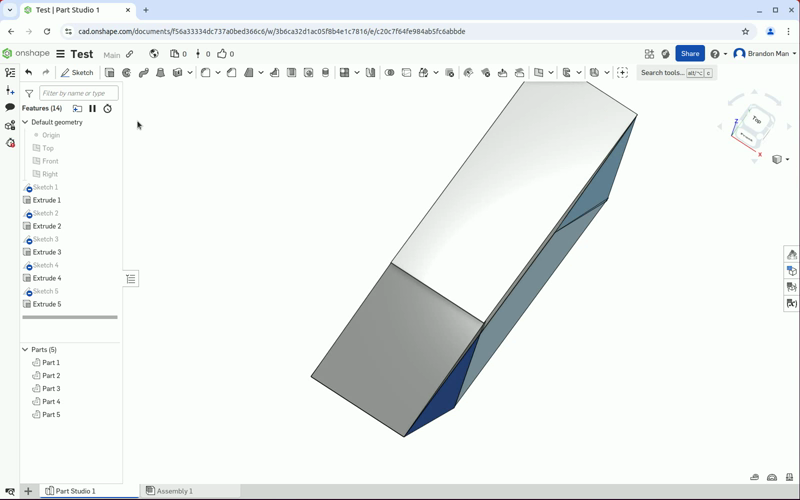
key(up, 2)
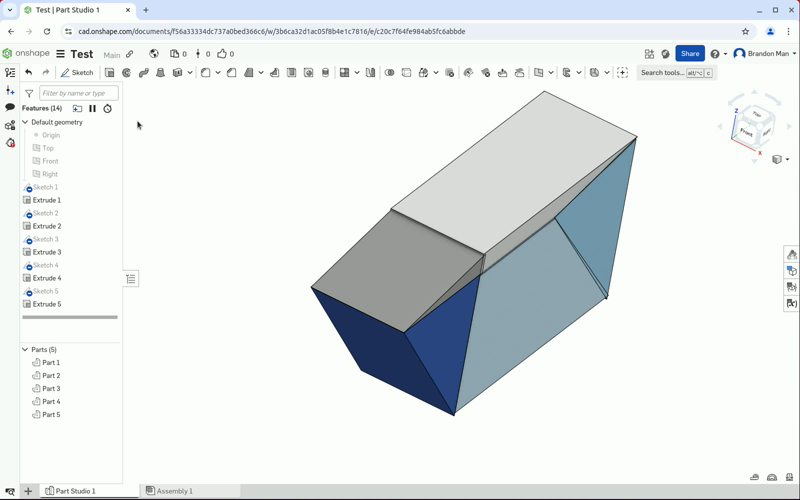
key(left, 2)
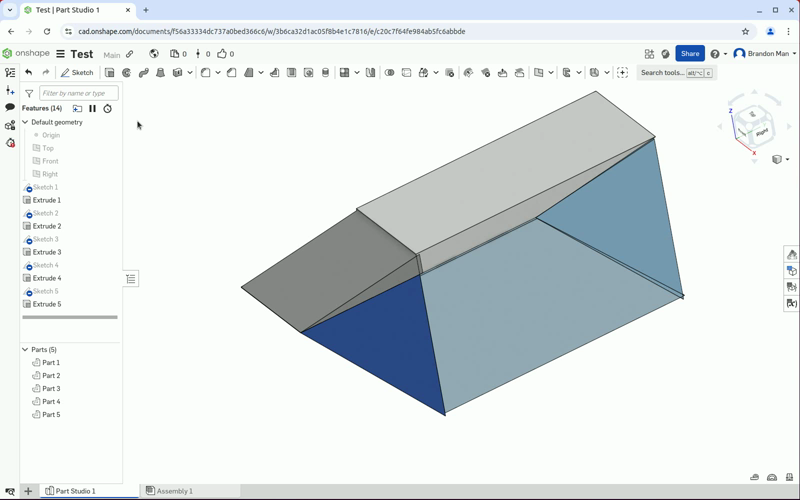
mouse_move(73, 189)
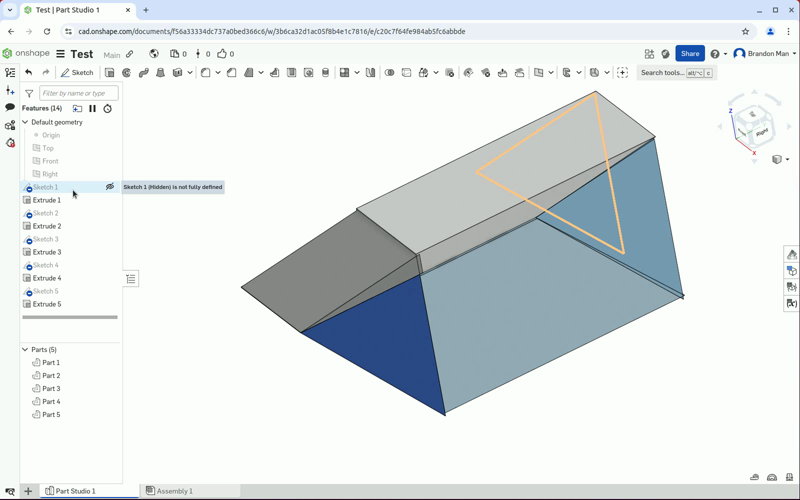
click(73, 189)